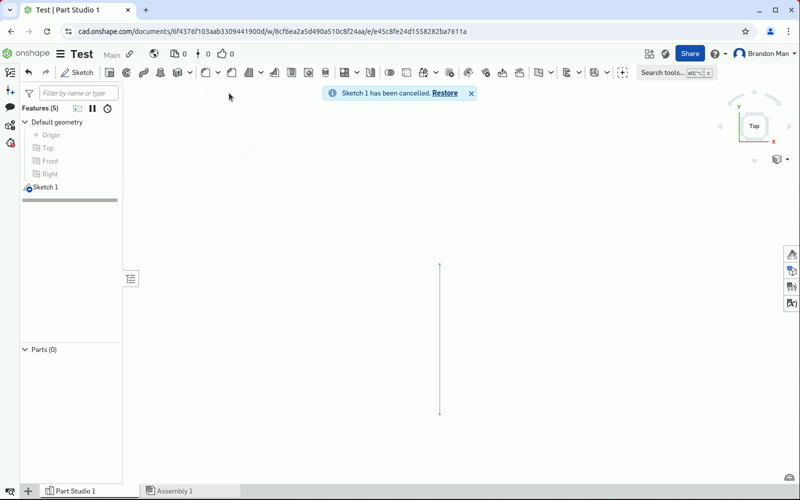
key(shift+h)
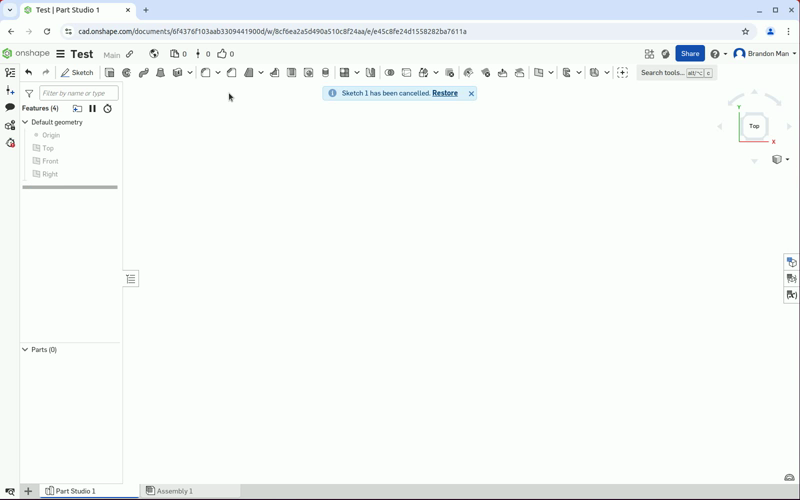
mouse_move(73, 352)
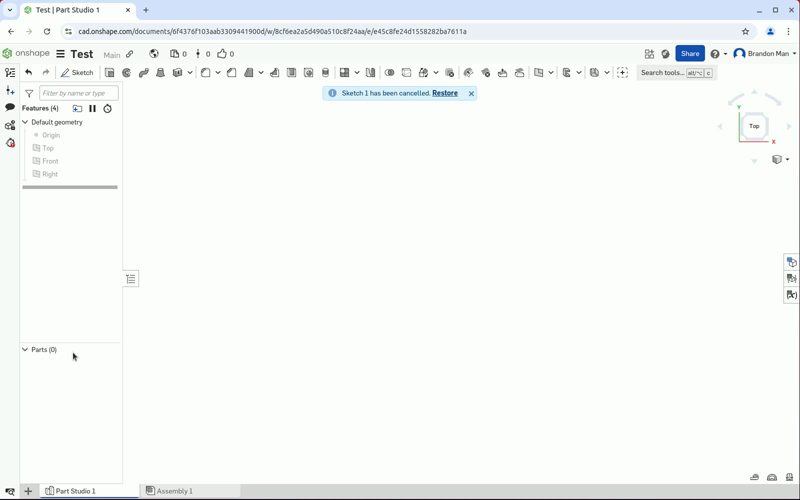
key(y)
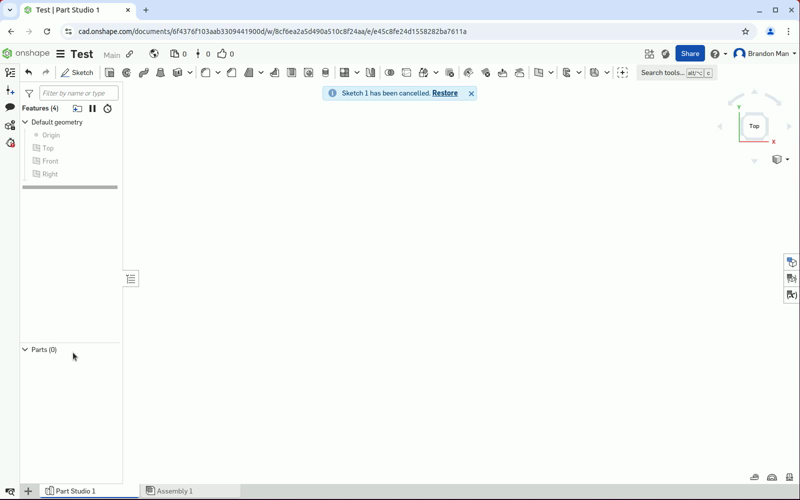
key(shift+p)
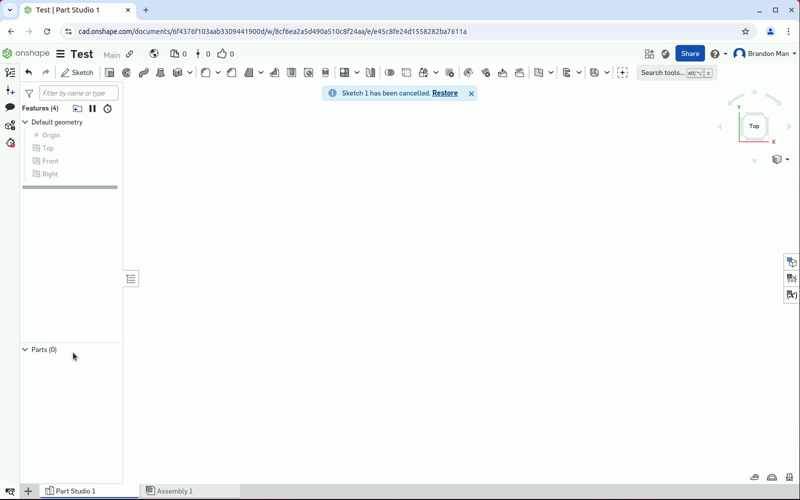
key(space)
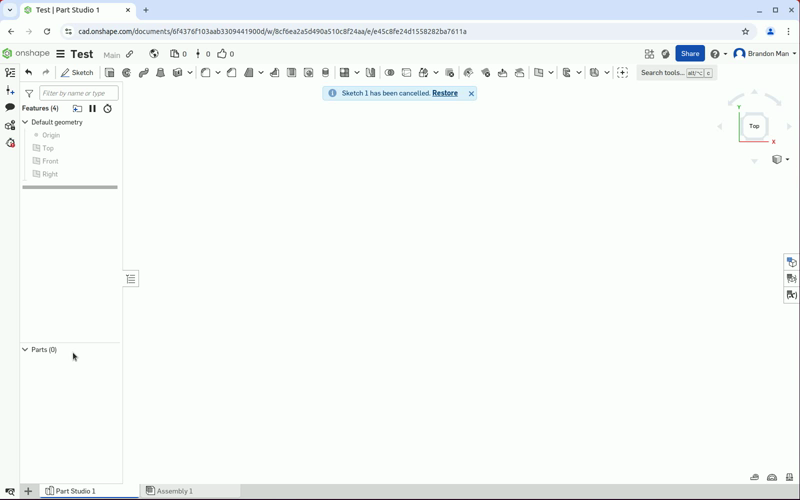
key_down(shift)
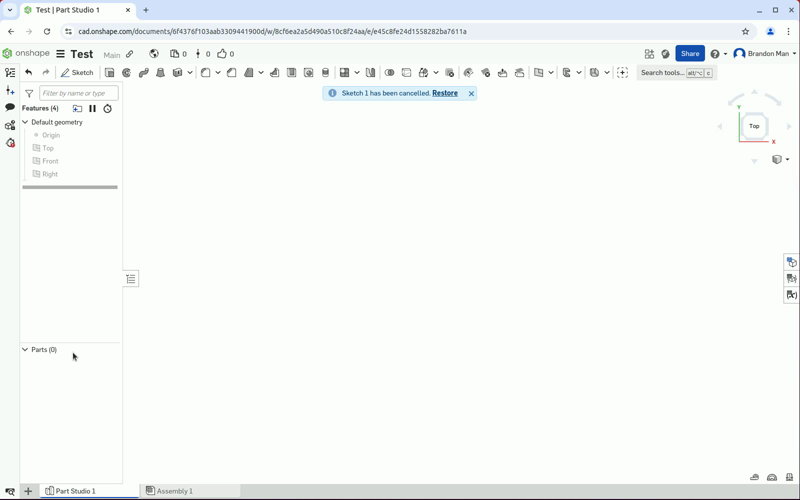
key(up)
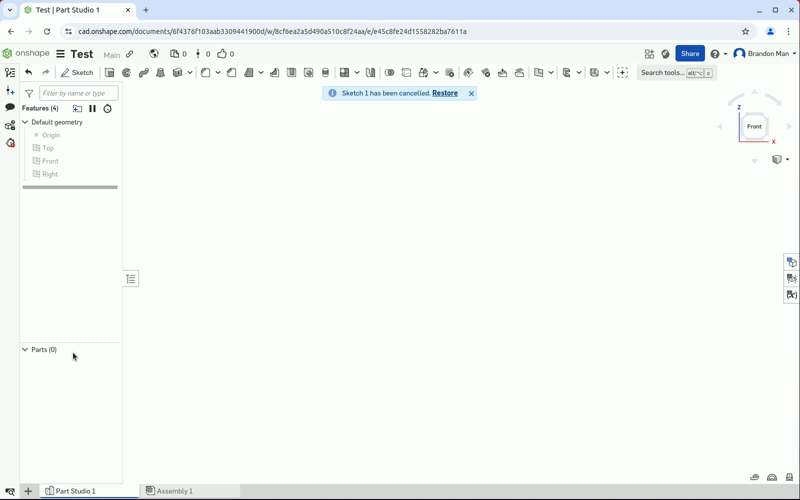
key_up(shift)
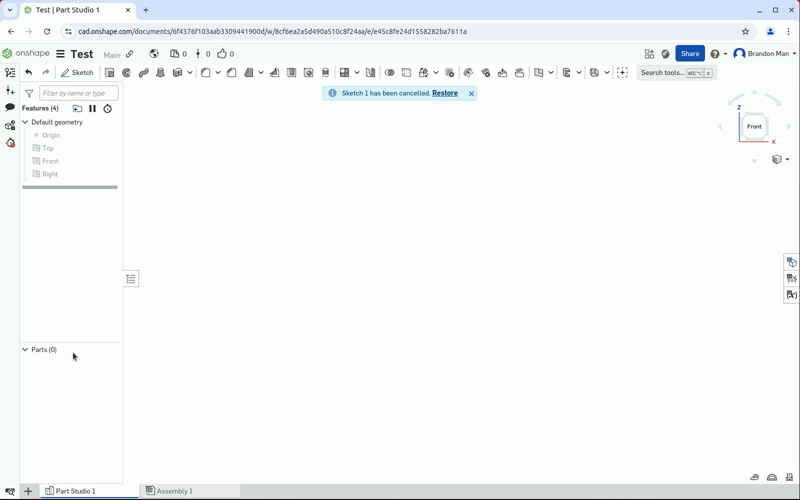
mouse_move(73, 352)
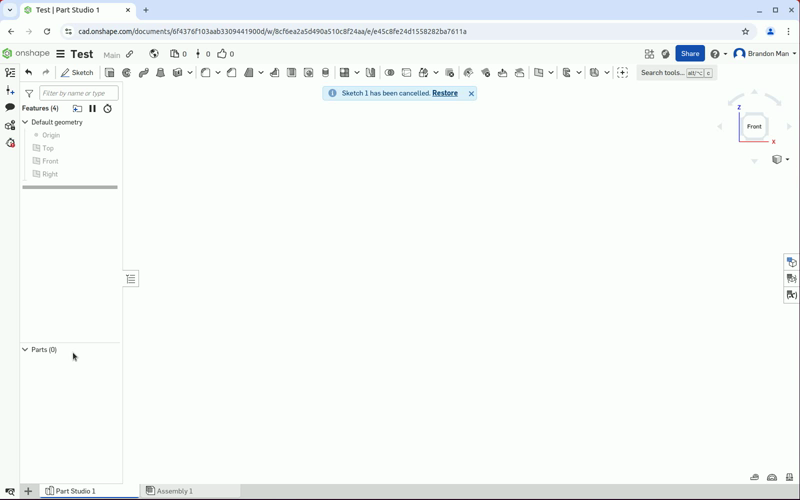
key(shift+y)
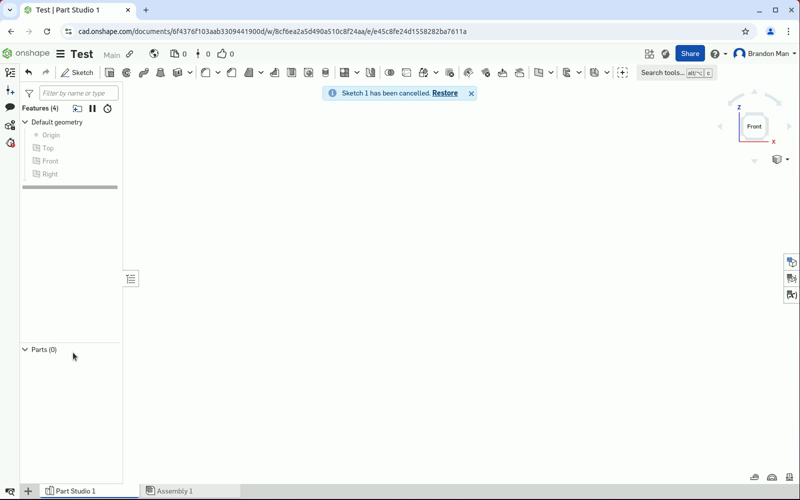
key(shift+s)
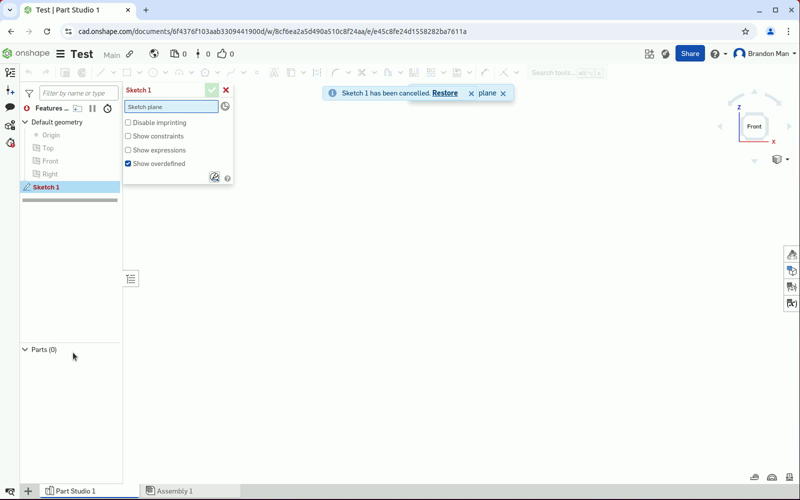
mouse_move(73, 163)
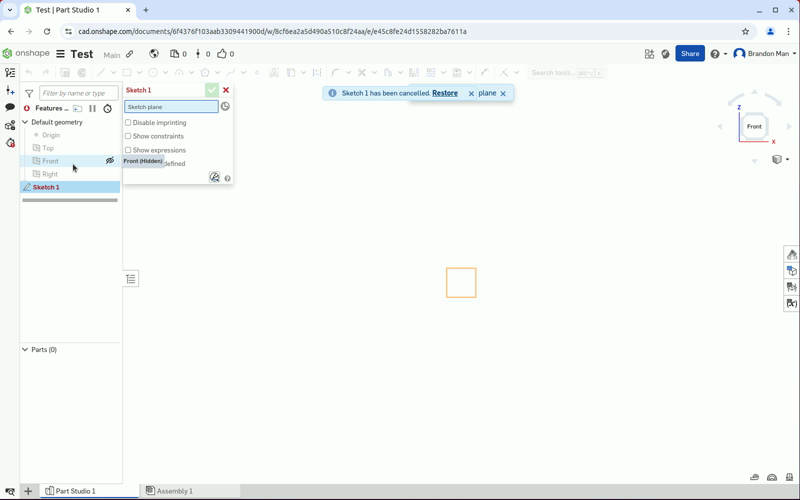
click(73, 163)
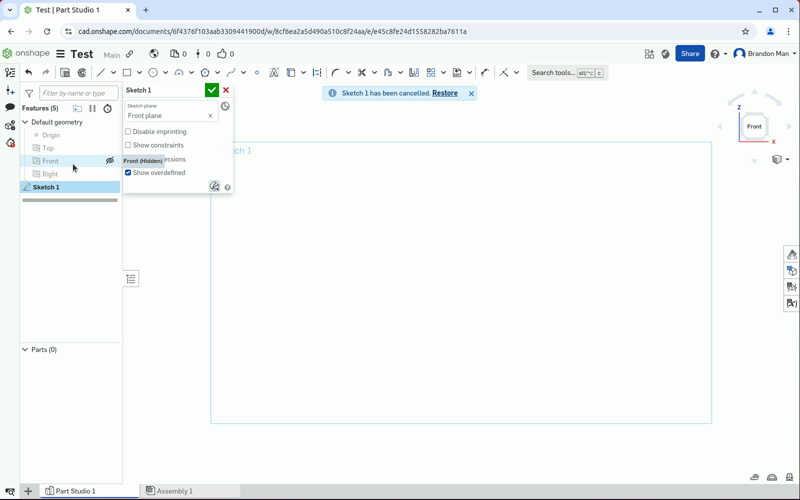
mouse_move(73, 352)
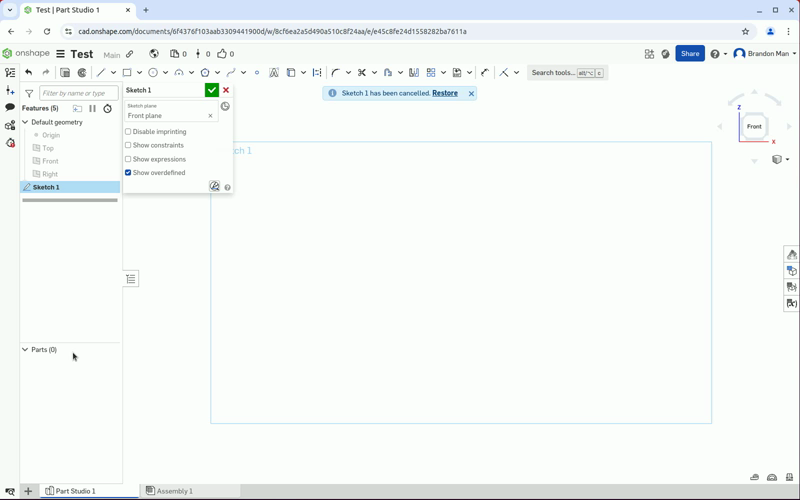
key(y)
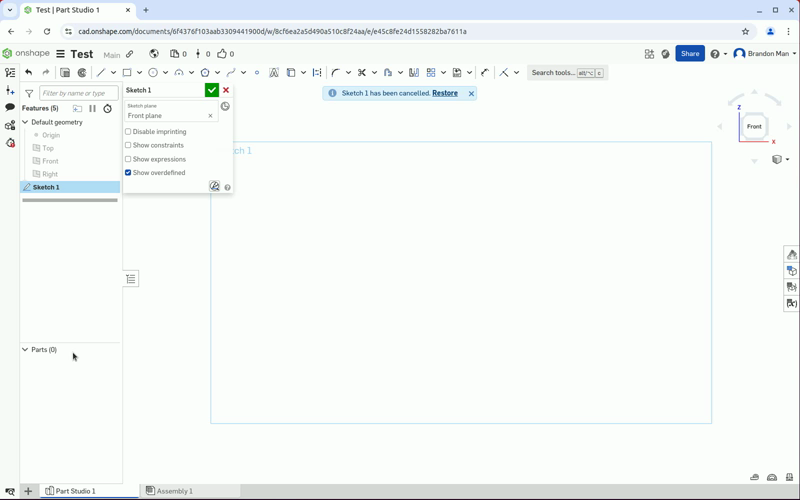
key(a)
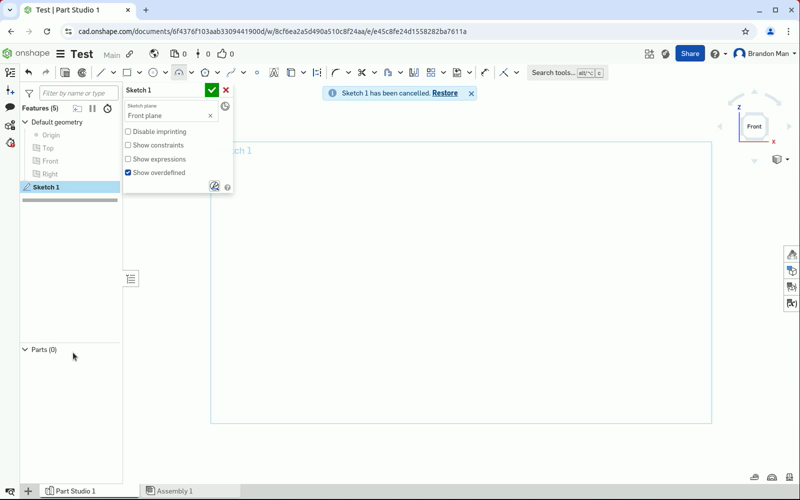
key_down(shift)
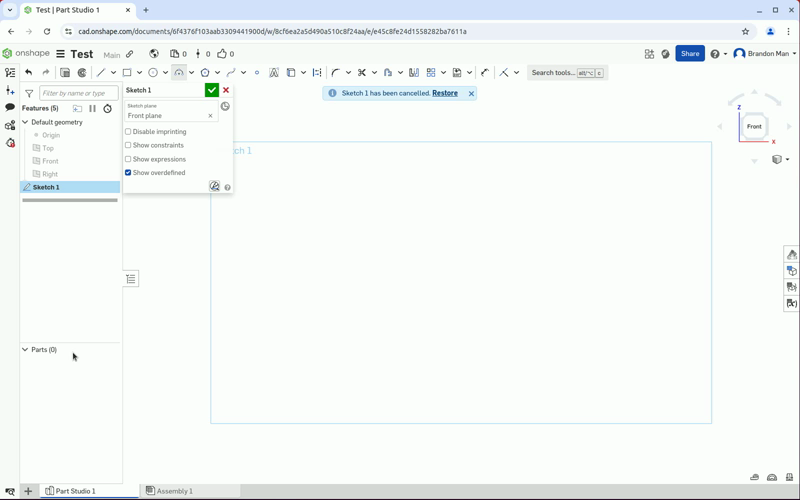
mouse_move(350, 282)
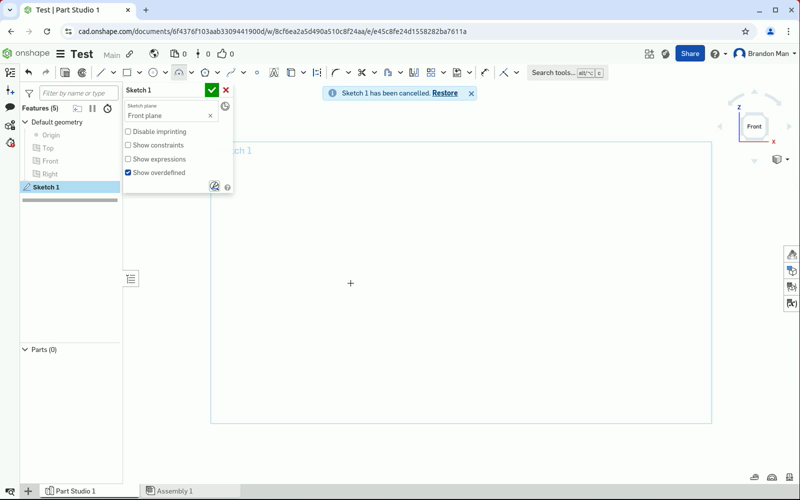
click(350, 282)
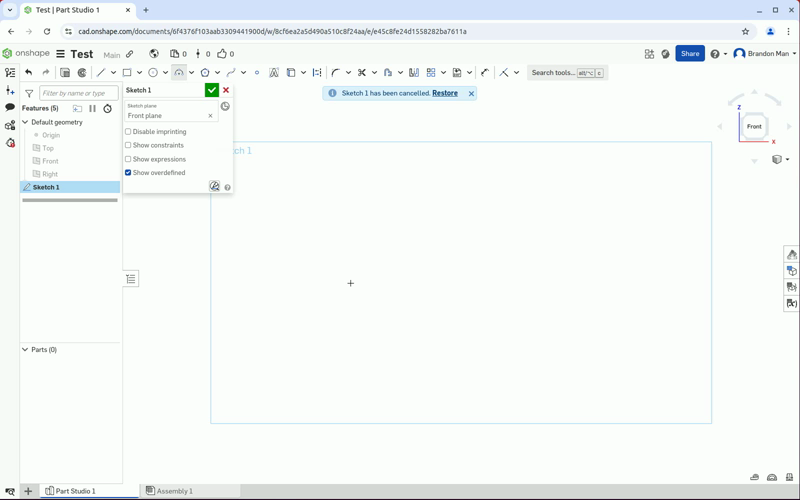
key_up(shift)
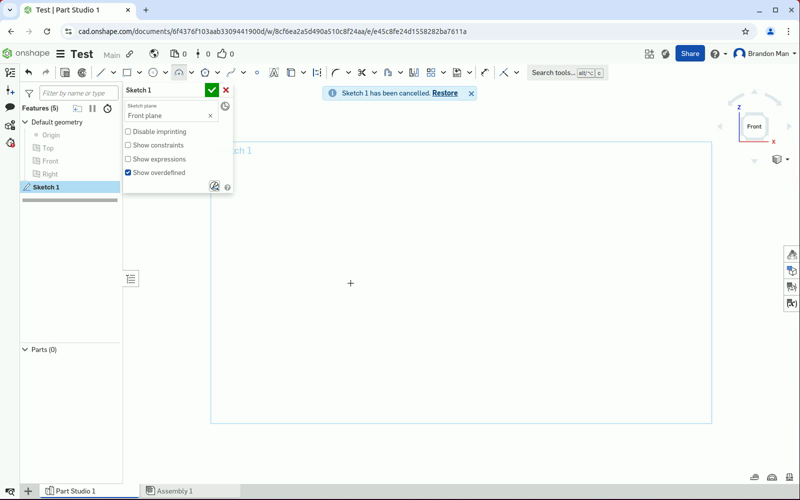
key_down(shift)
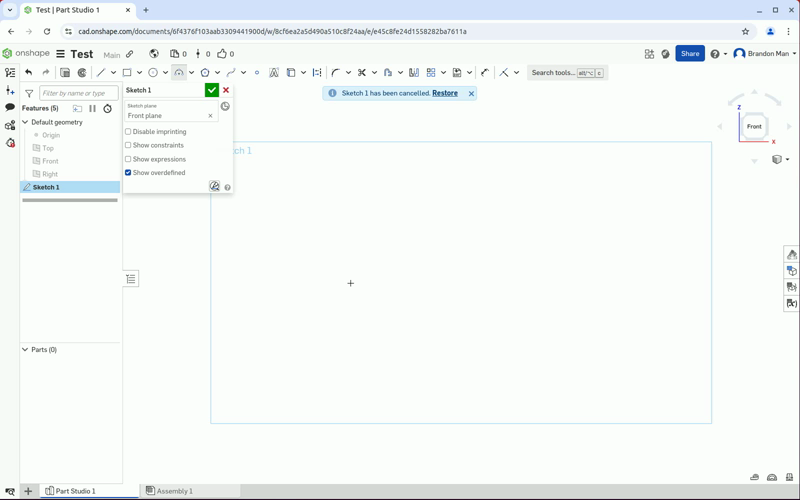
mouse_move(462, 394)
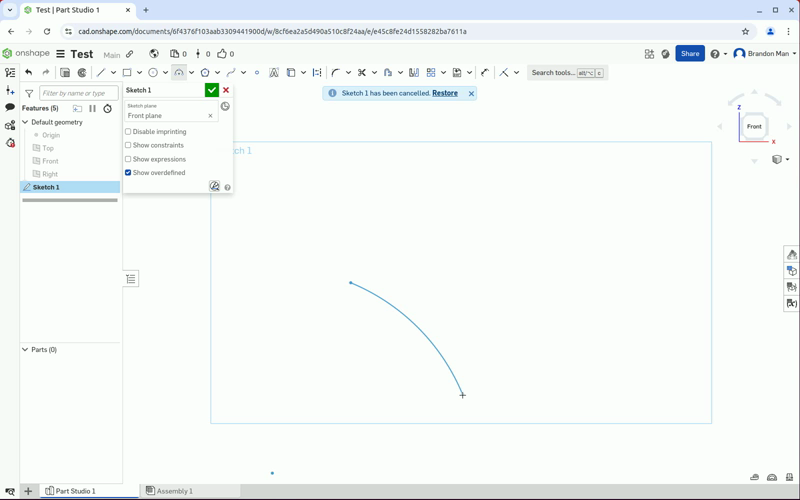
click(462, 394)
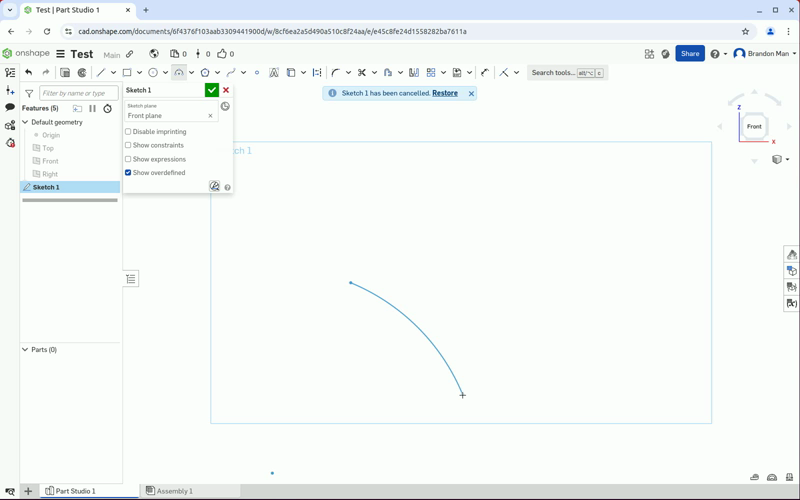
mouse_move(383, 362)
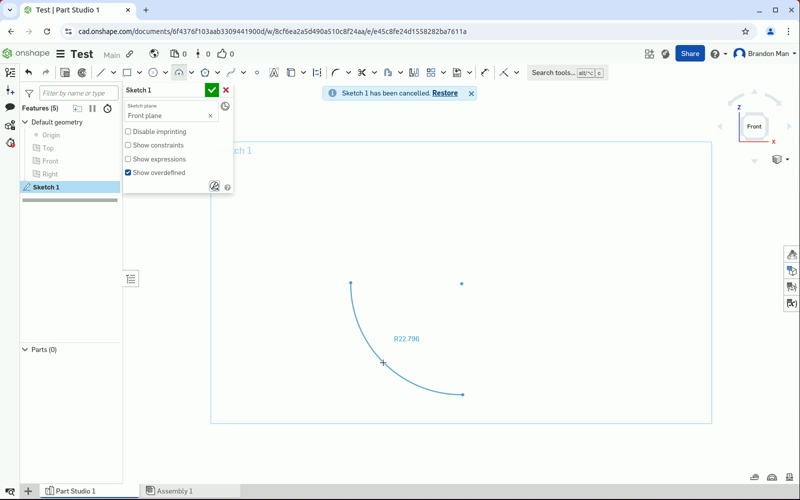
click(383, 362)
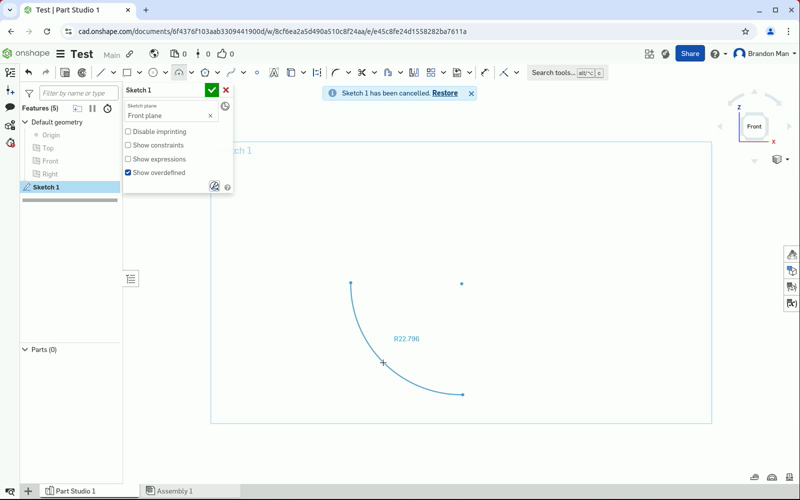
key_up(shift)
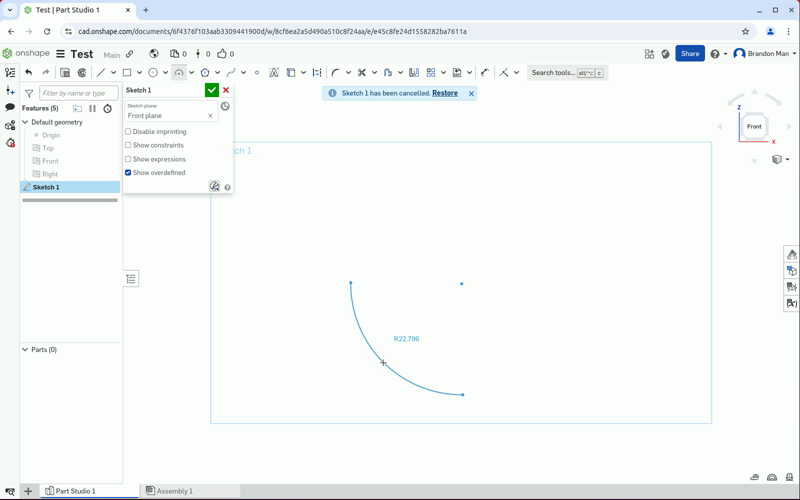
key(esc)
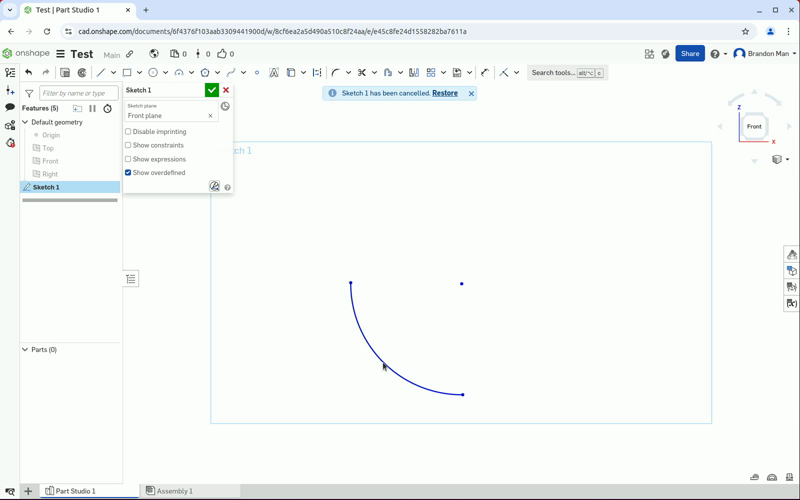
key(l)
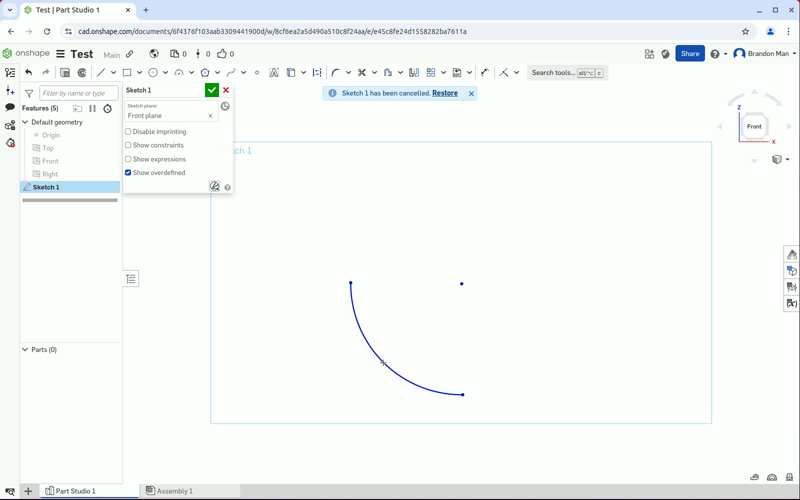
mouse_move(462, 394)
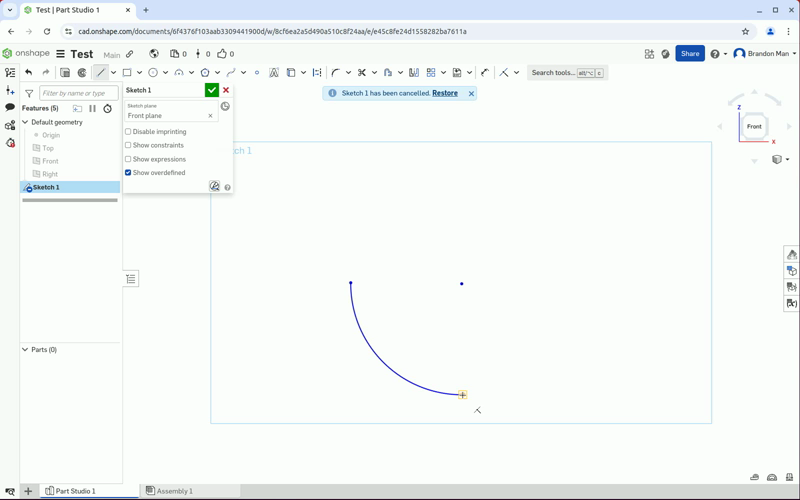
click(462, 394)
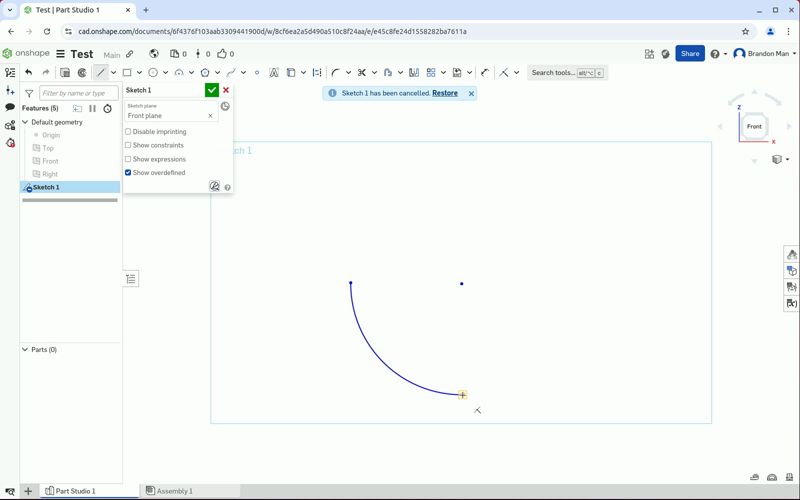
key_down(shift)
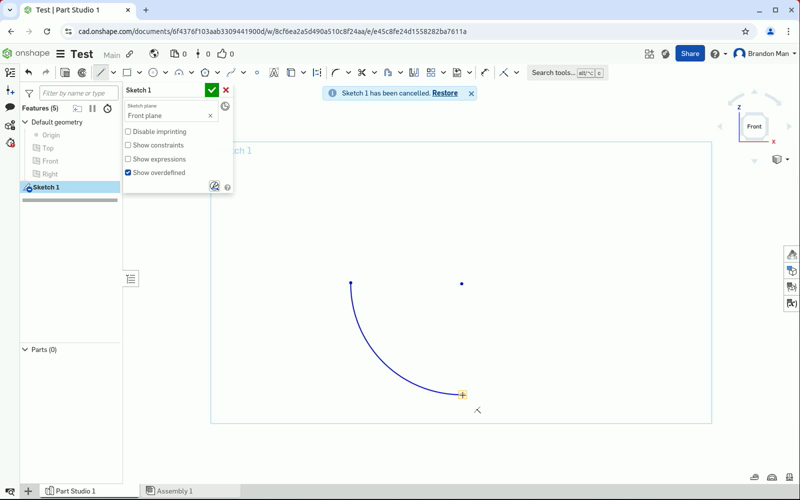
mouse_move(492, 394)
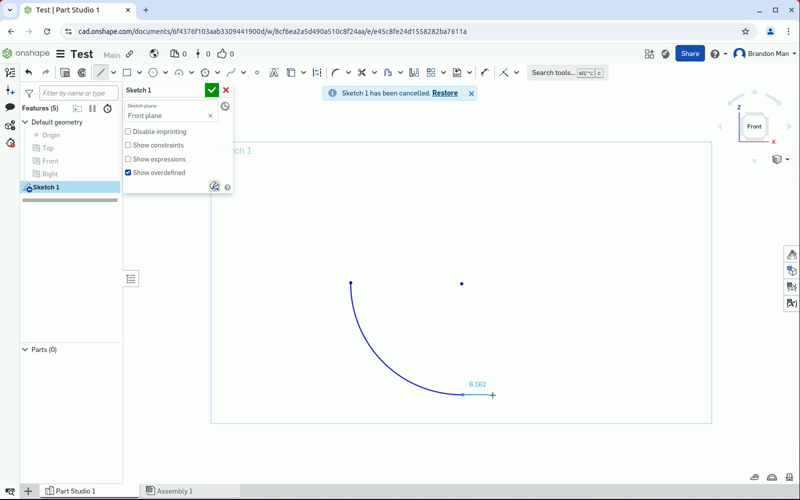
mouse_move(494, 394)
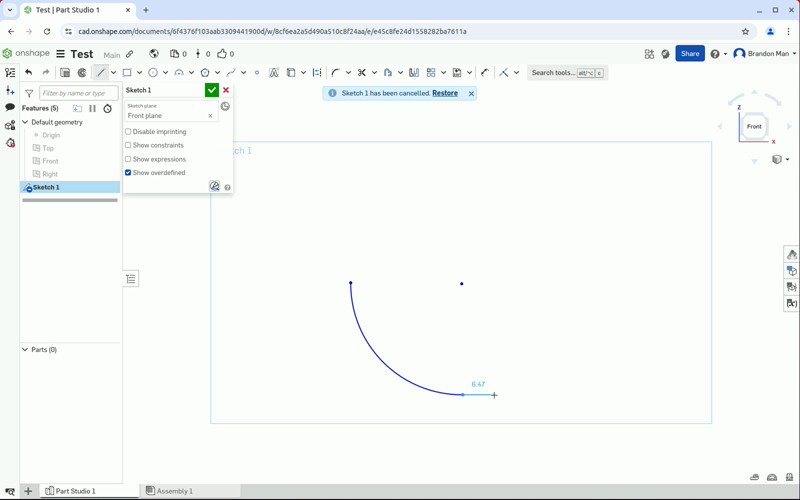
click(494, 394)
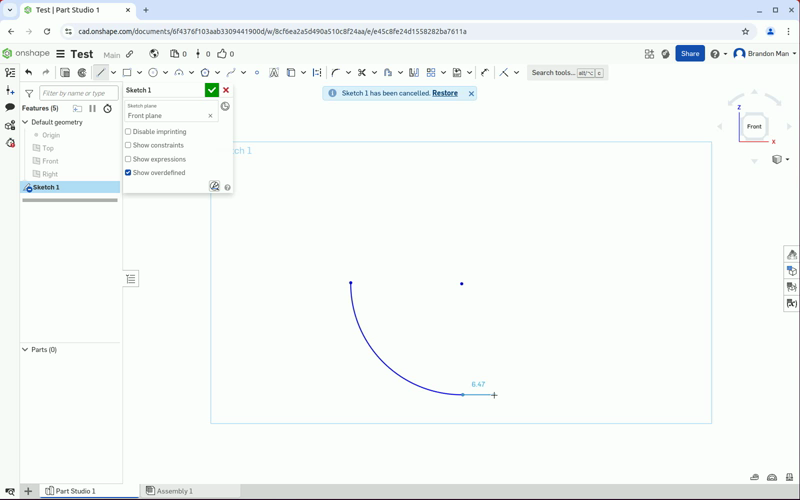
key_up(shift)
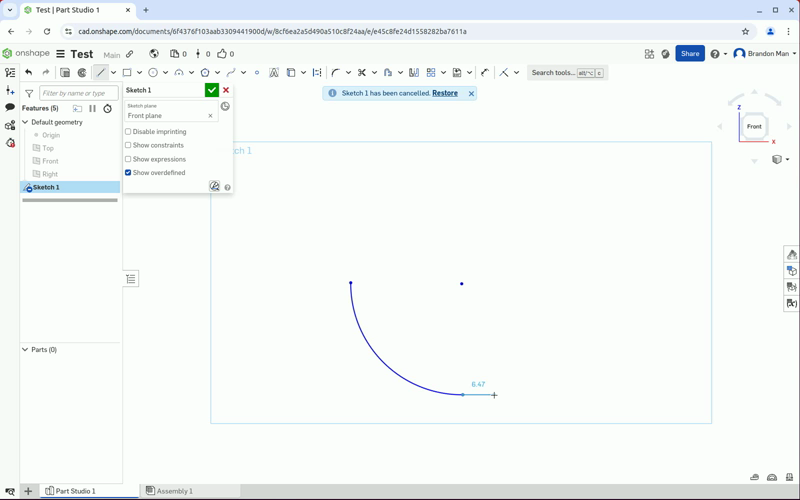
key_down(shift)
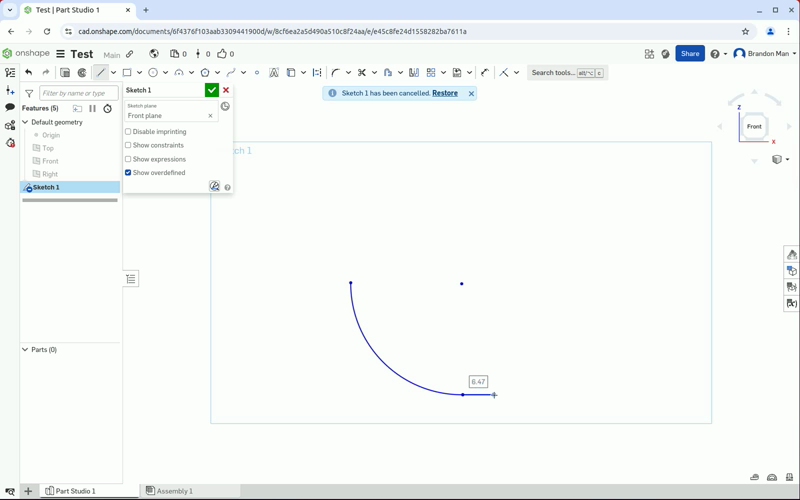
mouse_move(494, 193)
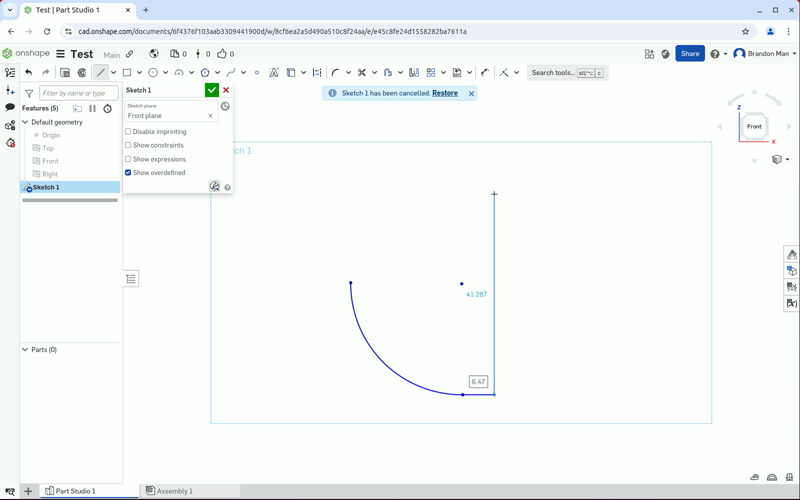
click(494, 193)
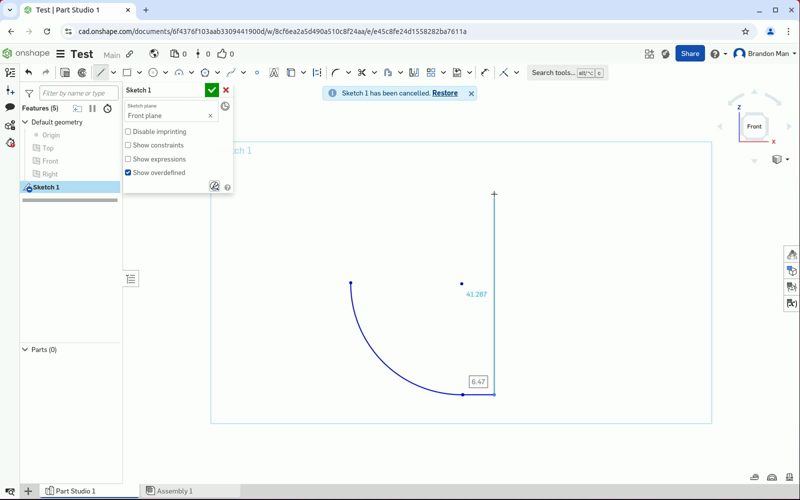
key_up(shift)
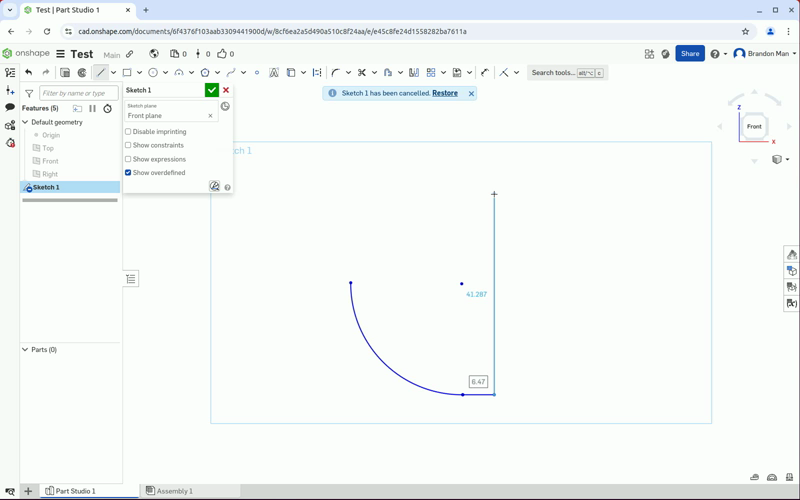
key_down(shift)
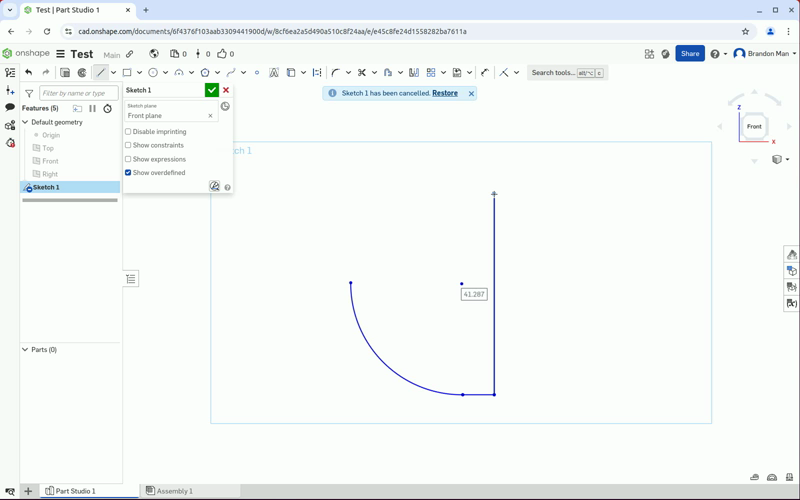
mouse_move(524, 193)
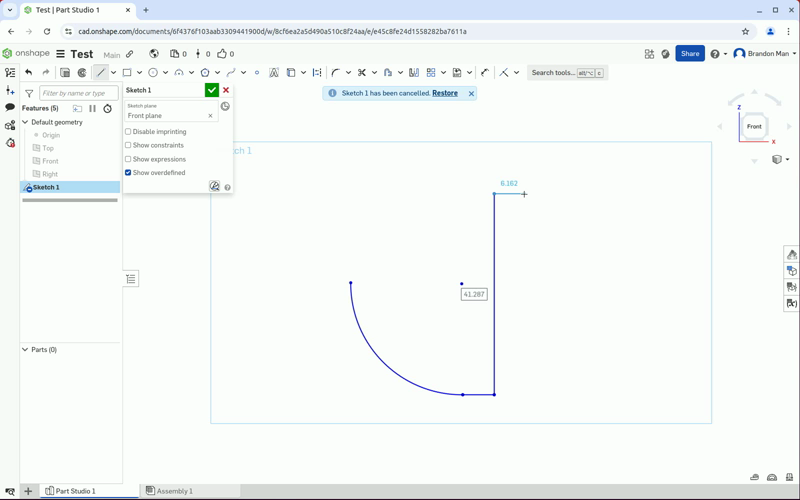
mouse_move(461, 193)
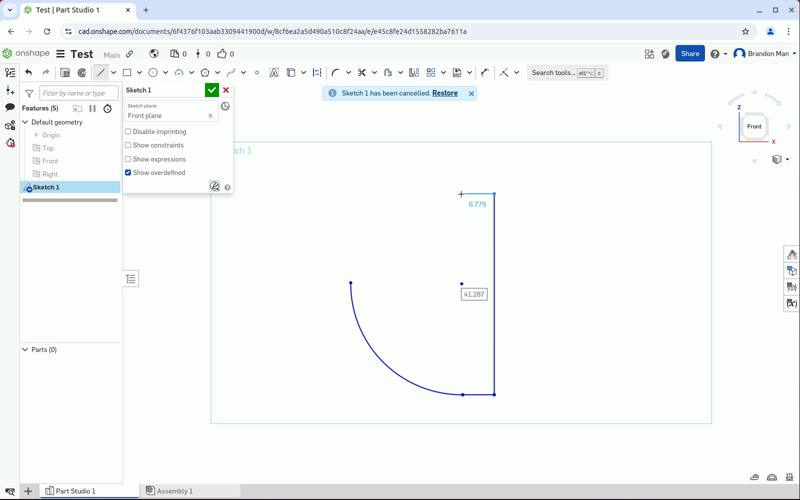
click(461, 193)
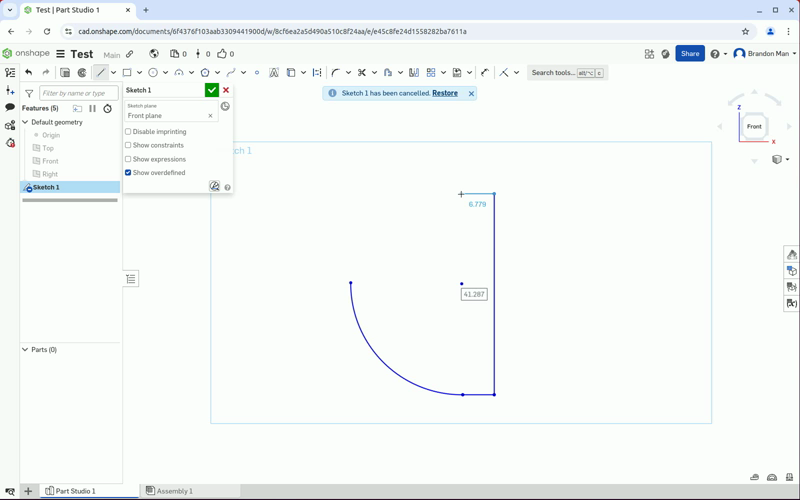
key_up(shift)
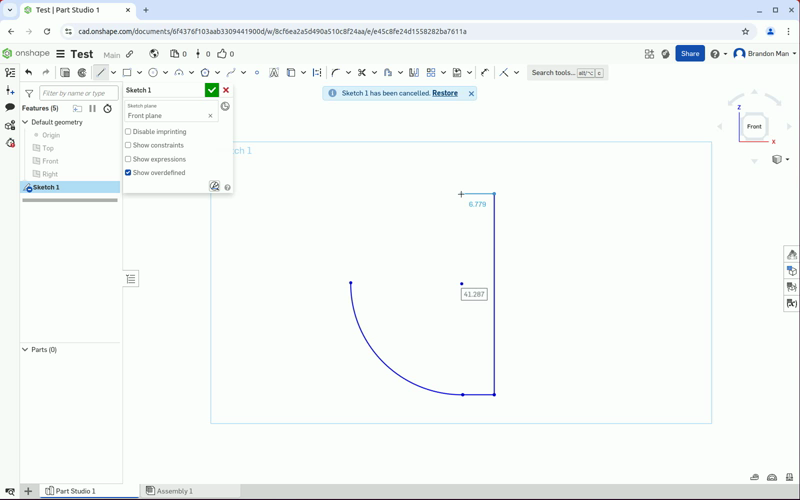
key_down(shift)
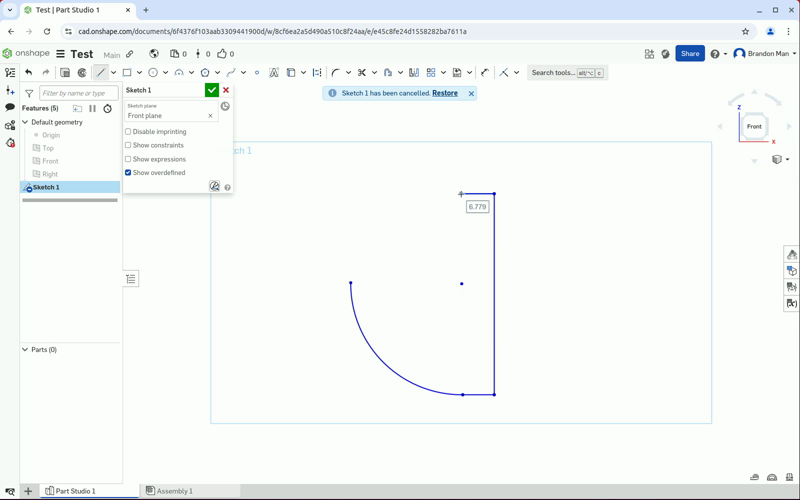
mouse_move(461, 282)
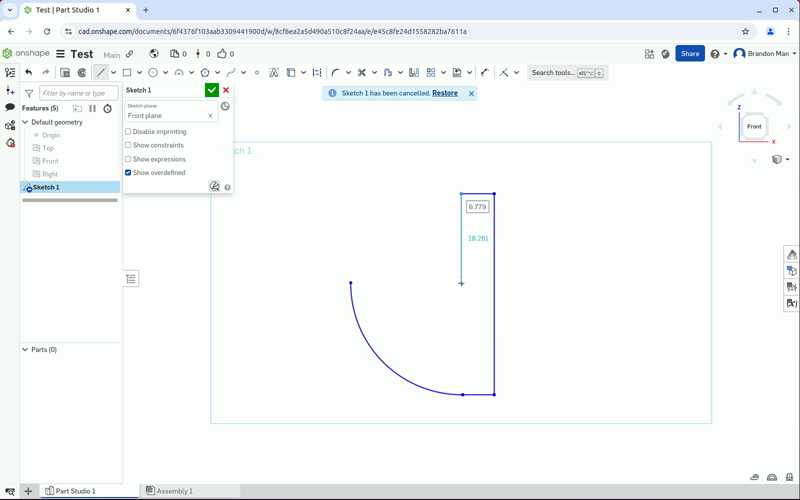
scroll(6)
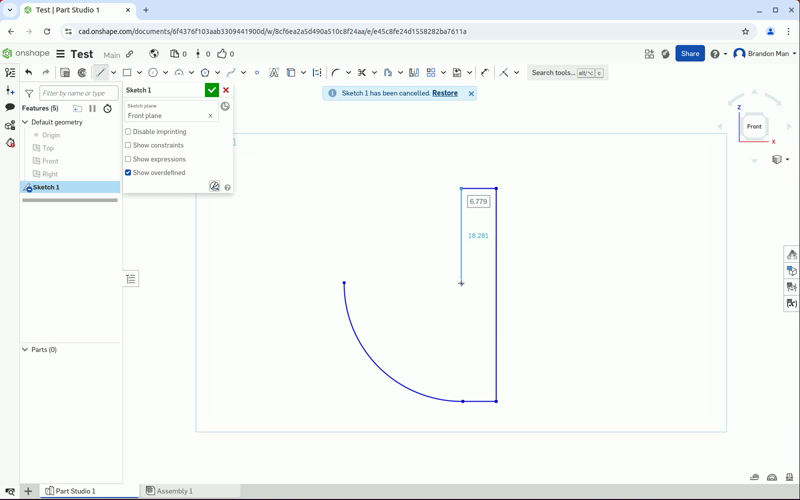
scroll(6)
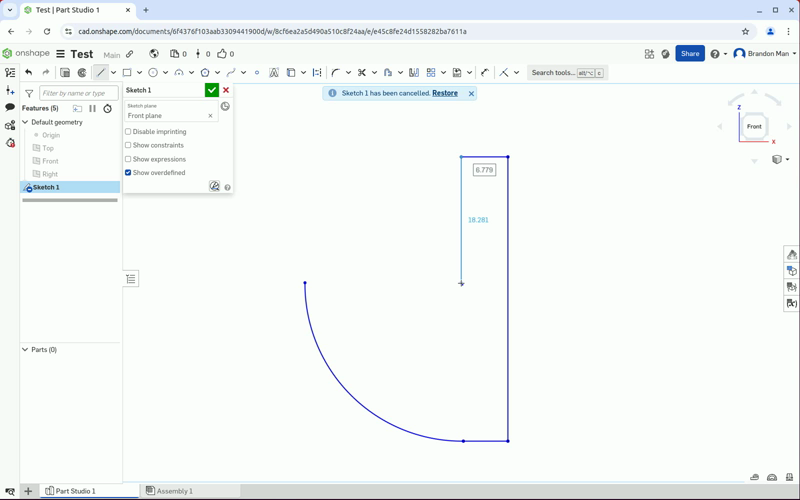
scroll(6)
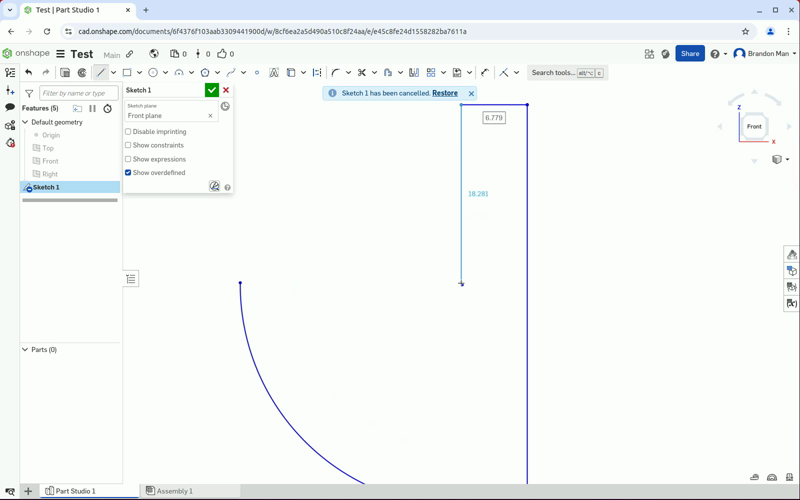
scroll(6)
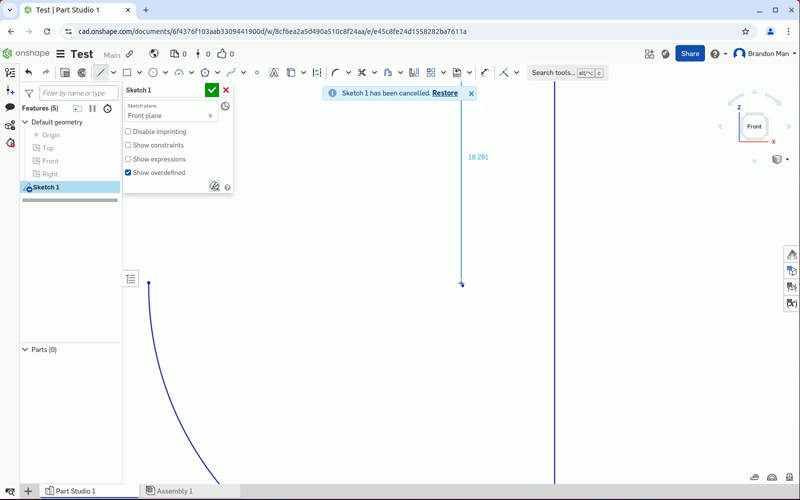
scroll(6)
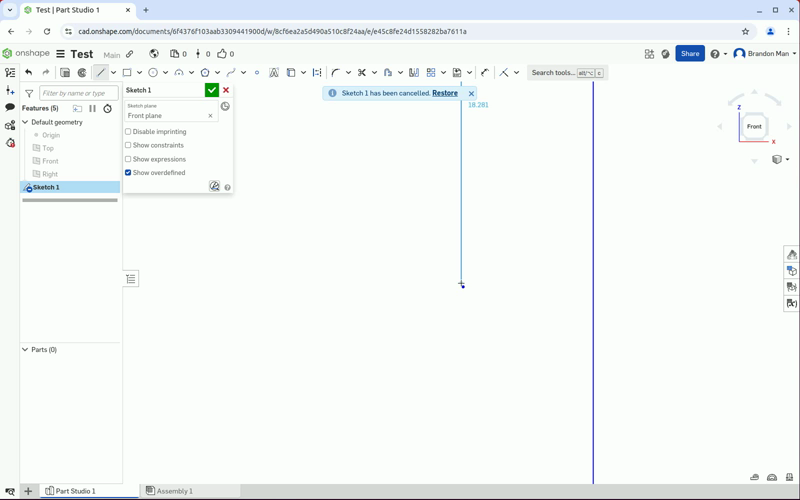
scroll(6)
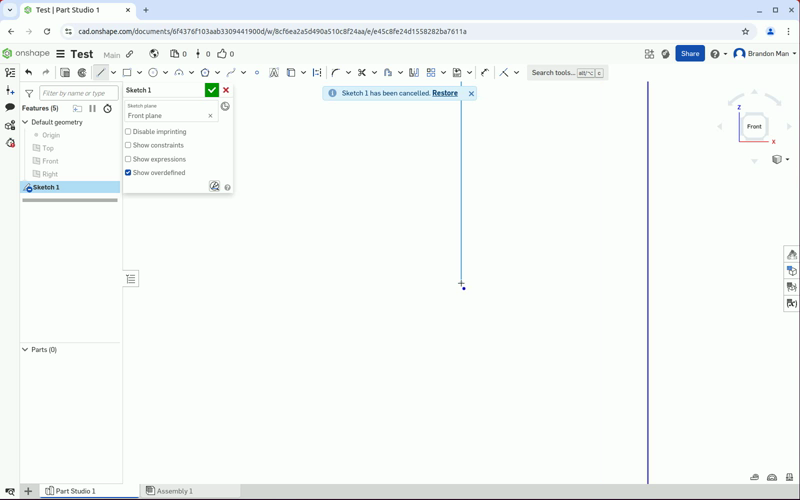
scroll(6)
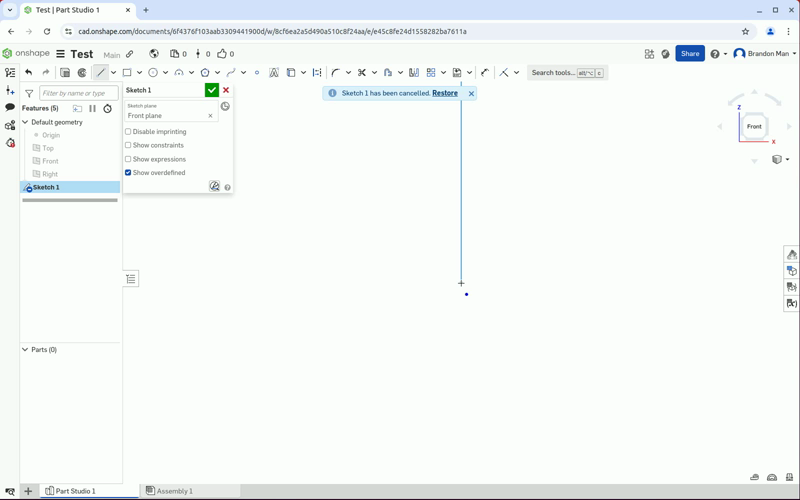
click(461, 282)
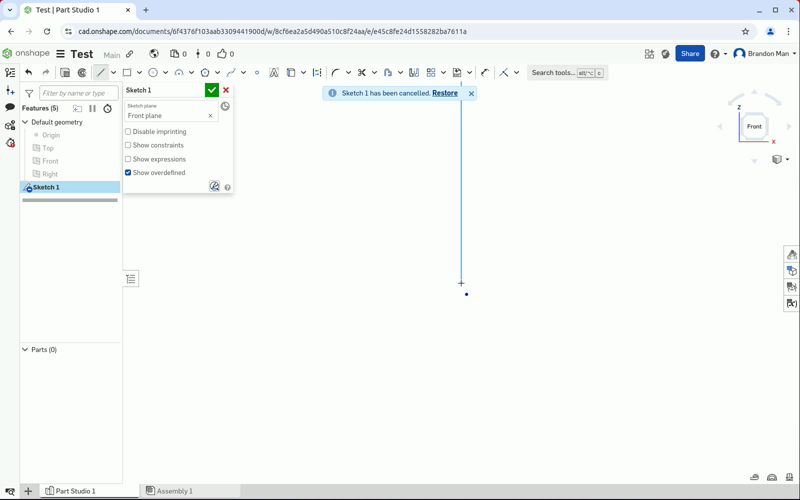
scroll(-6)
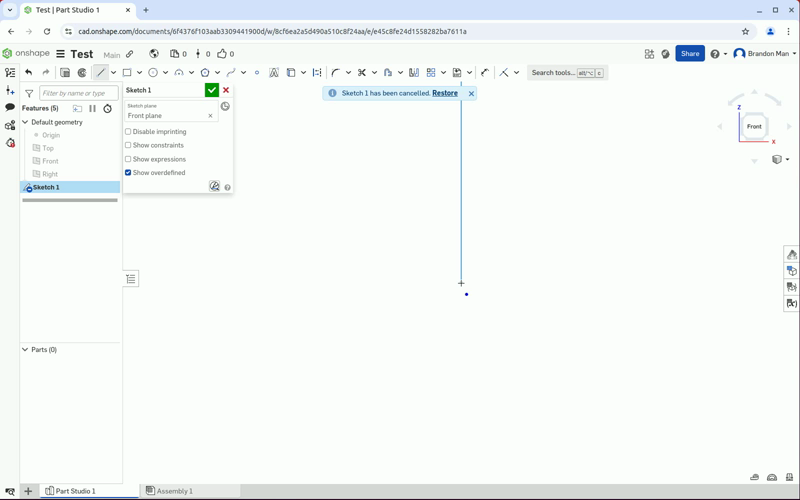
scroll(-6)
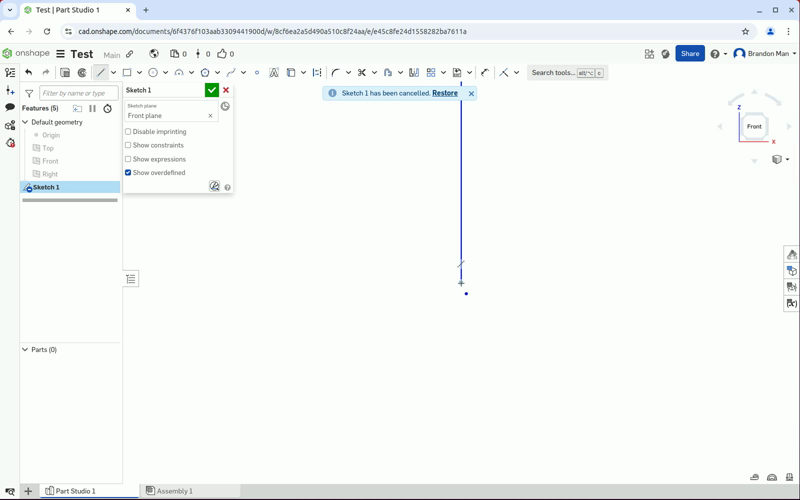
scroll(-6)
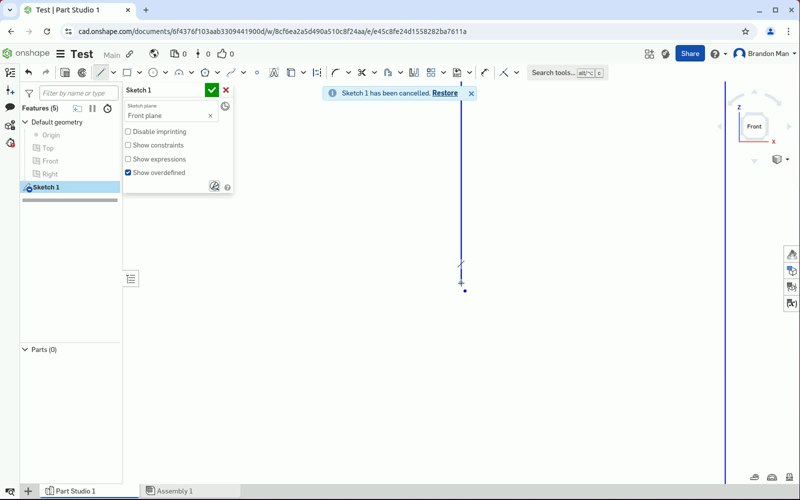
scroll(-6)
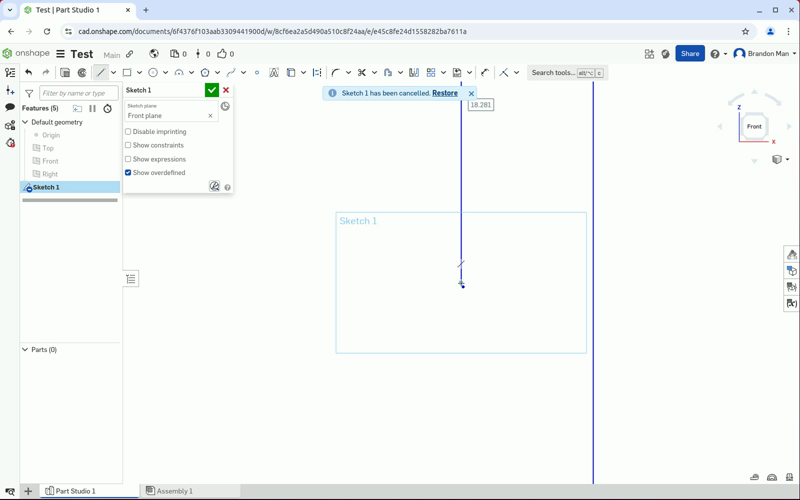
scroll(-6)
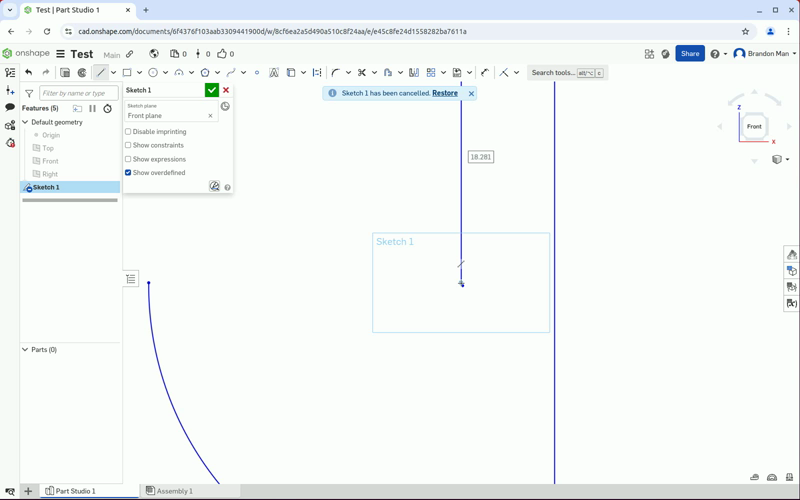
scroll(-6)
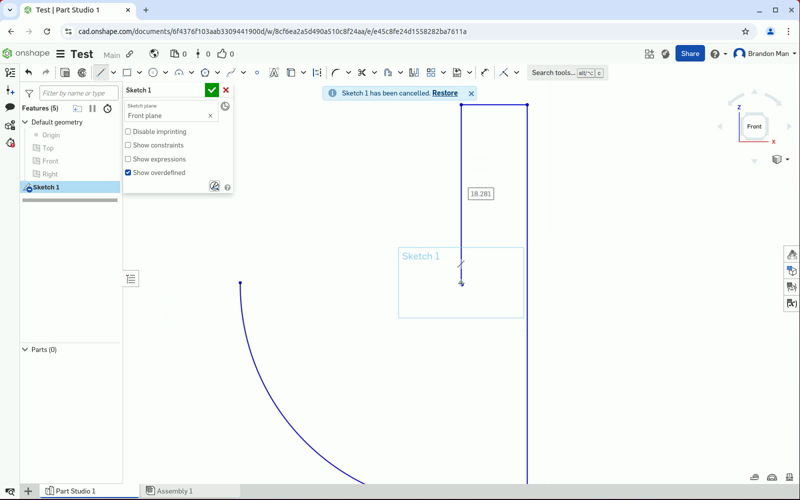
scroll(-6)
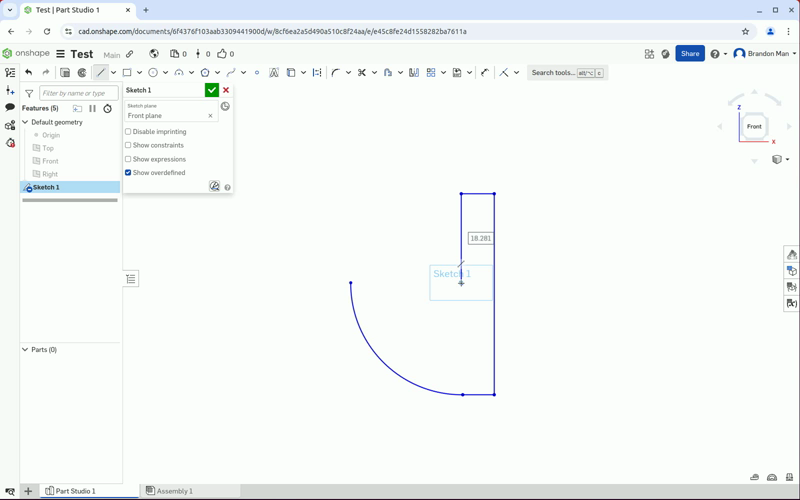
key_up(shift)
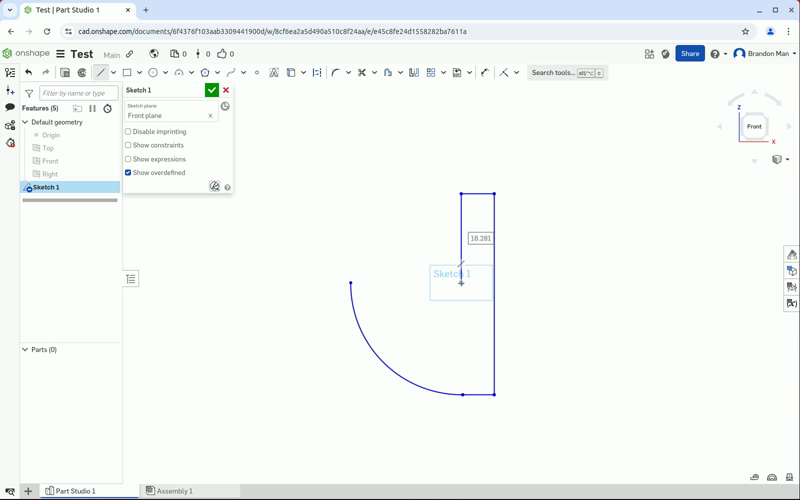
key_down(shift)
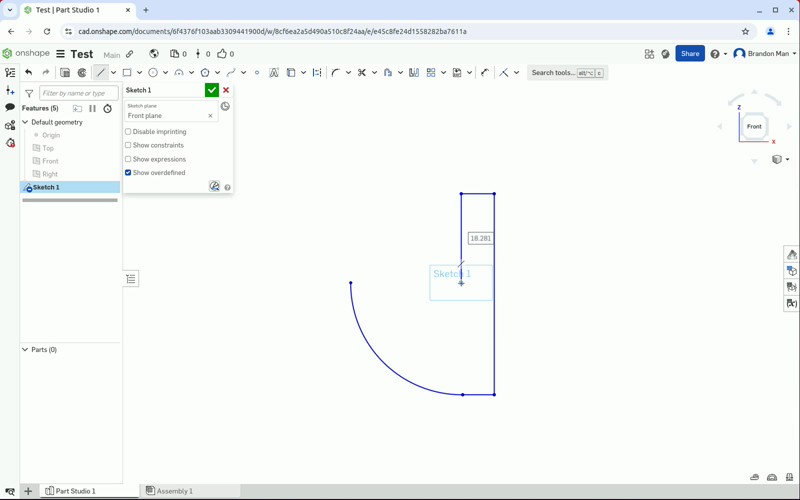
mouse_move(383, 282)
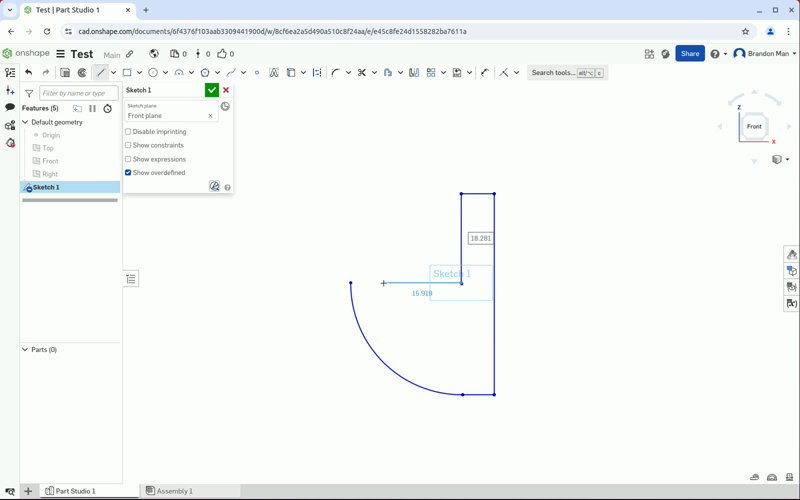
click(383, 282)
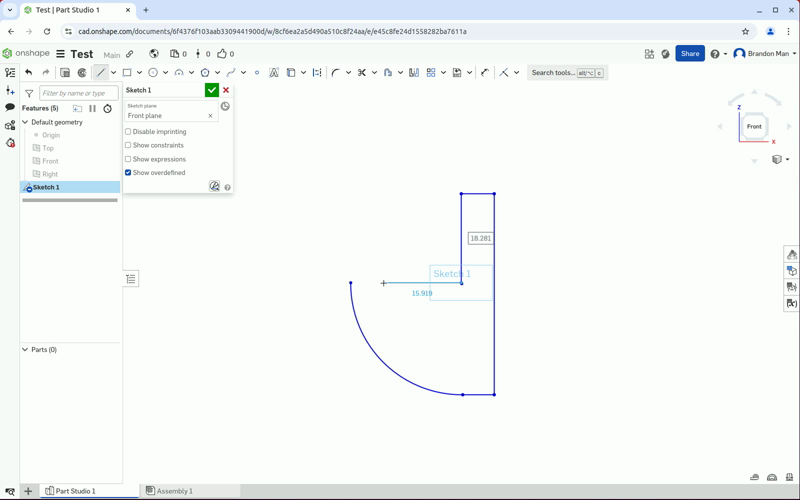
key_up(shift)
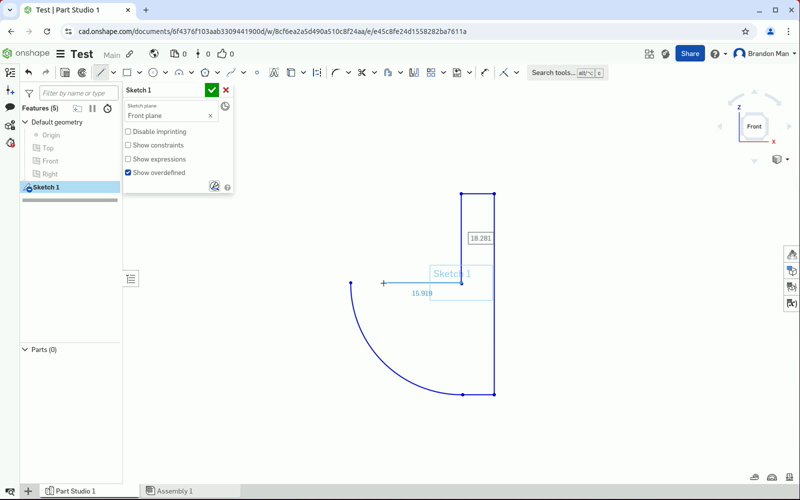
key_down(shift)
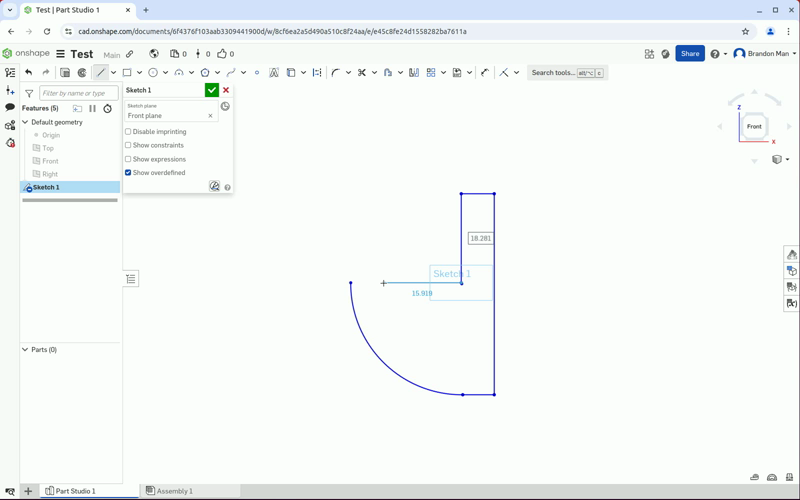
mouse_move(383, 193)
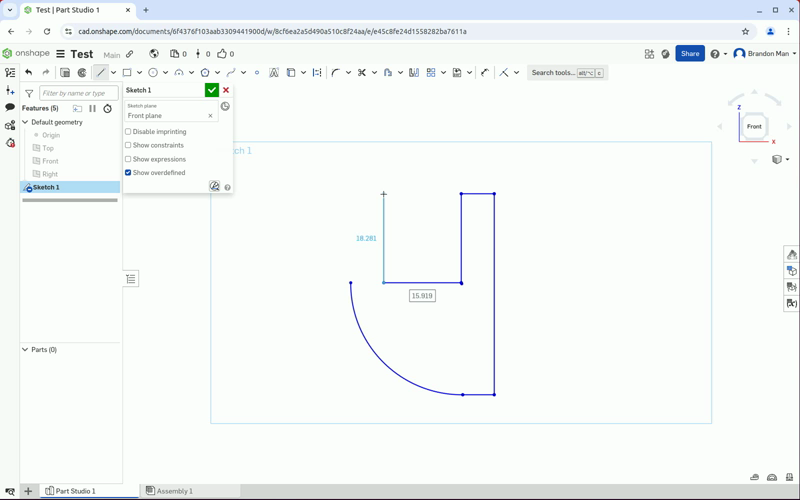
click(383, 193)
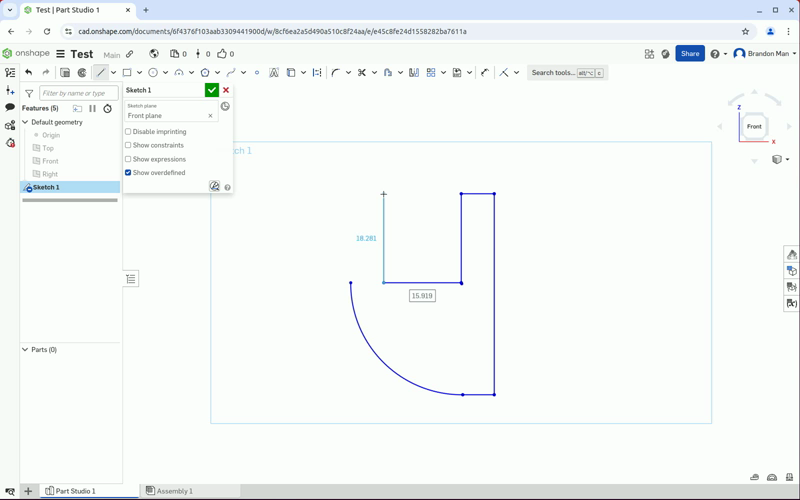
key_up(shift)
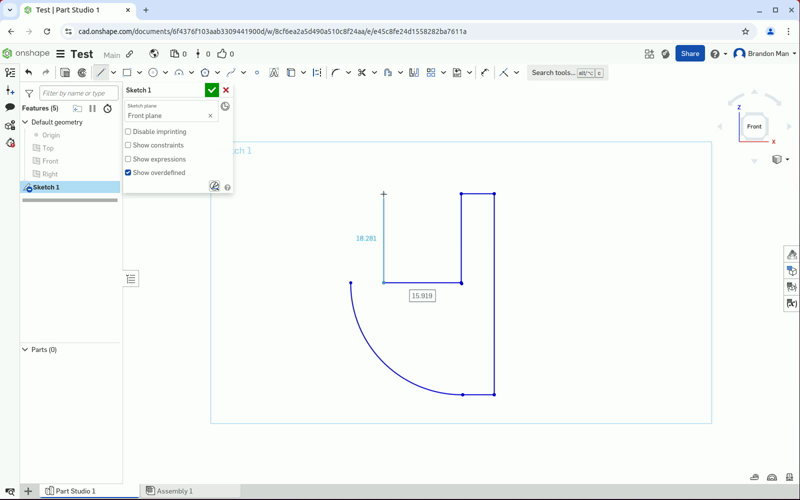
key_down(shift)
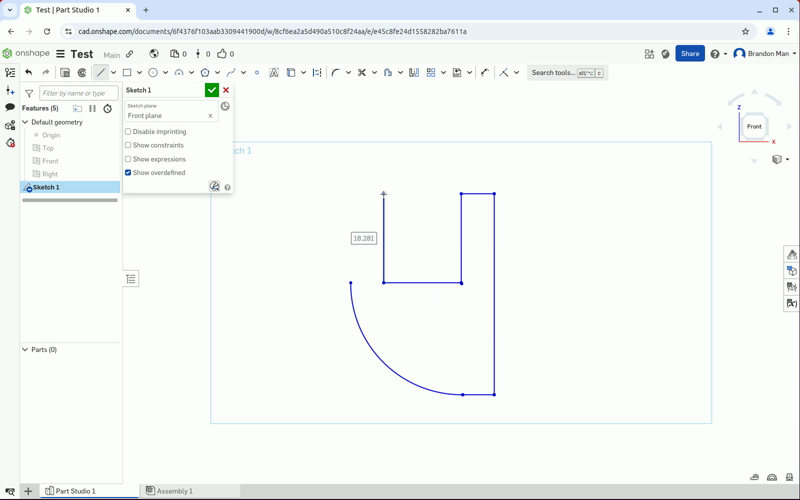
mouse_move(414, 193)
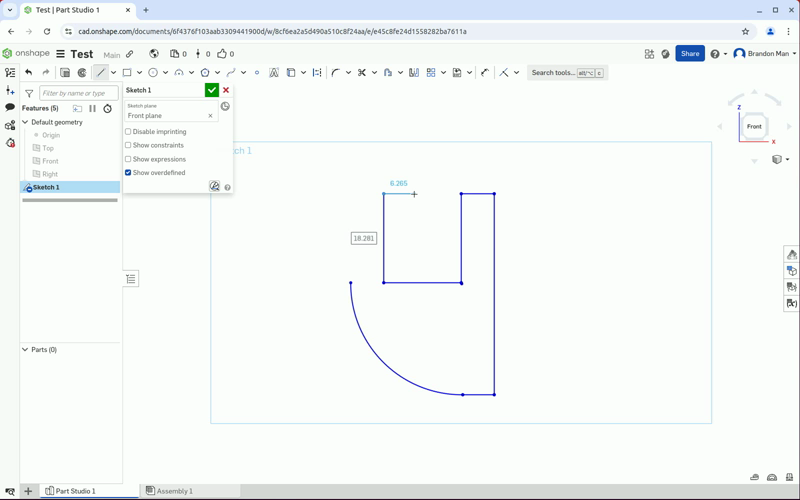
mouse_move(377, 193)
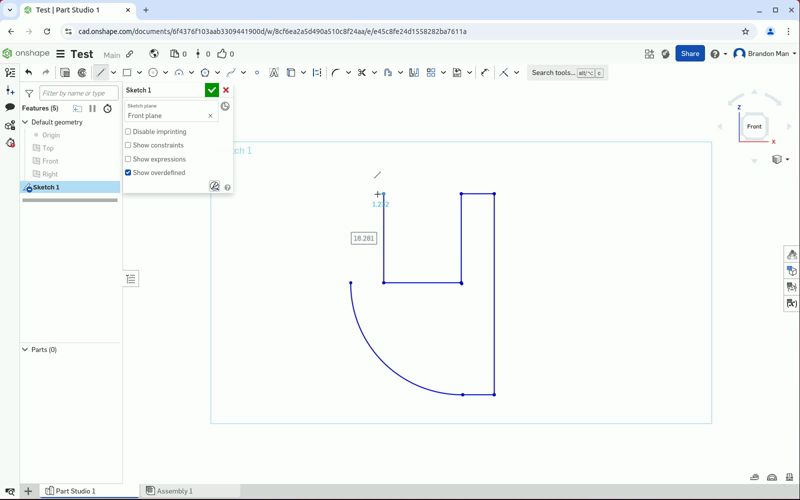
scroll(6)
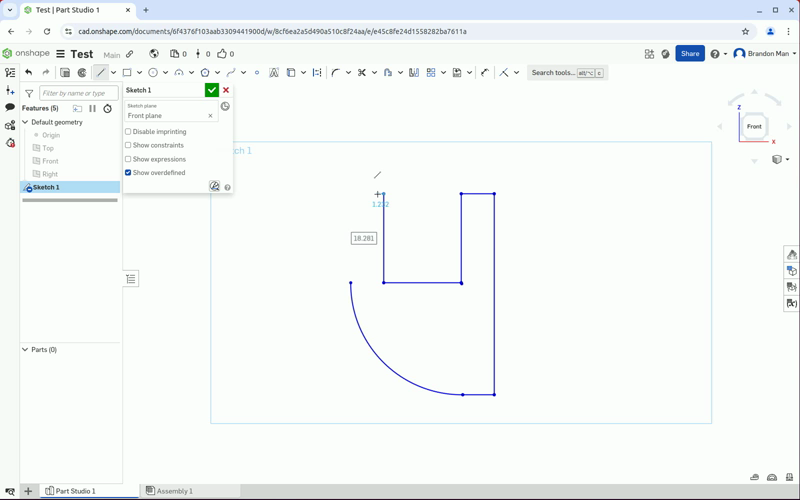
scroll(6)
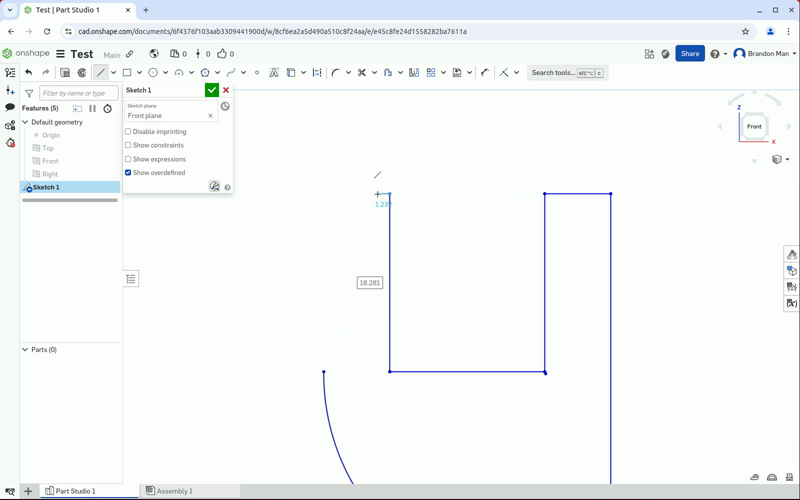
scroll(6)
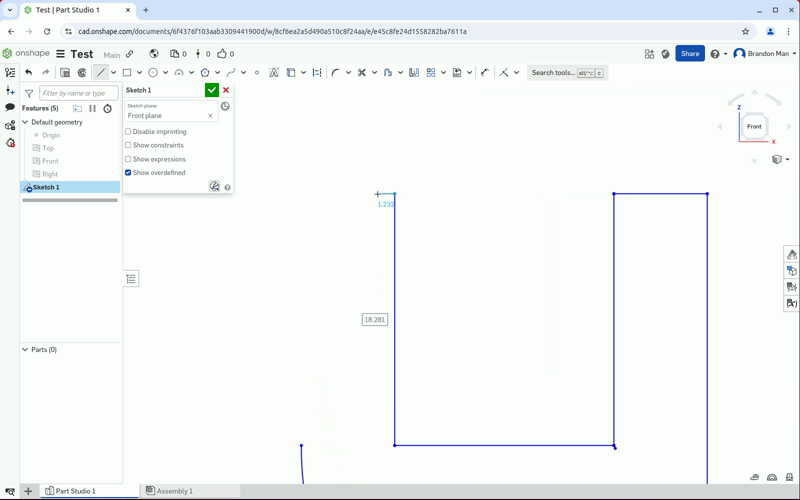
scroll(6)
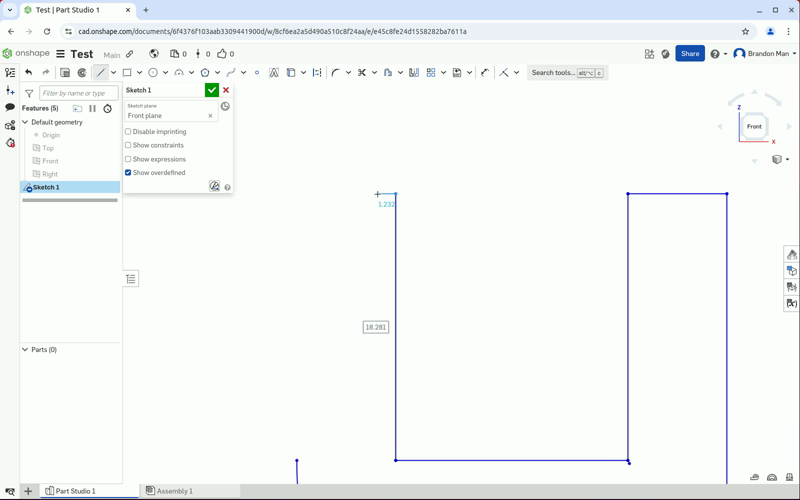
scroll(6)
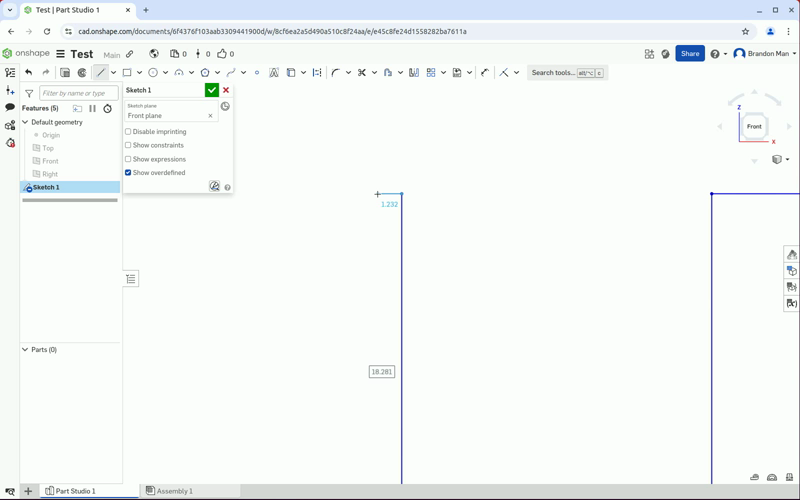
scroll(6)
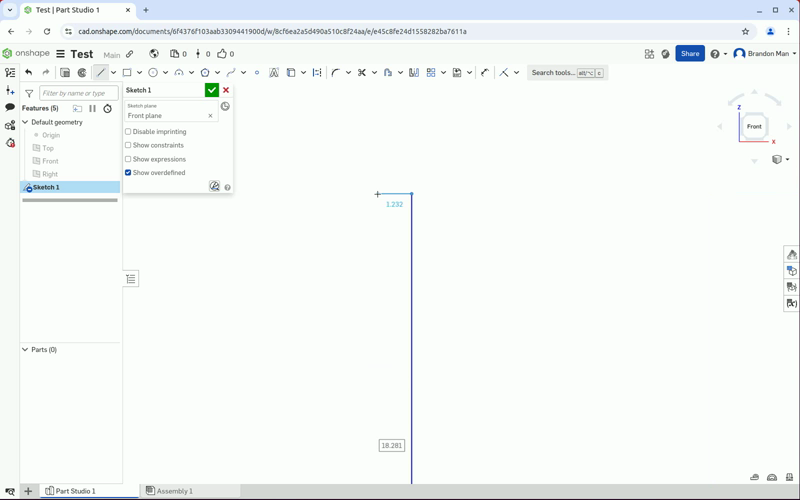
scroll(6)
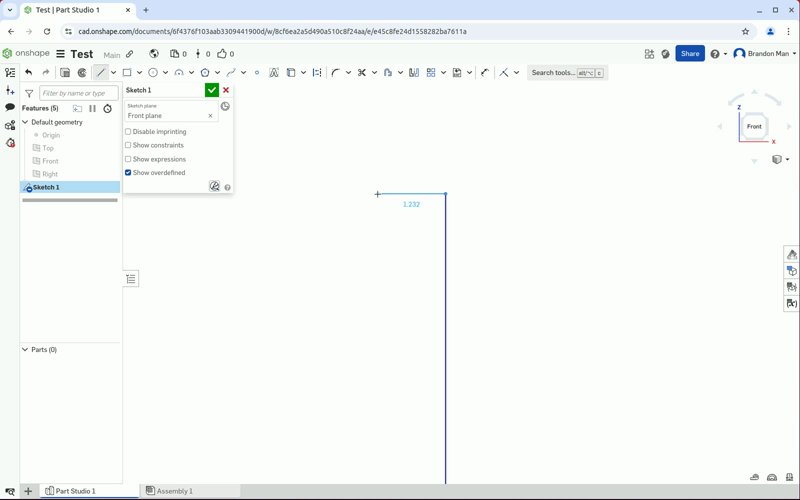
click(377, 193)
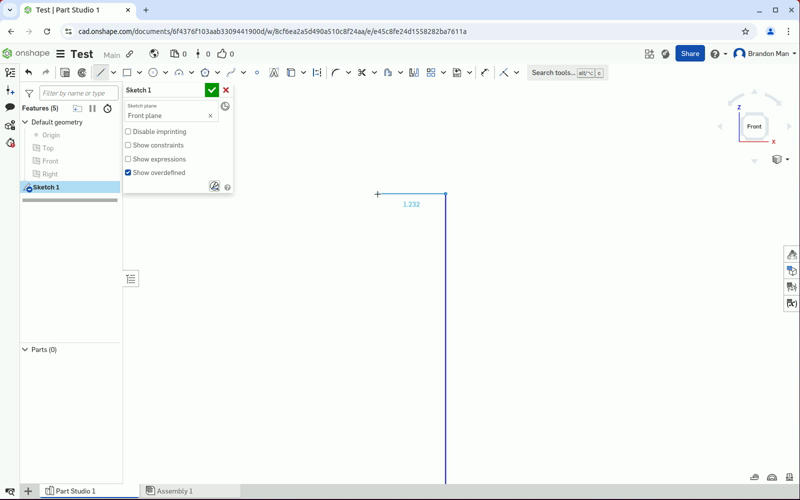
scroll(-6)
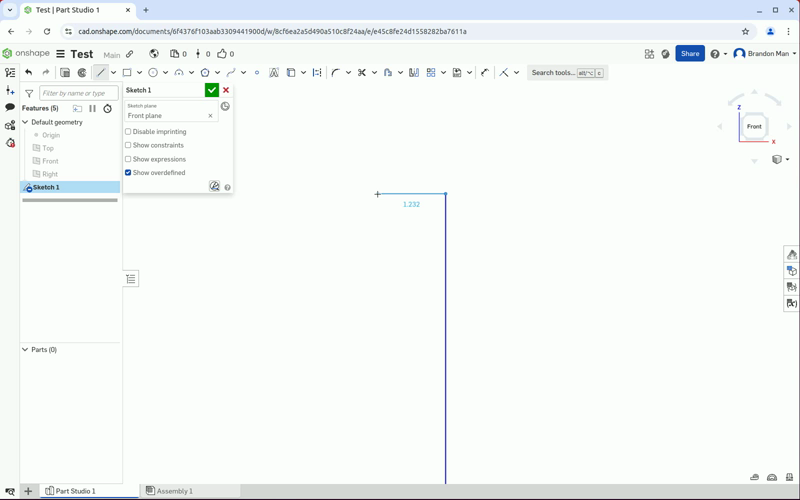
scroll(-6)
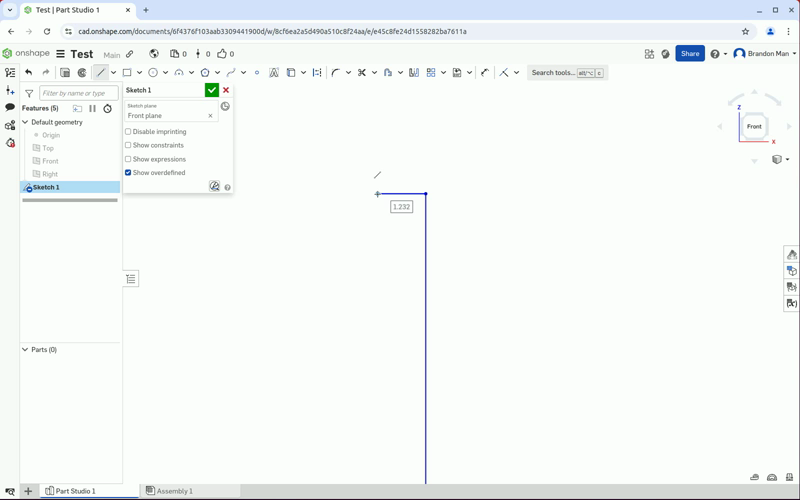
scroll(-6)
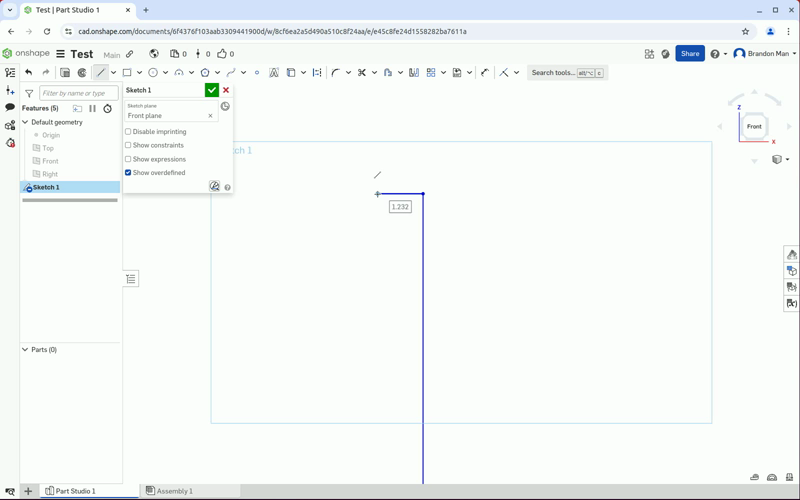
scroll(-6)
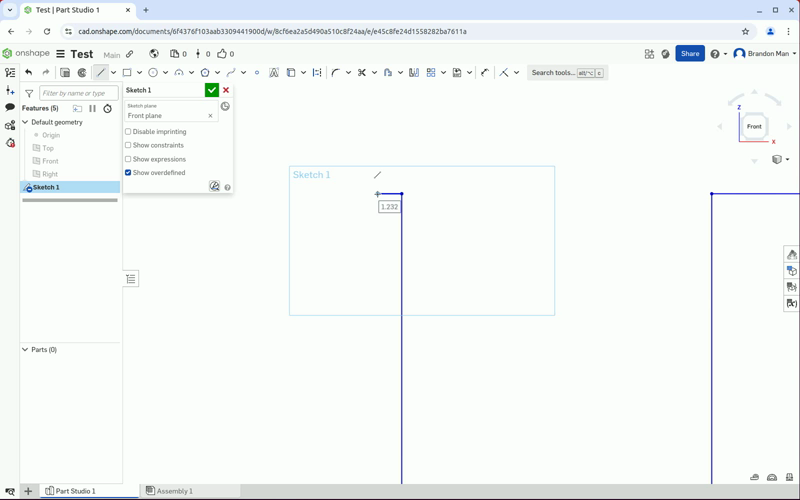
scroll(-6)
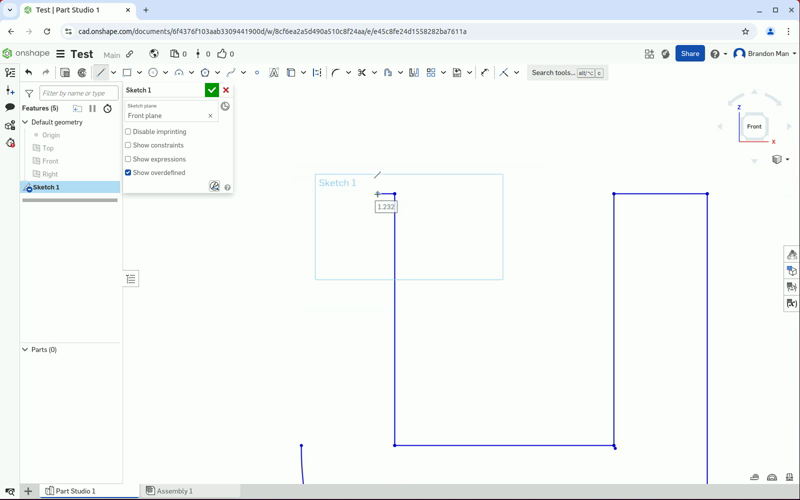
scroll(-6)
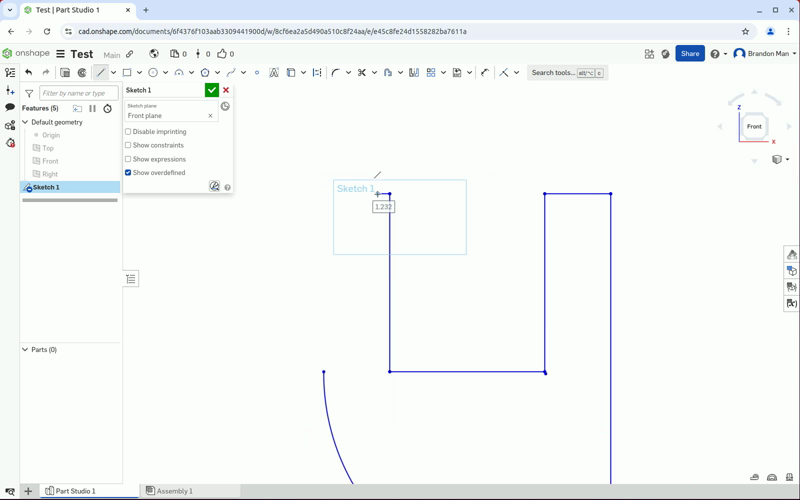
scroll(-6)
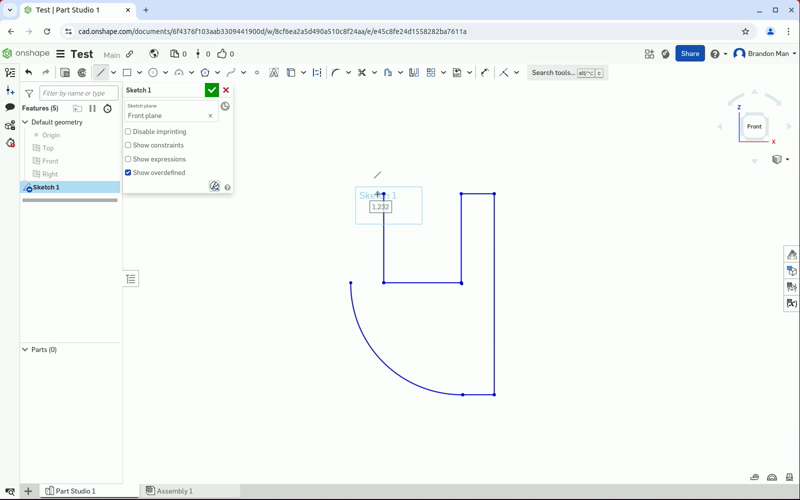
key_up(shift)
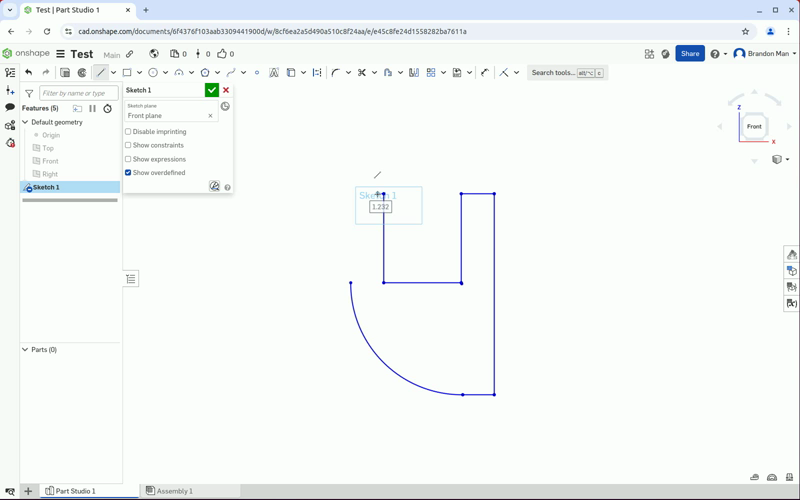
key(esc)
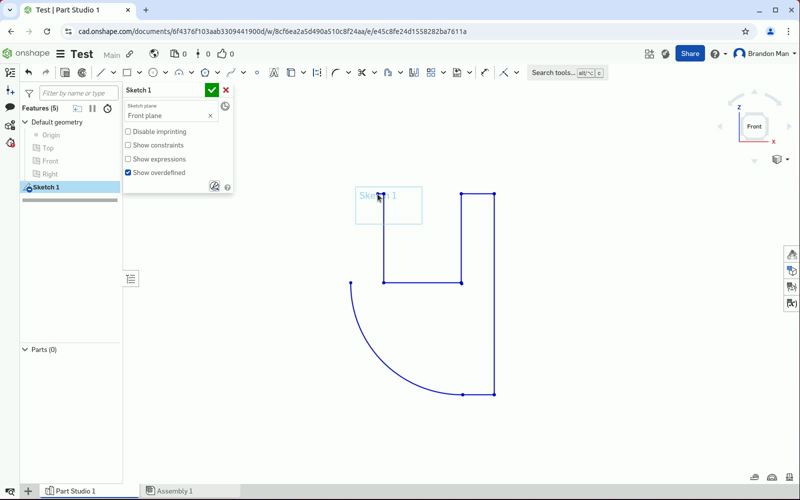
key(a)
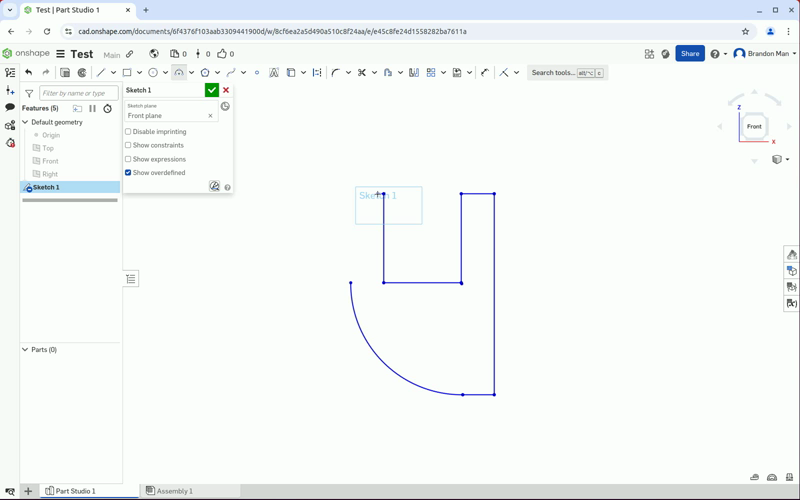
mouse_move(377, 193)
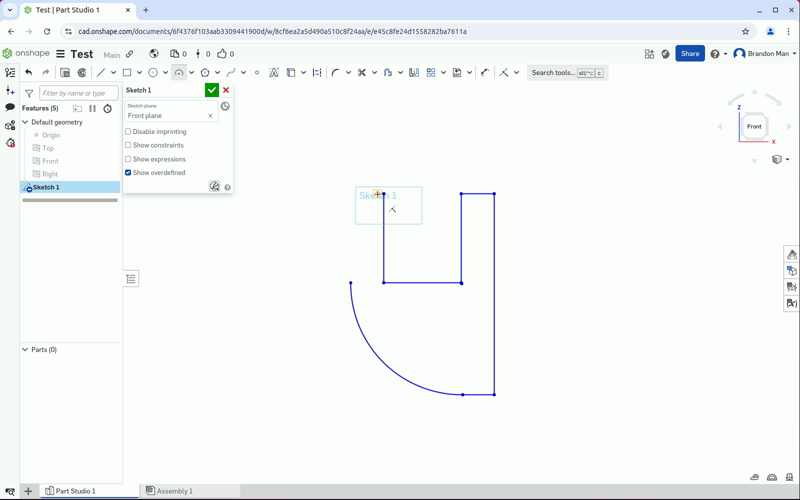
click(377, 193)
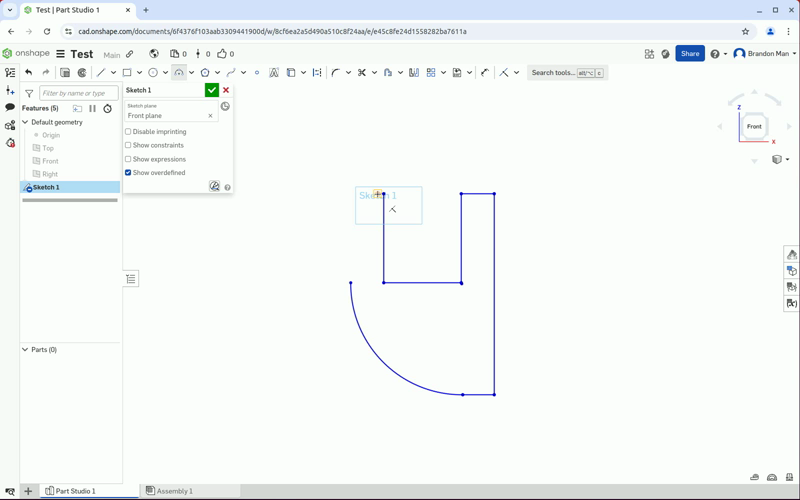
key_down(shift)
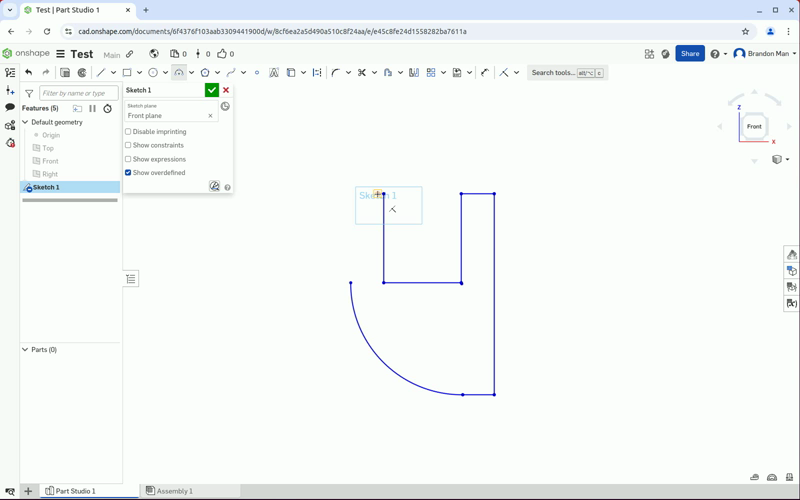
mouse_move(350, 219)
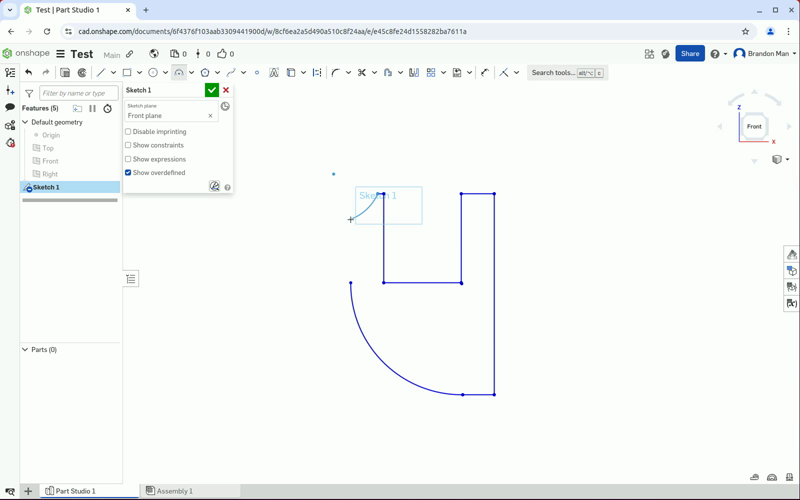
click(350, 219)
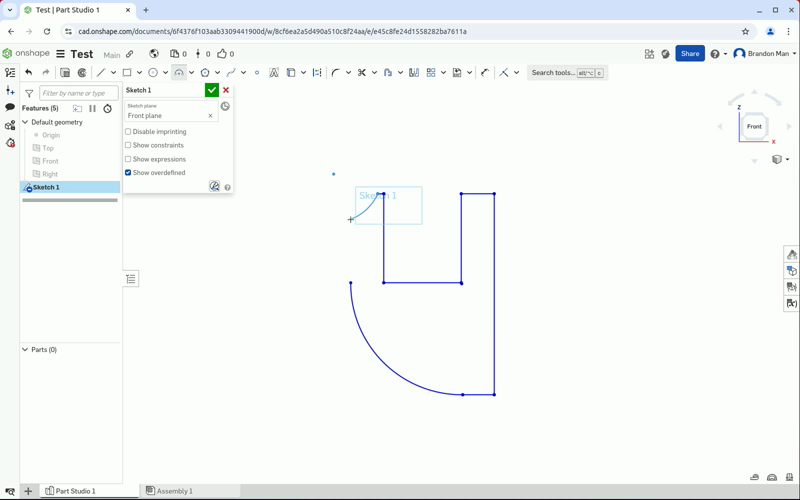
mouse_move(359, 200)
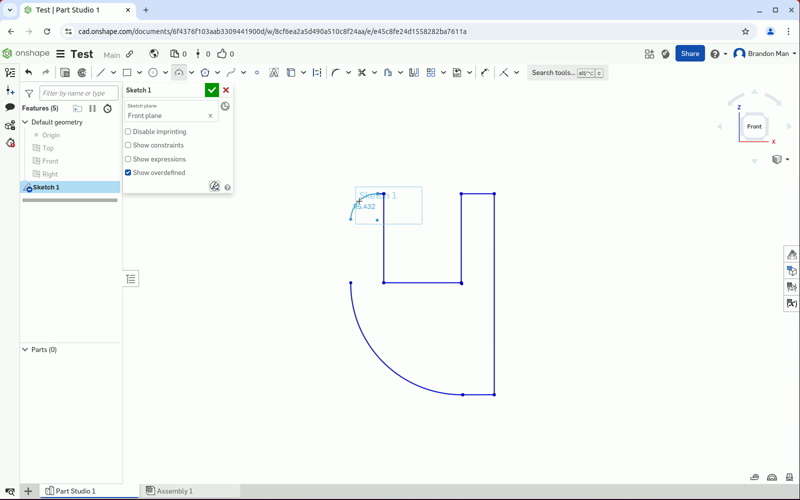
click(359, 200)
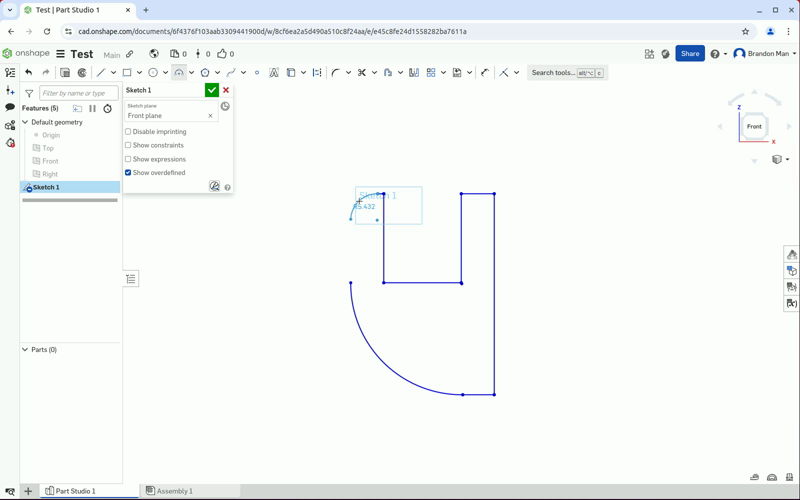
key_up(shift)
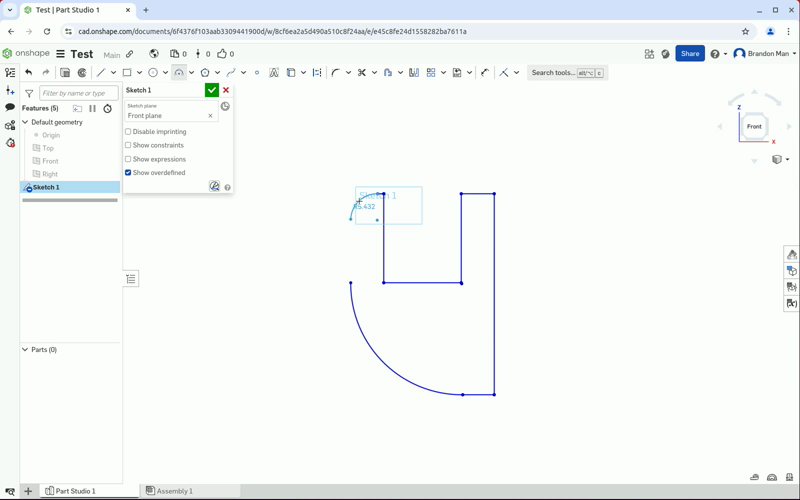
key(esc)
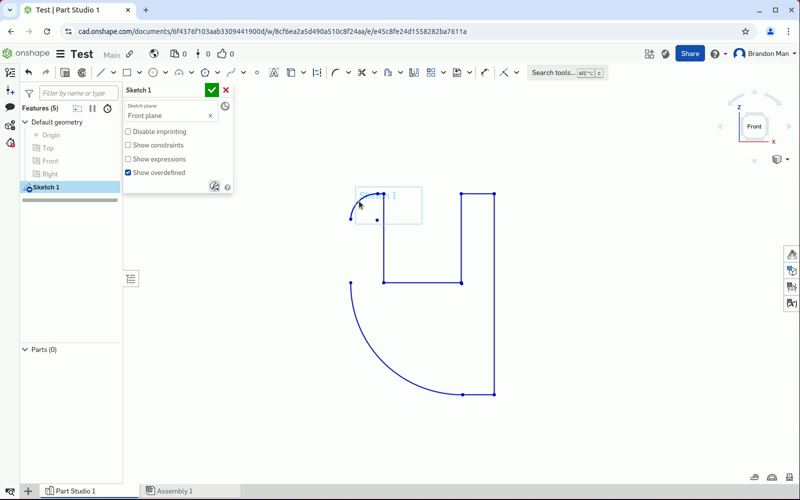
key(l)
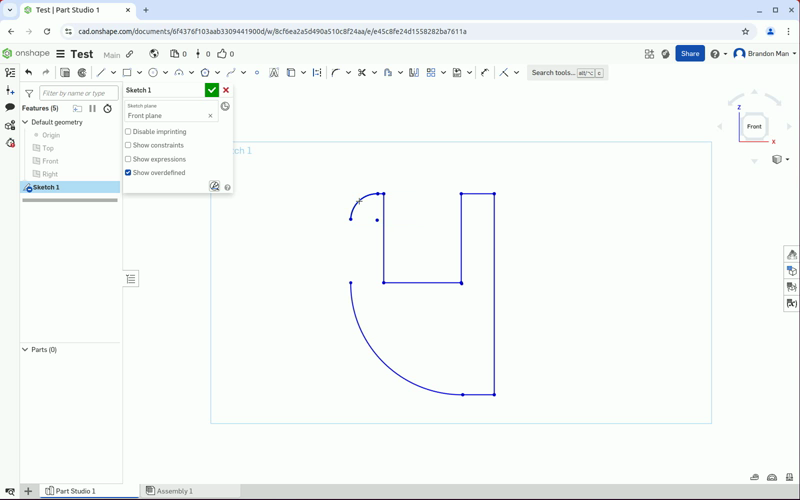
mouse_move(350, 219)
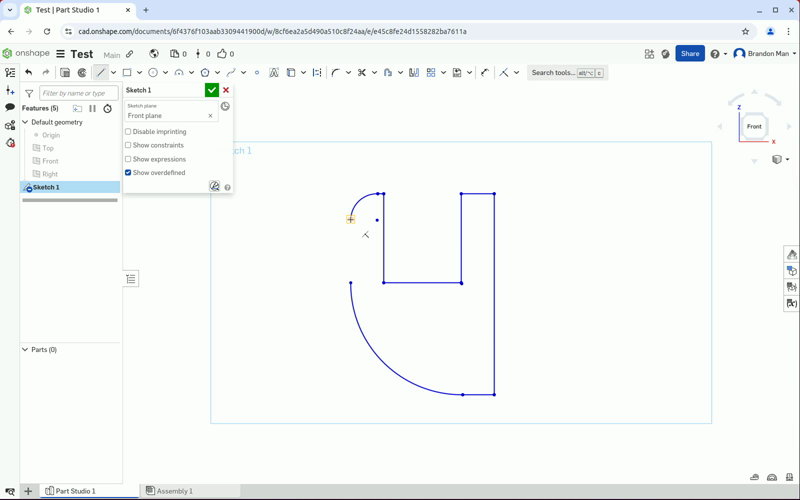
click(350, 219)
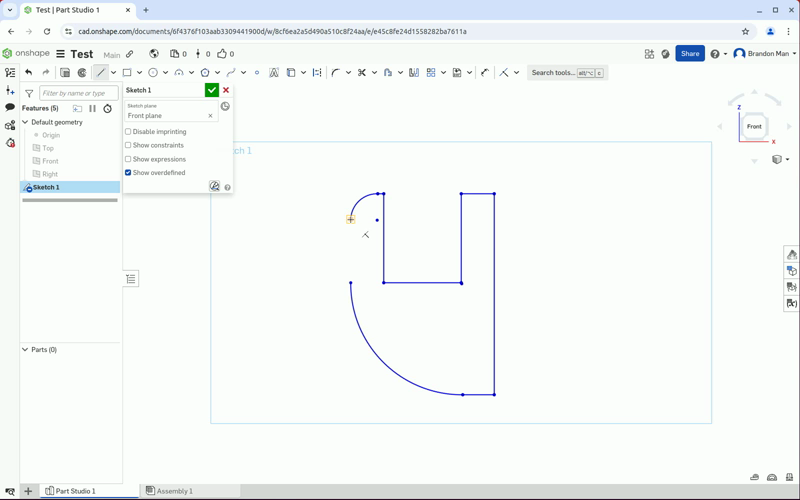
key_down(shift)
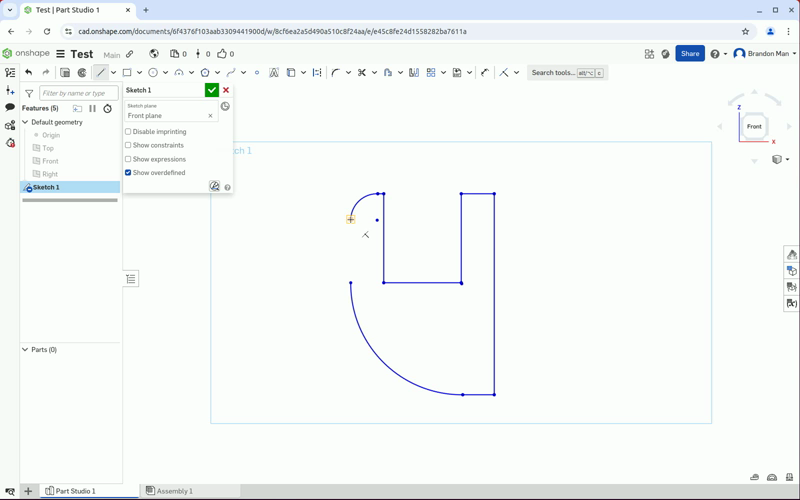
mouse_move(350, 282)
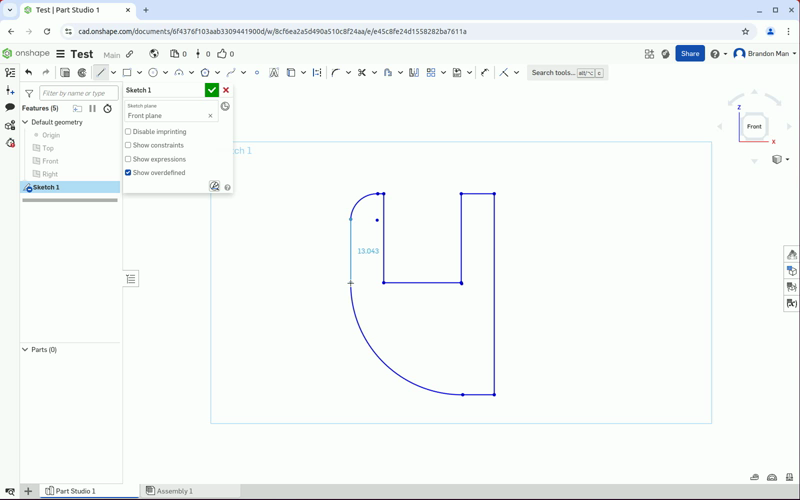
key_up(shift)
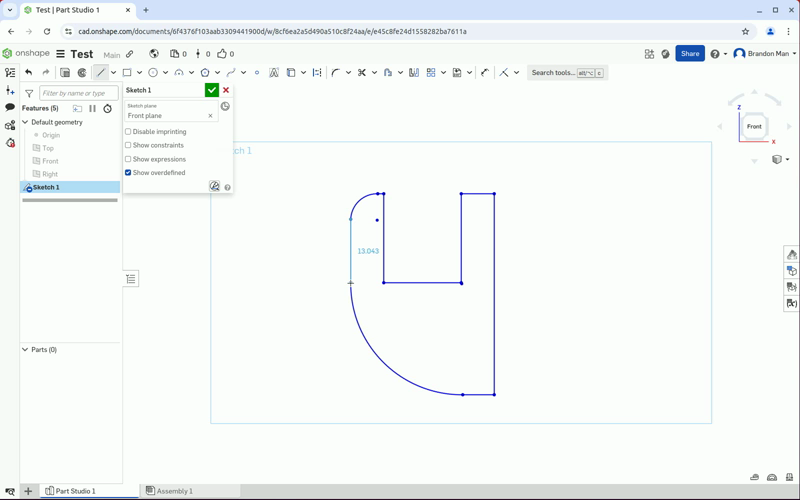
click(350, 282)
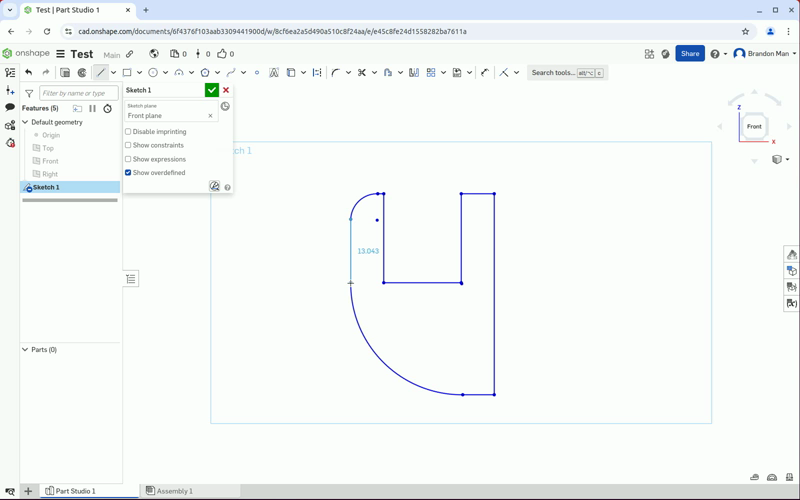
key(esc)
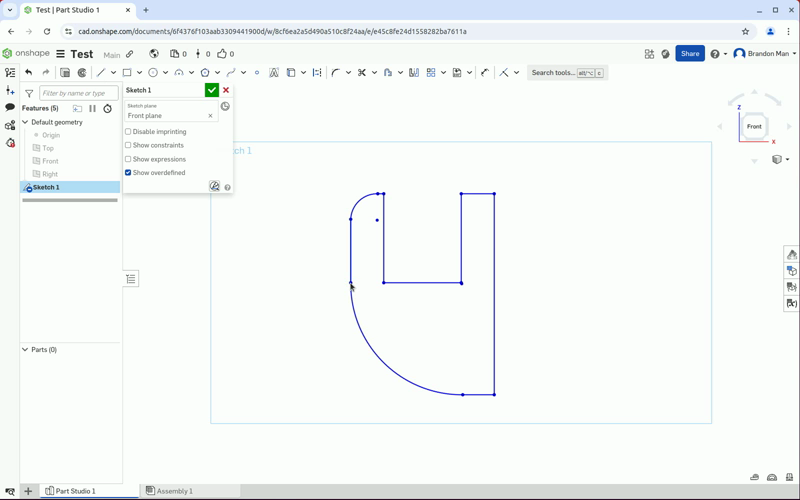
mouse_move(465, 315)
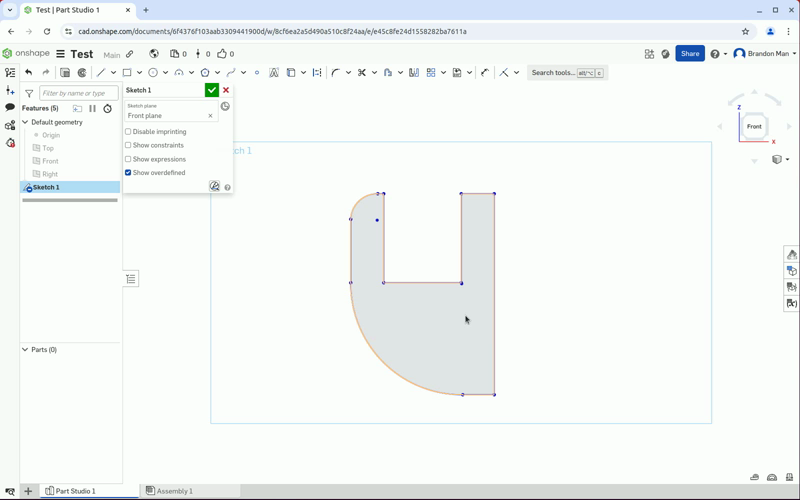
click(465, 315)
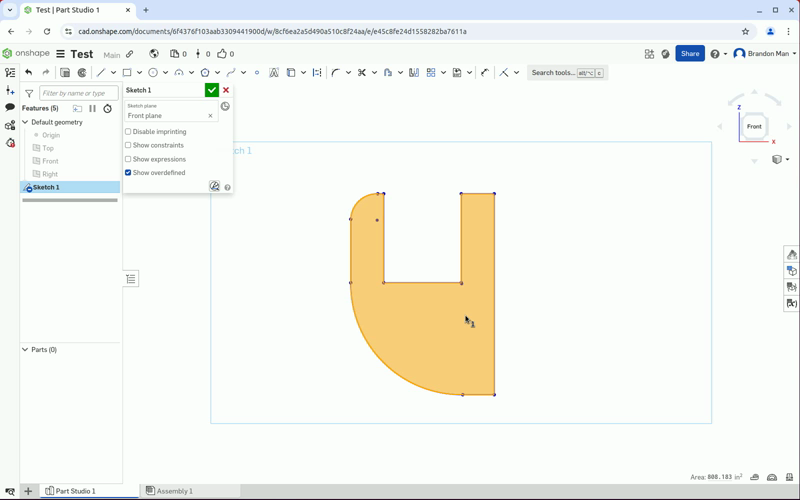
mouse_move(73, 352)
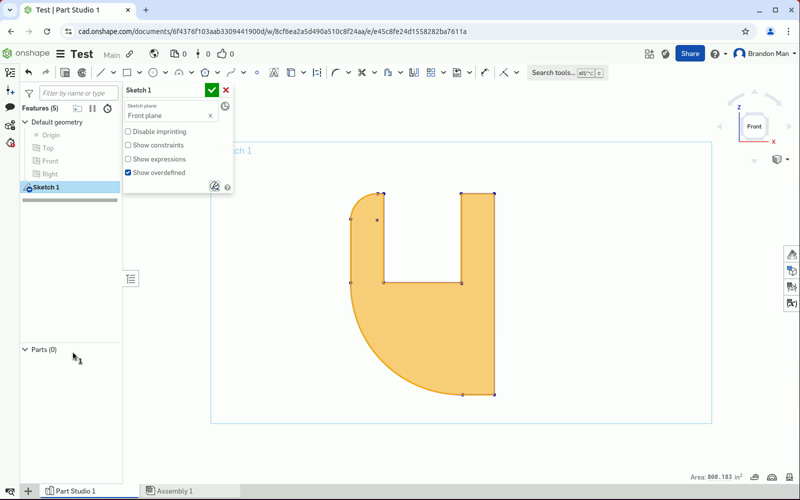
key(shift+y)
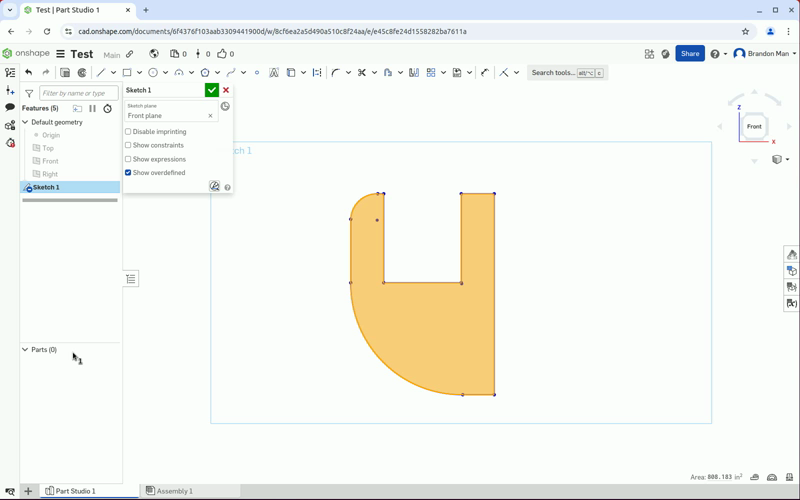
key(shift+e)
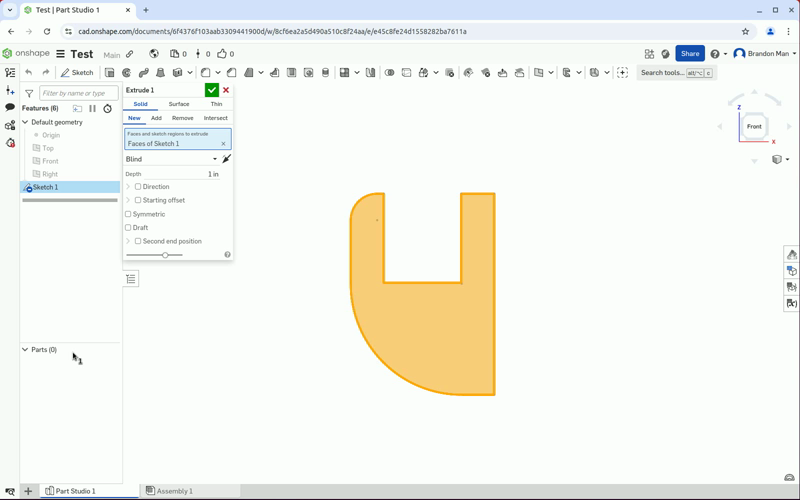
mouse_move(143, 106)
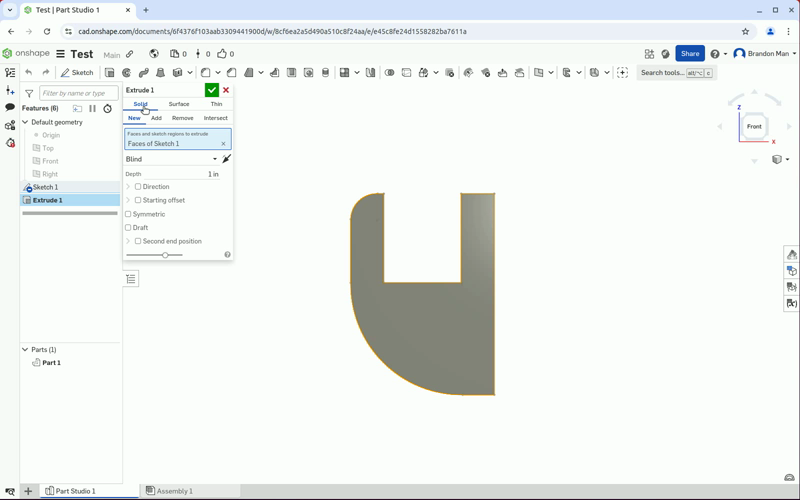
click(143, 106)
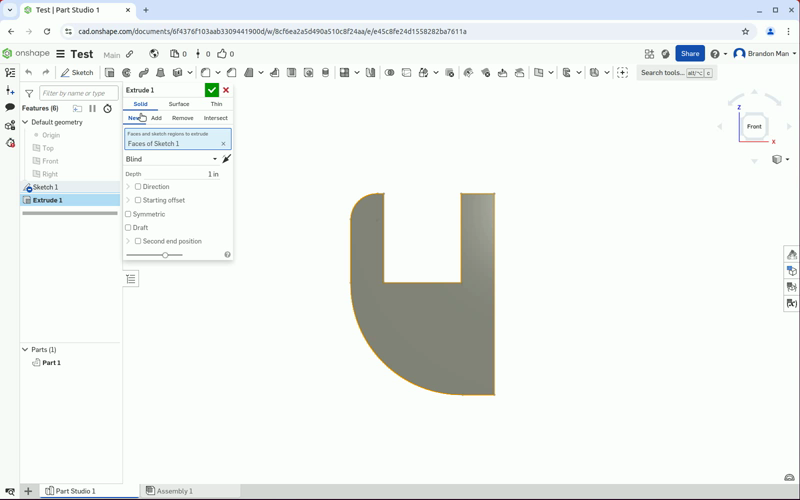
mouse_move(137, 120)
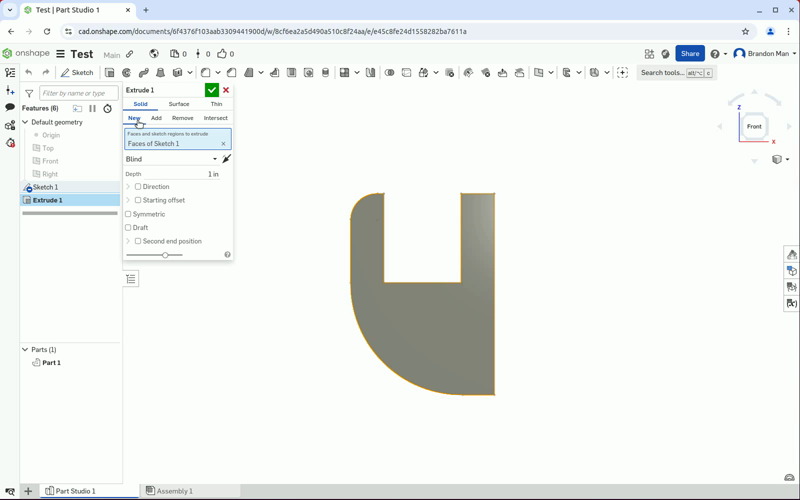
click(137, 120)
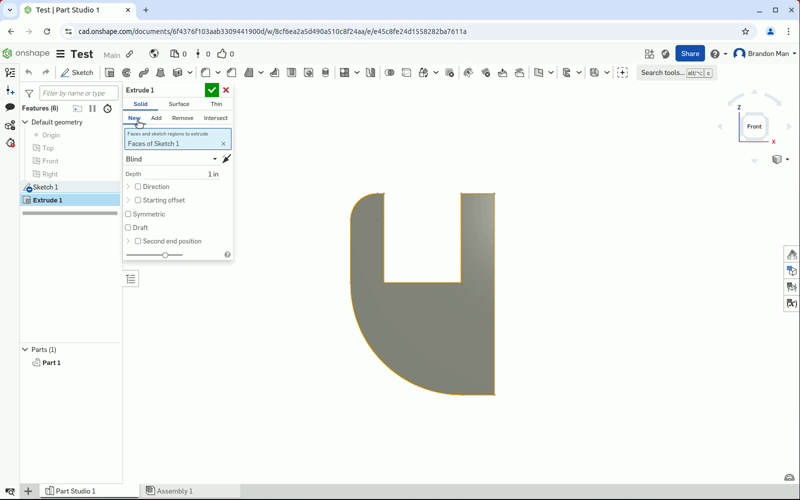
key(tab, 4)
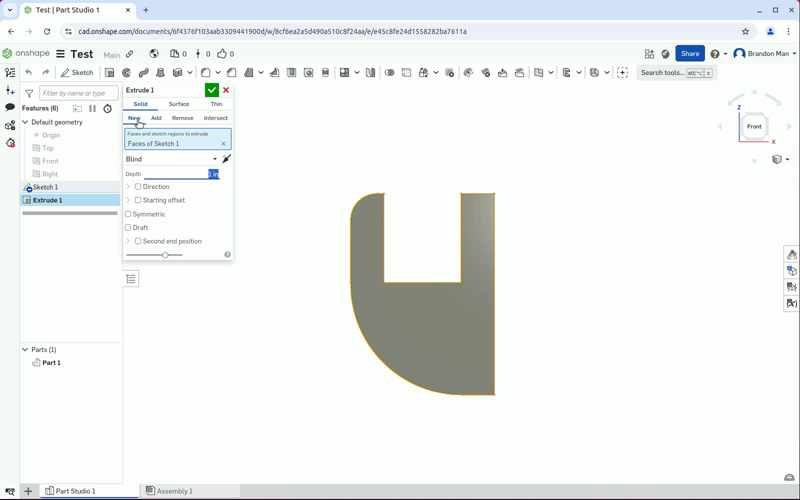
text(18.535)
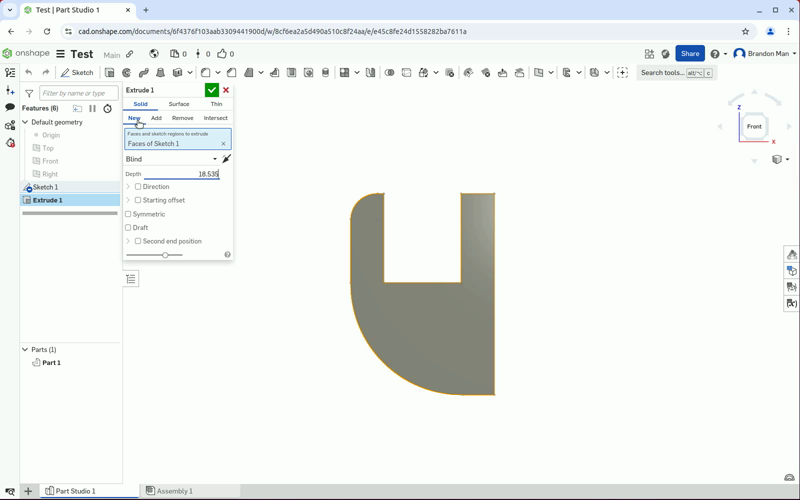
key(enter)
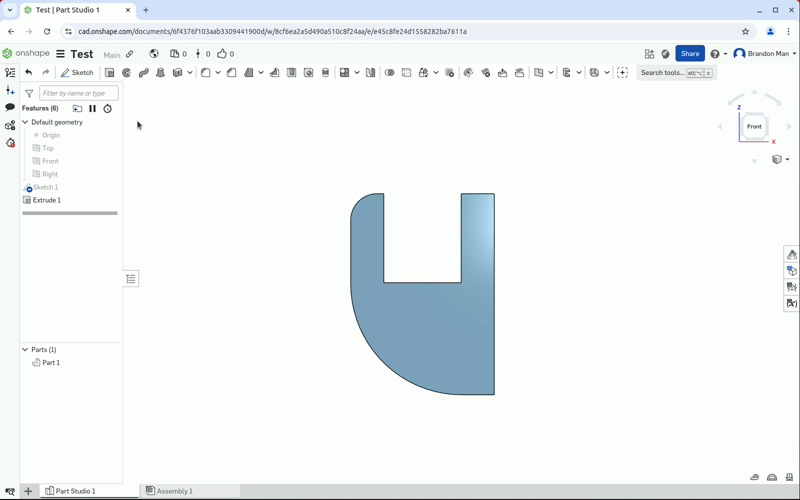
key(shift+h)
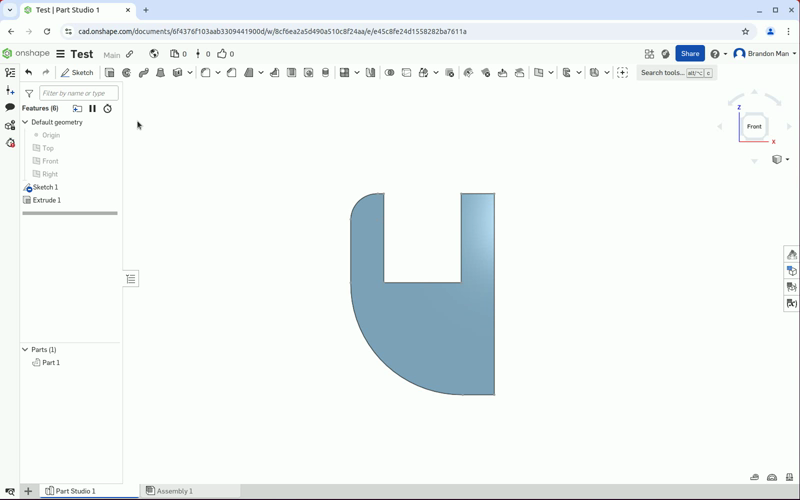
key(shift+h)
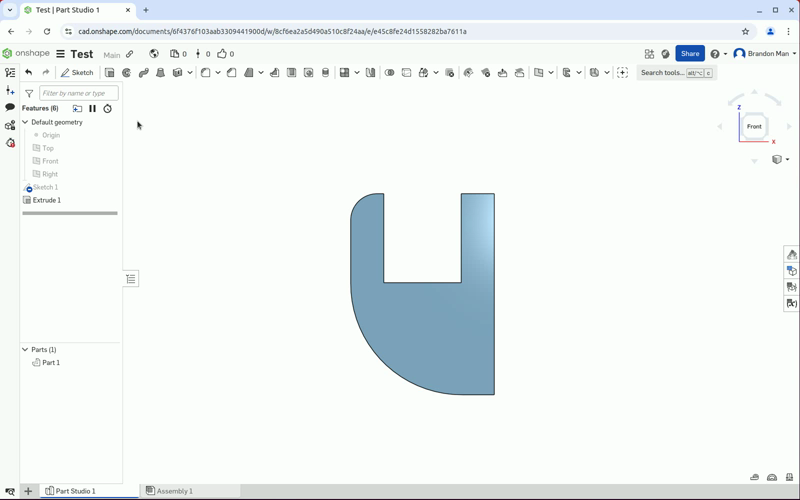
mouse_move(73, 189)
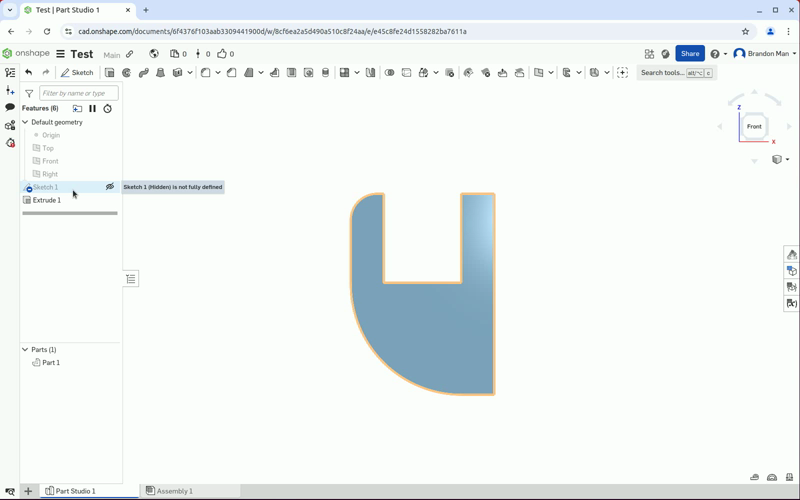
click(73, 189)
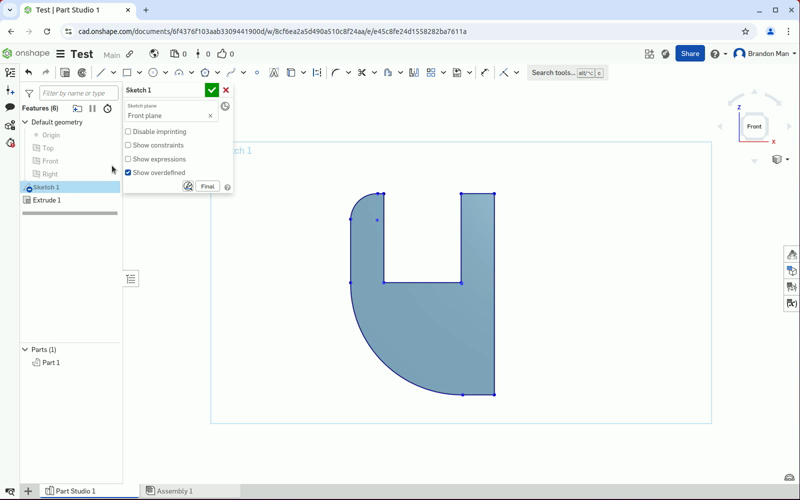
mouse_move(229, 92)
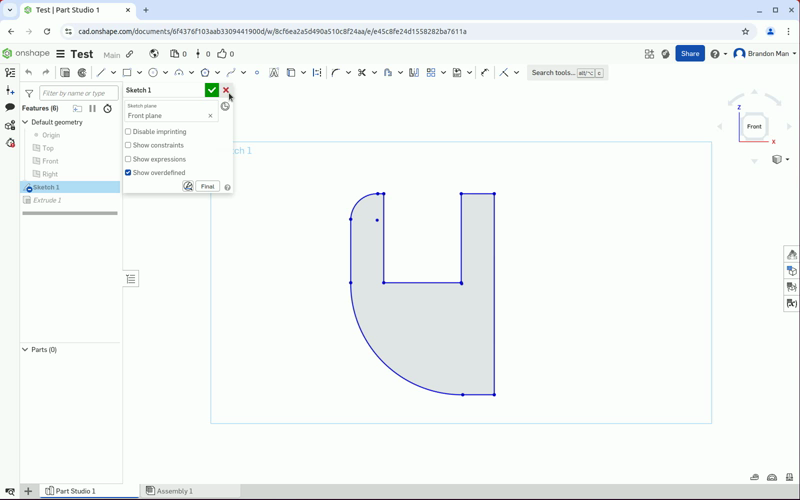
click(229, 92)
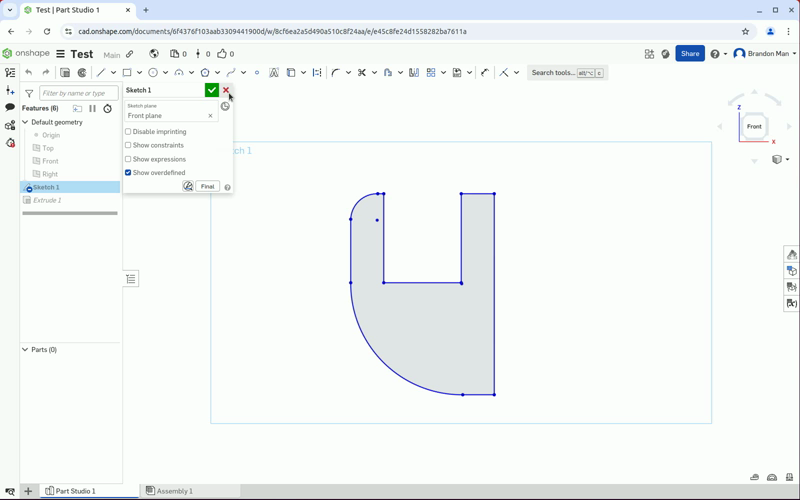
key(shift+s)
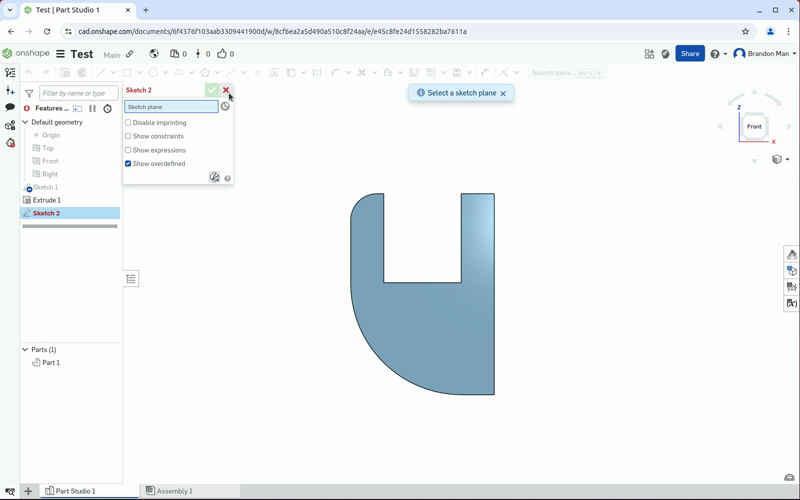
mouse_move(73, 163)
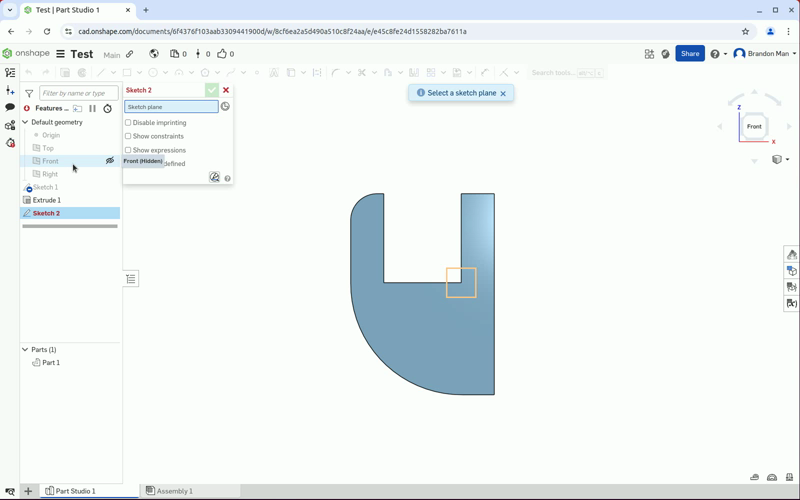
click(73, 163)
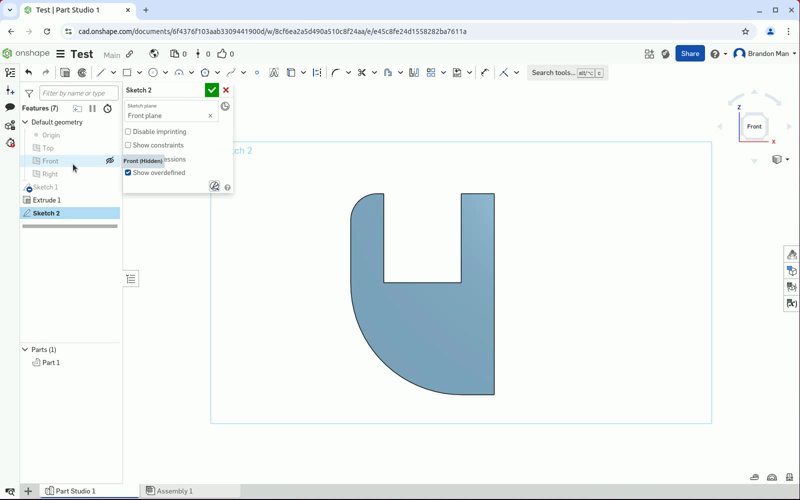
mouse_move(73, 352)
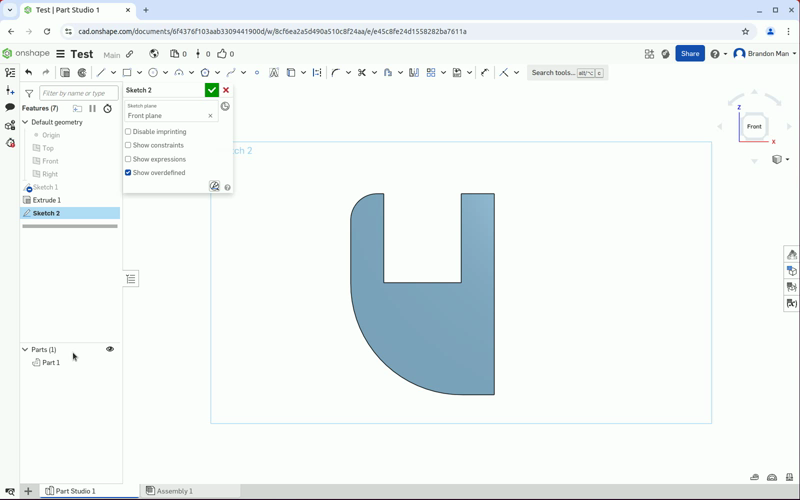
key(y)
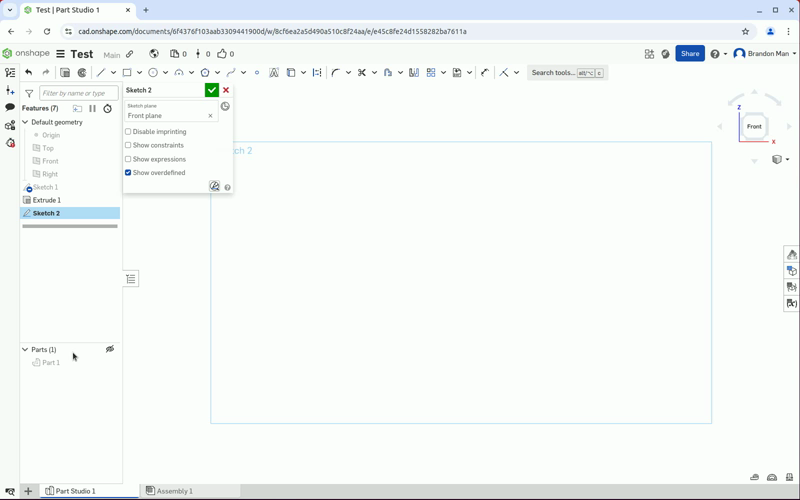
key(a)
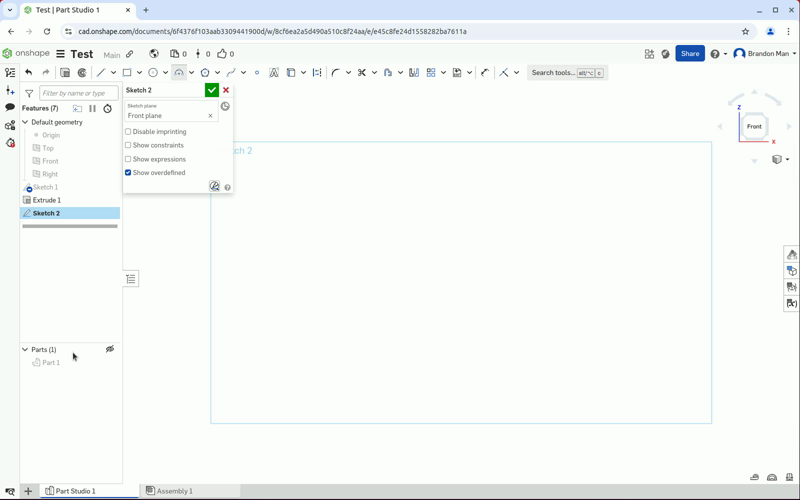
key_down(shift)
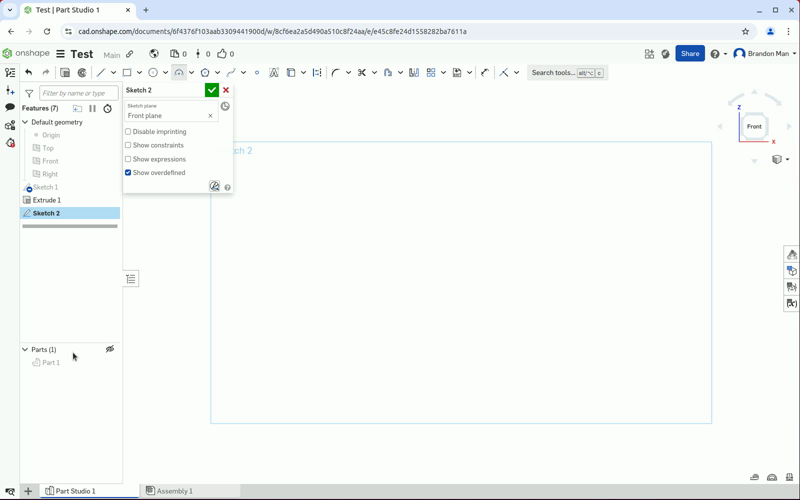
mouse_move(350, 282)
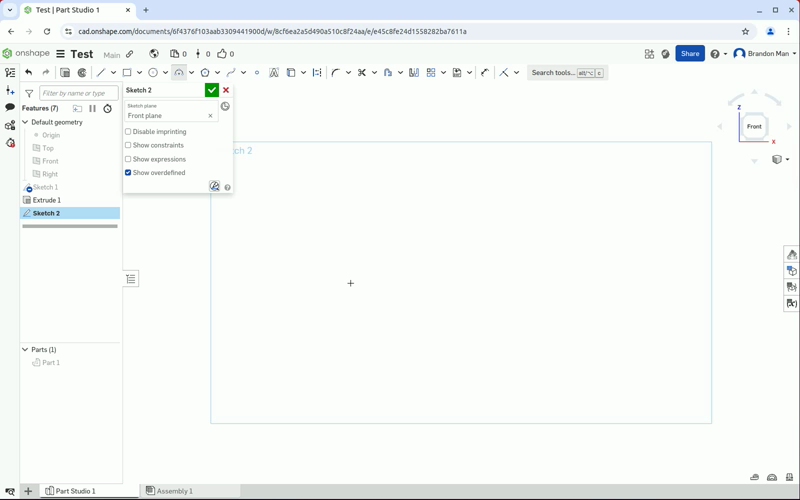
click(350, 282)
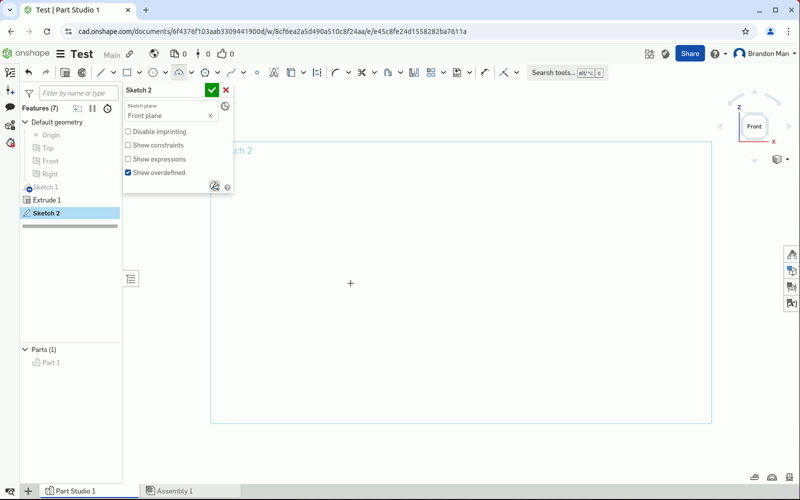
key_up(shift)
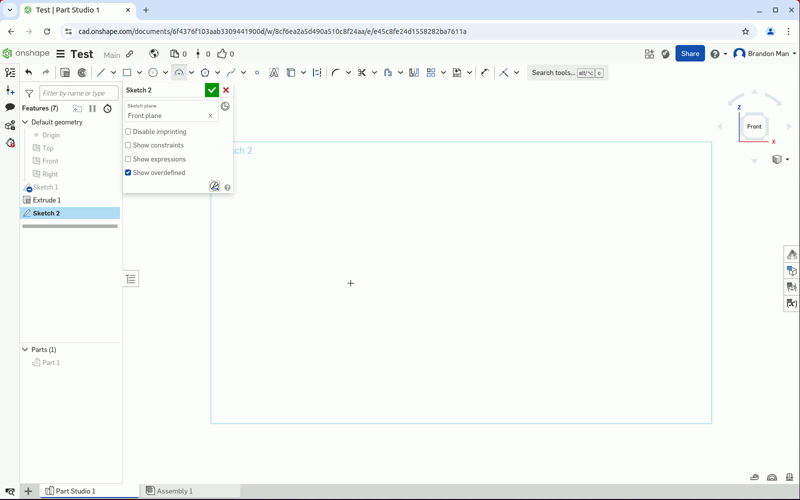
key_down(shift)
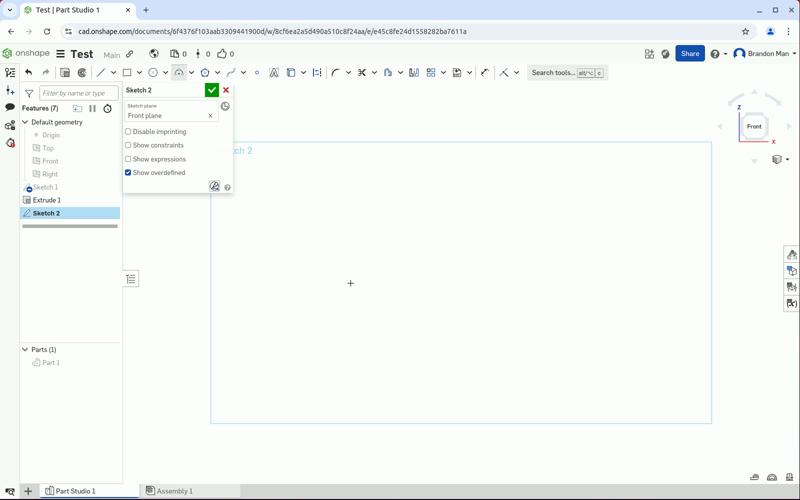
mouse_move(462, 394)
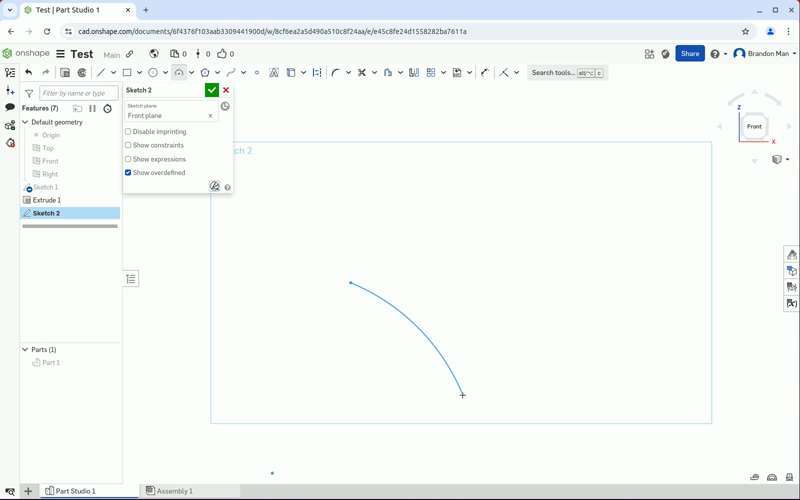
click(462, 394)
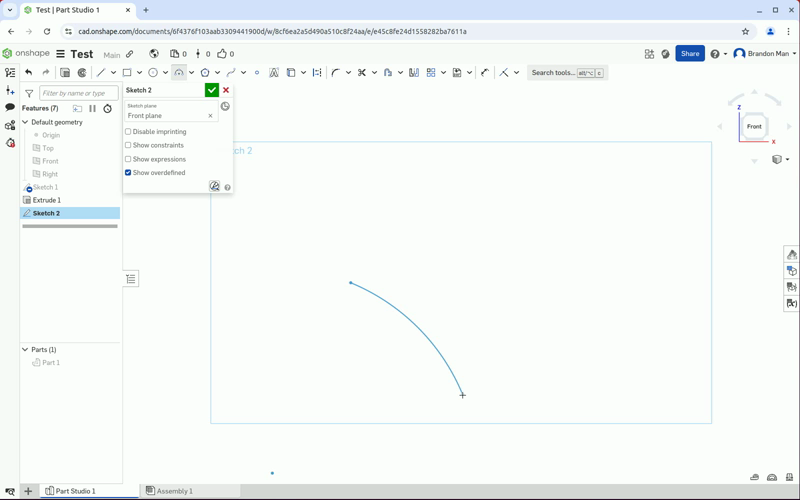
mouse_move(383, 362)
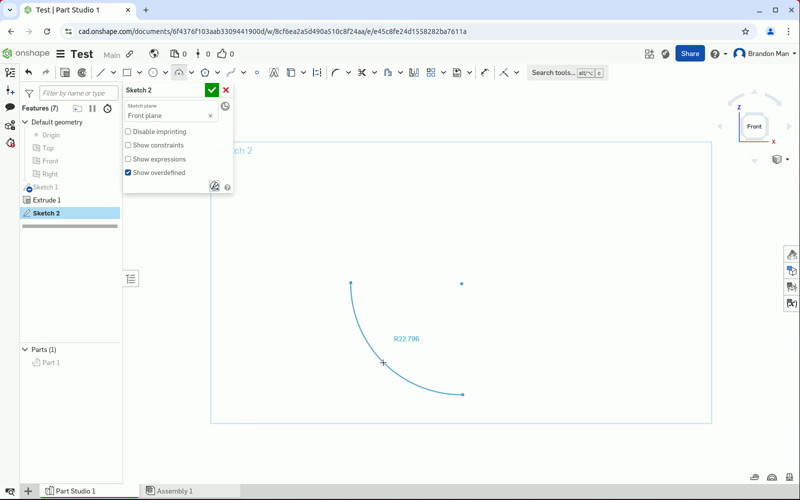
click(383, 362)
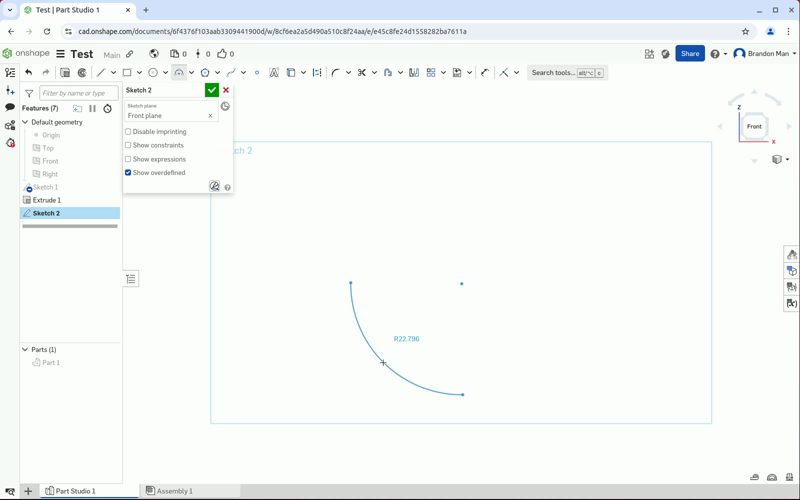
key_up(shift)
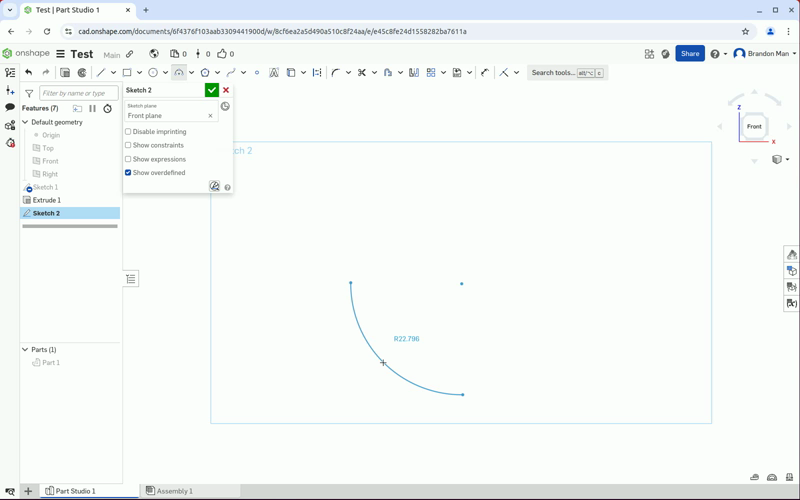
key(esc)
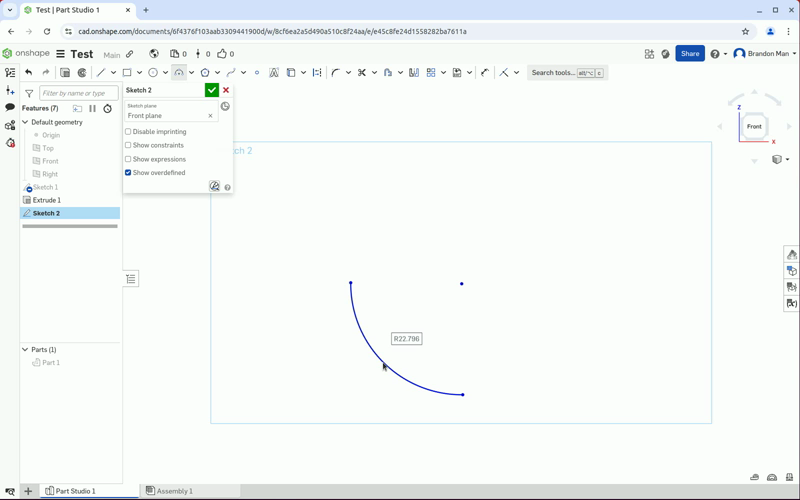
key(l)
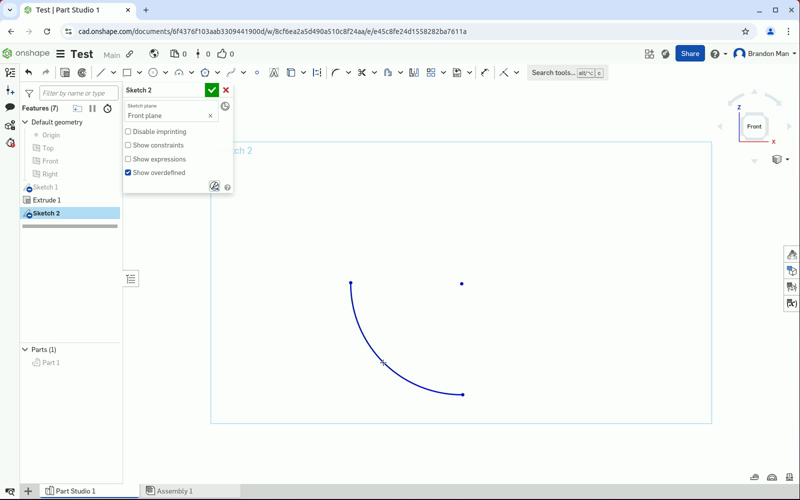
mouse_move(462, 394)
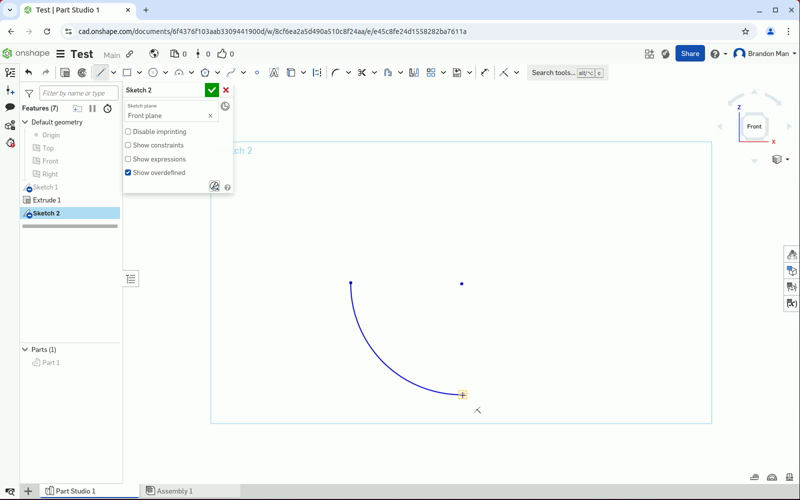
click(462, 394)
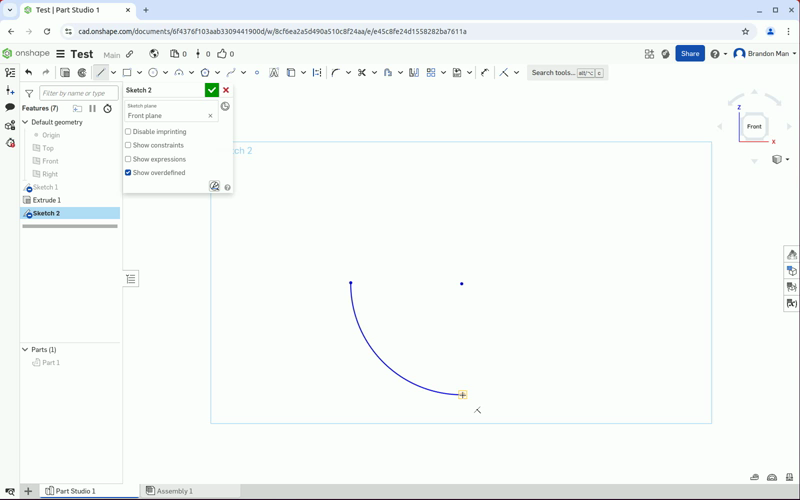
key_down(shift)
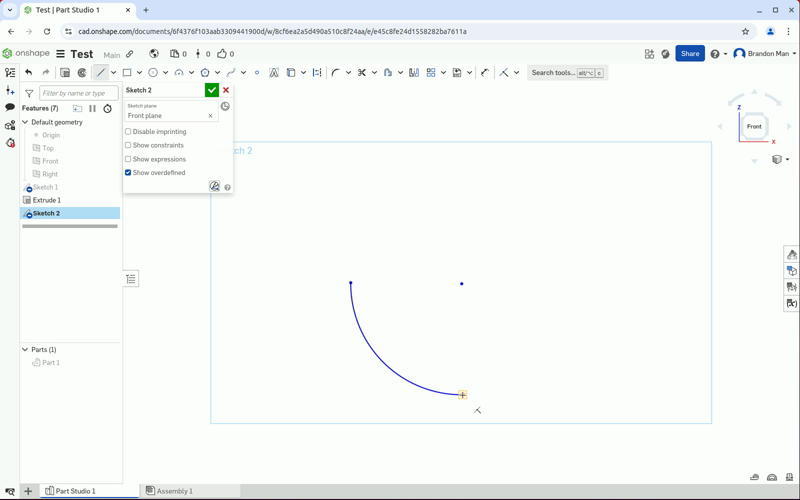
mouse_move(492, 394)
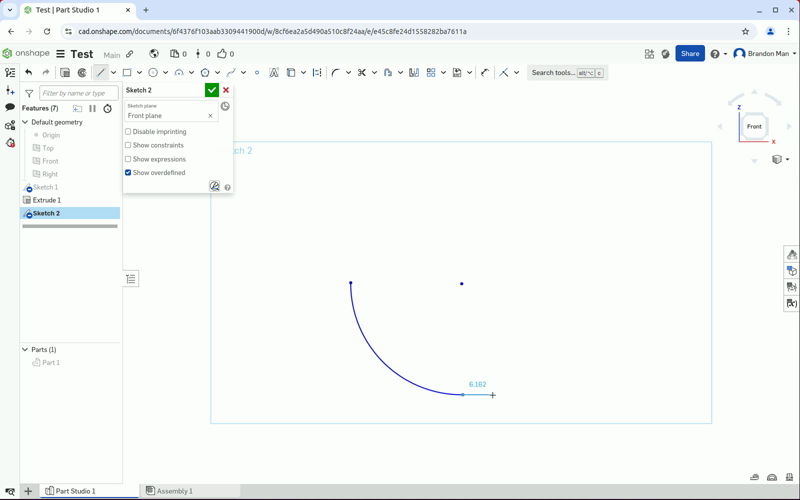
mouse_move(494, 394)
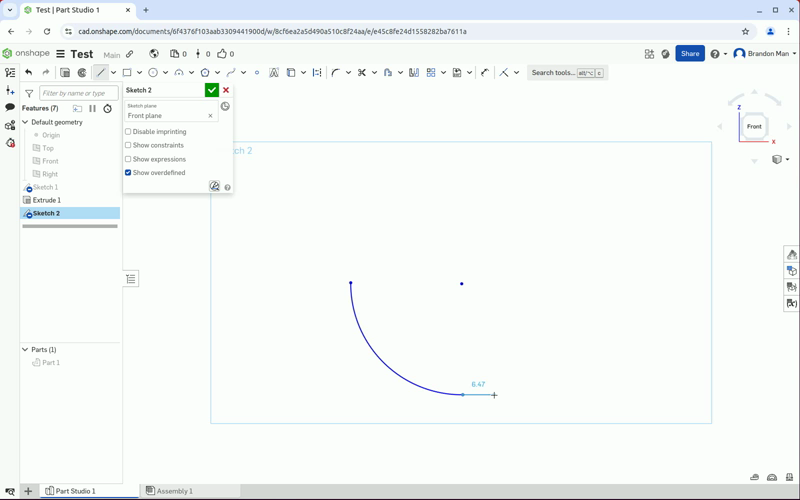
click(494, 394)
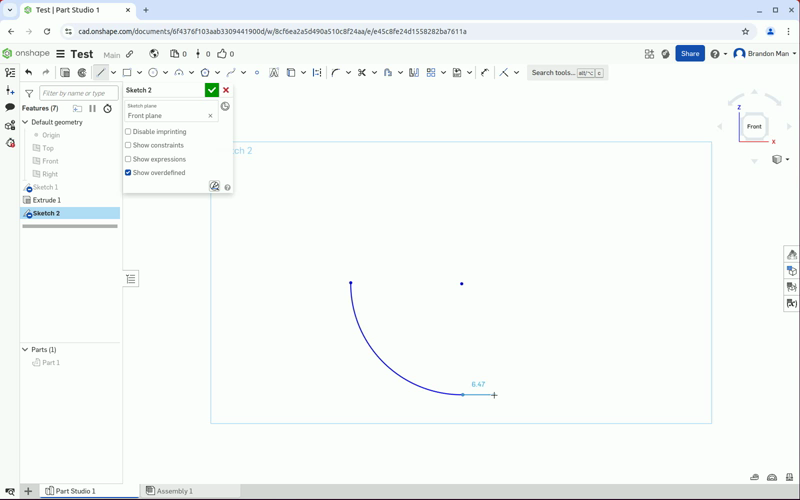
key_up(shift)
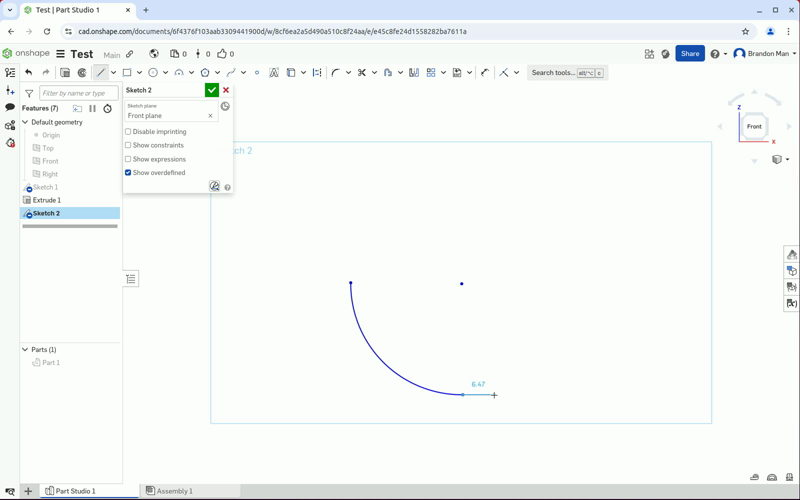
key_down(shift)
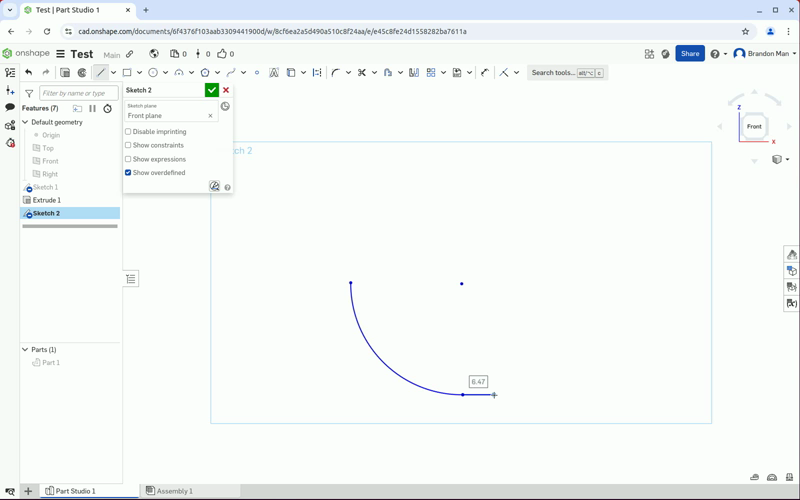
mouse_move(494, 193)
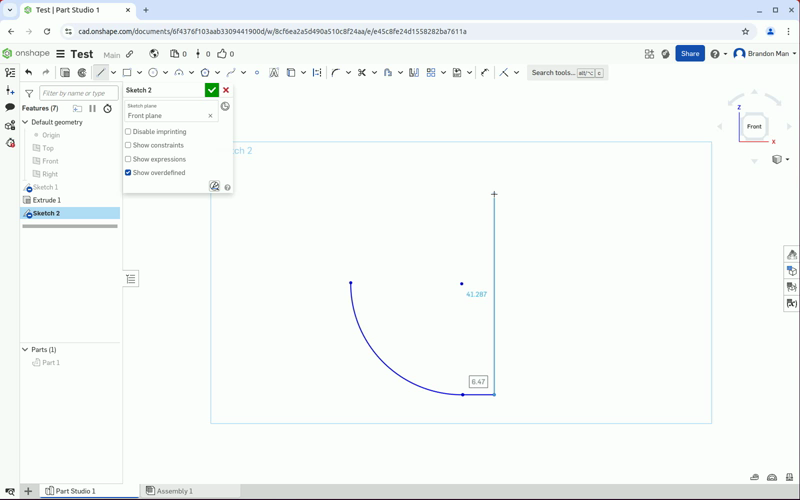
click(494, 193)
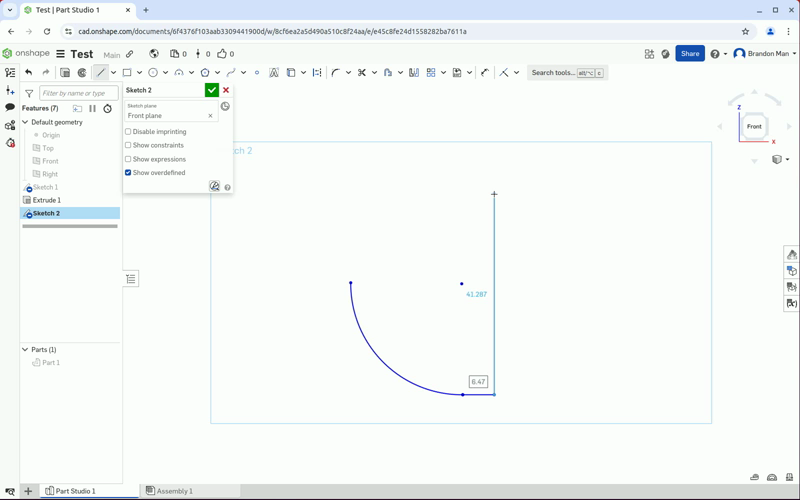
key_up(shift)
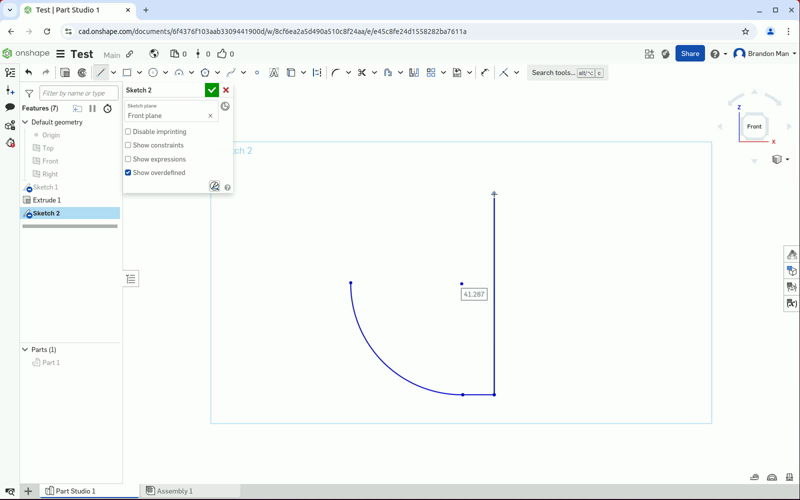
key_down(shift)
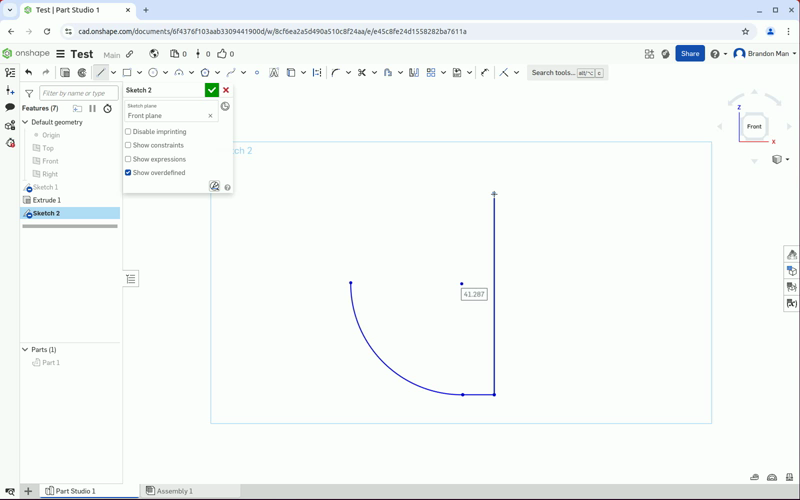
mouse_move(524, 193)
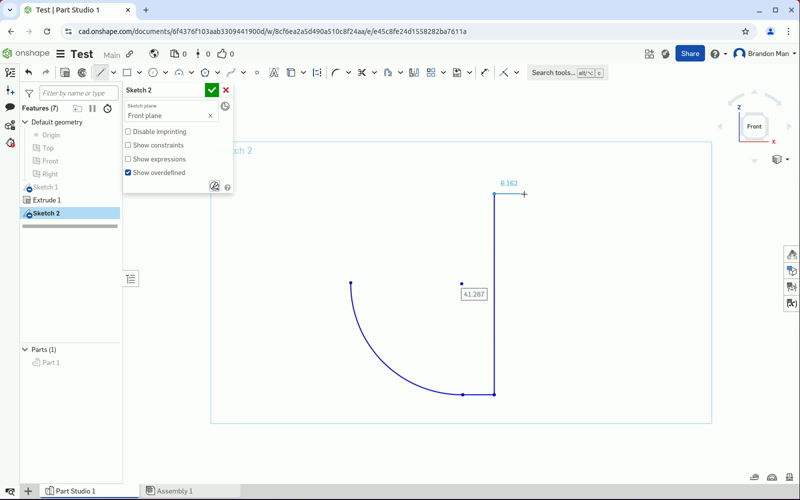
mouse_move(461, 193)
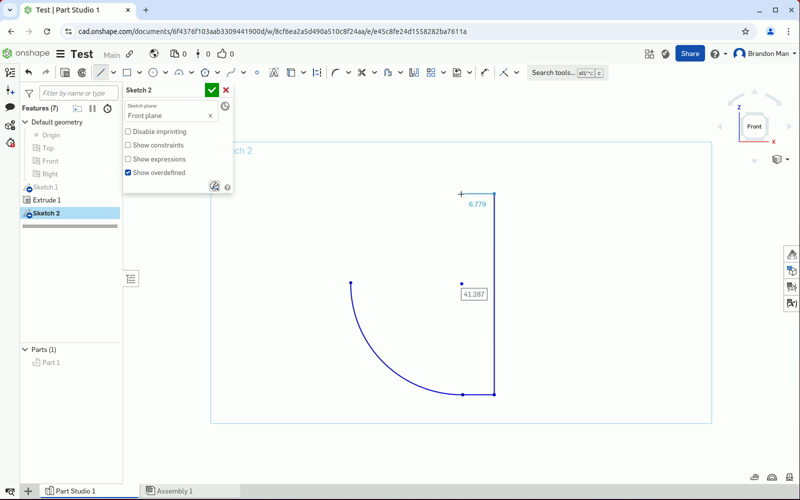
click(461, 193)
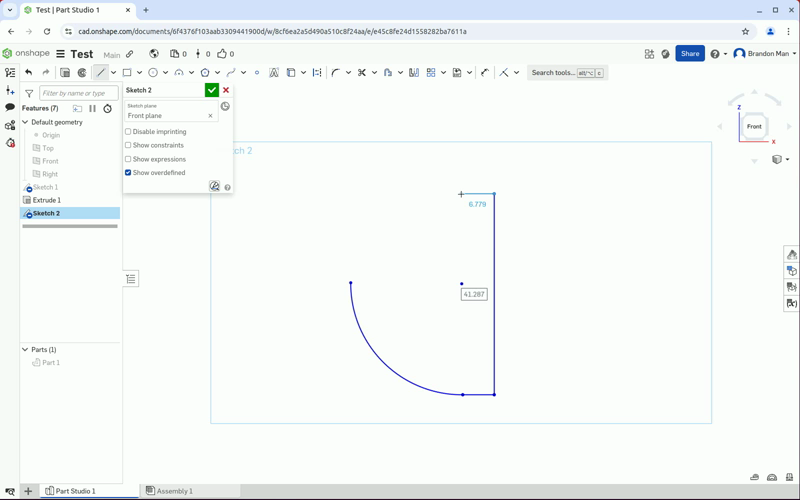
key_up(shift)
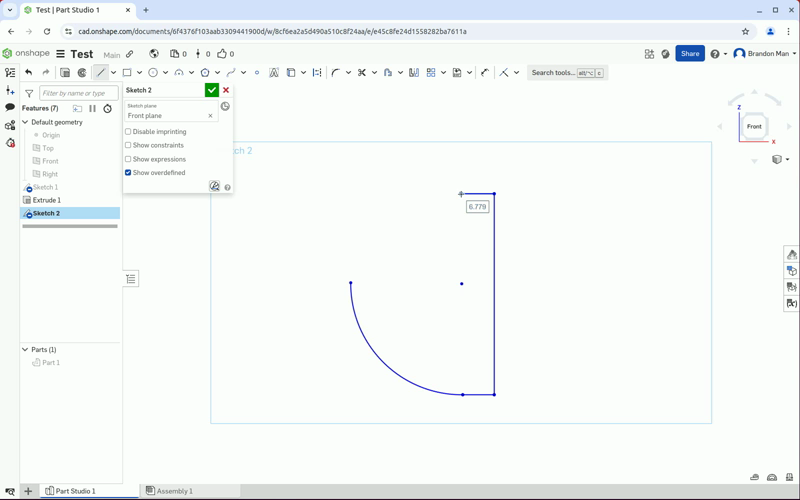
key_down(shift)
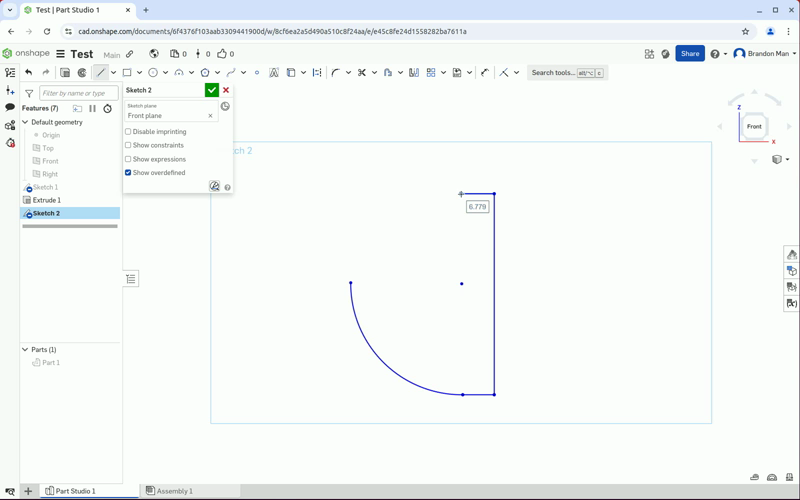
mouse_move(461, 282)
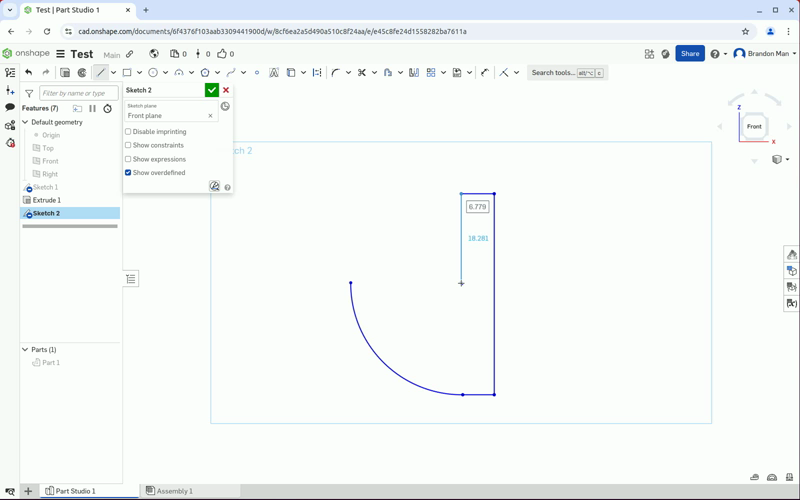
scroll(6)
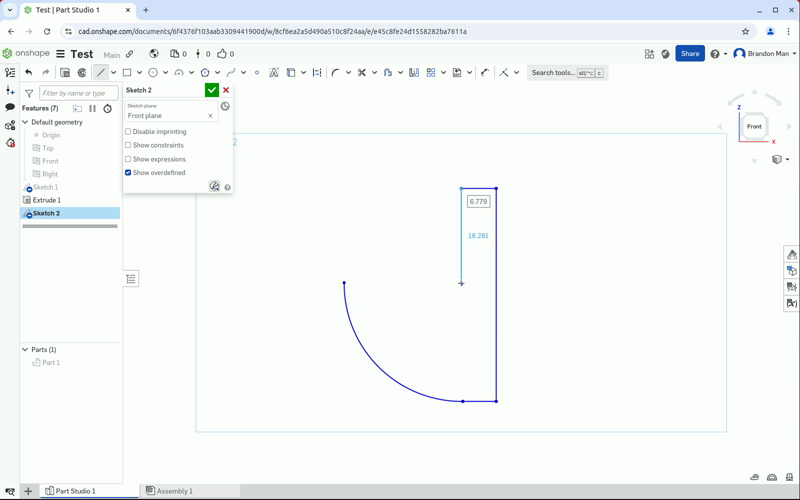
scroll(6)
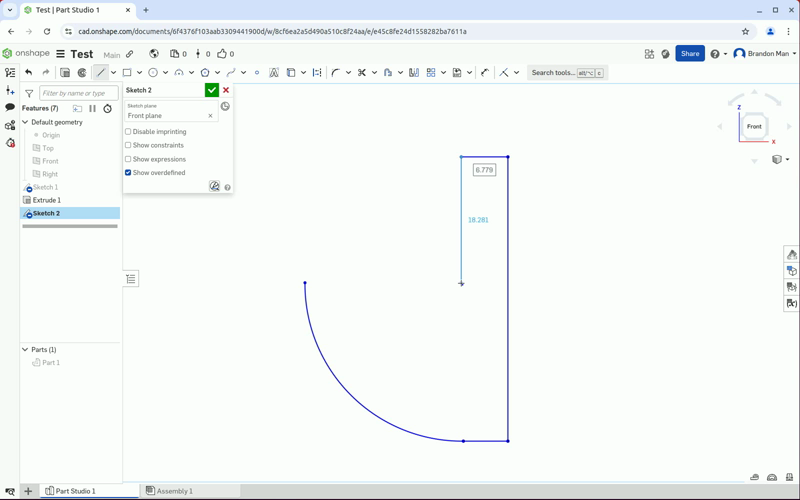
scroll(6)
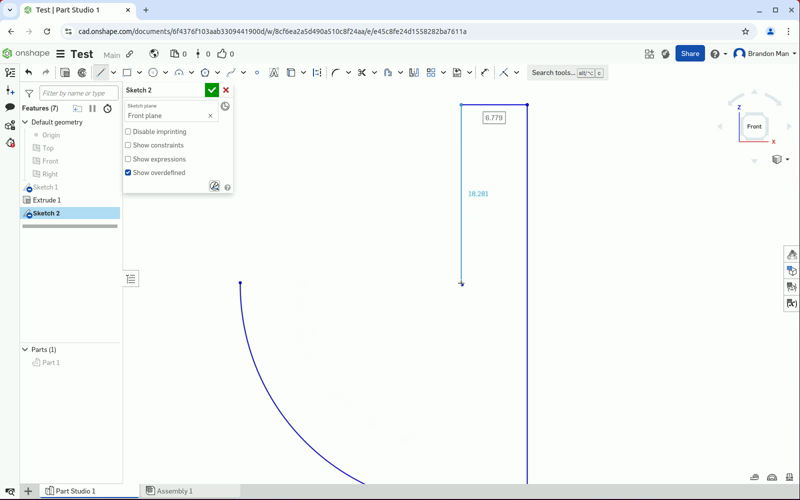
scroll(6)
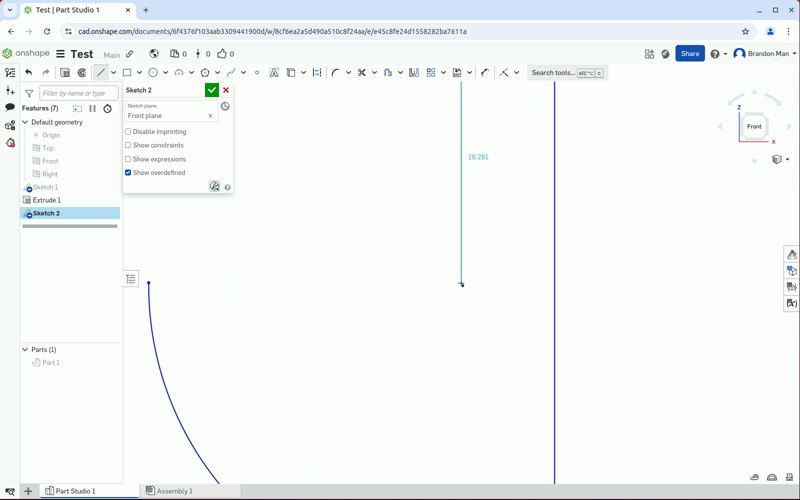
scroll(6)
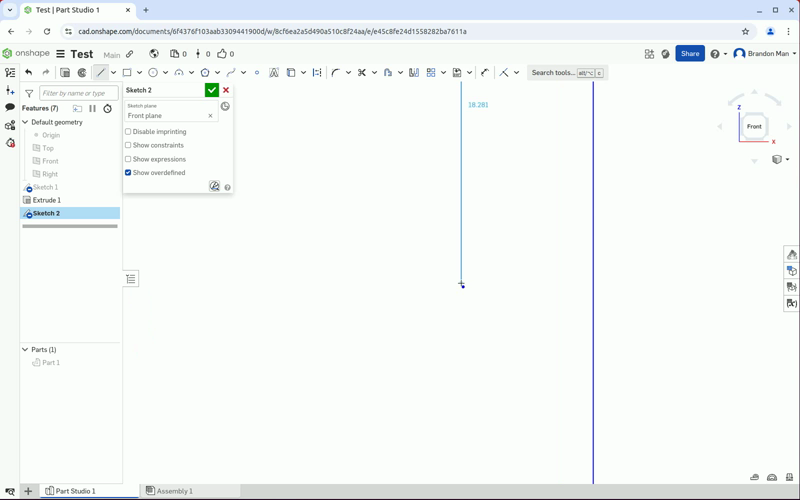
scroll(6)
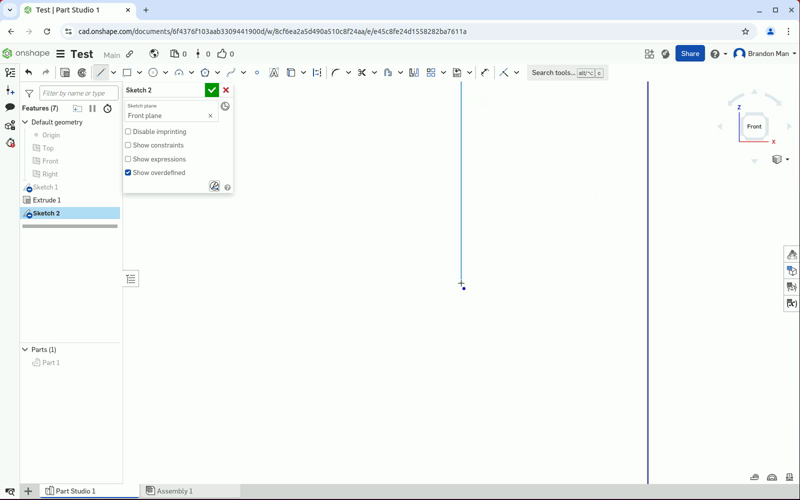
scroll(6)
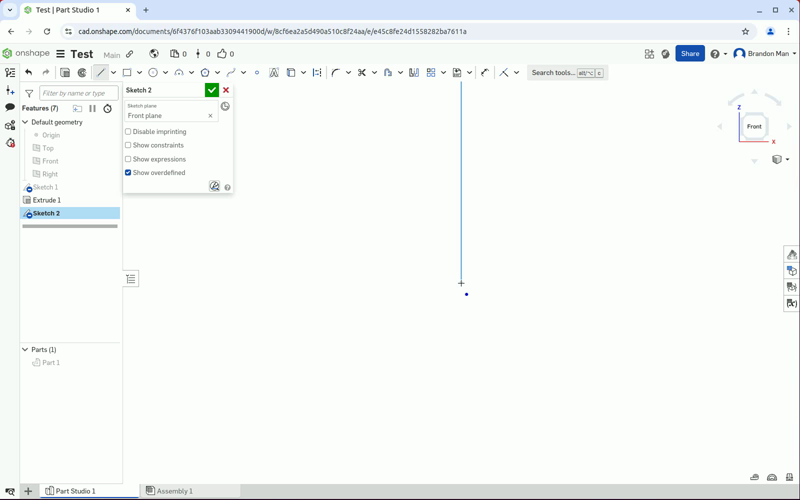
click(461, 282)
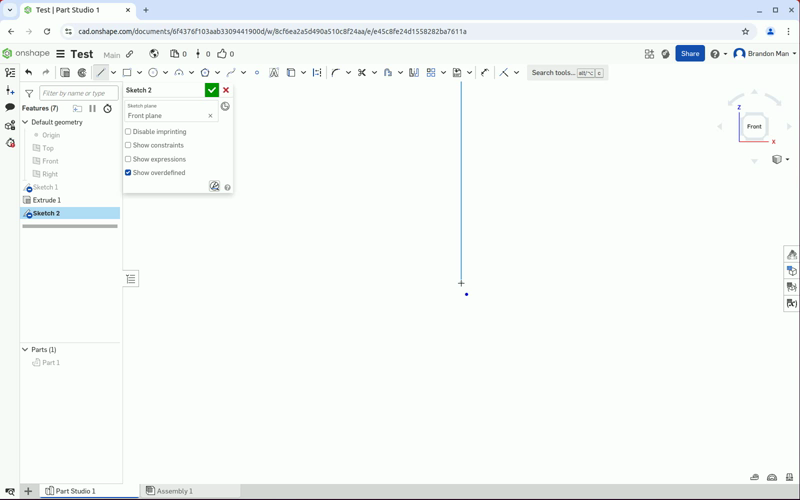
scroll(-6)
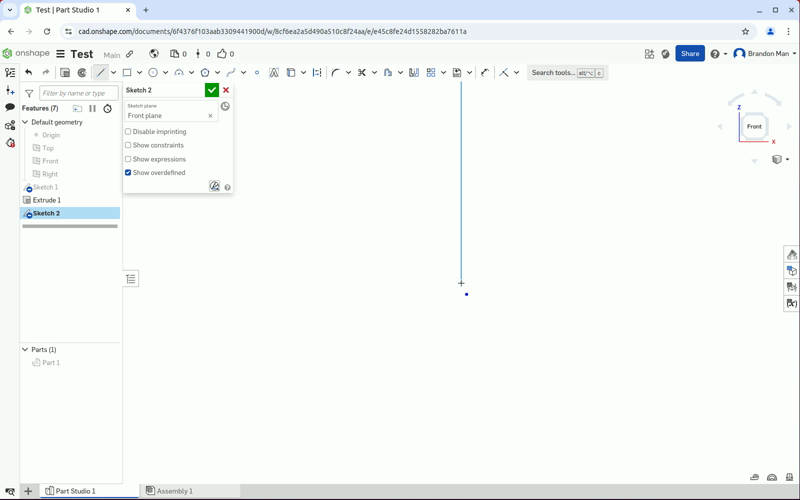
scroll(-6)
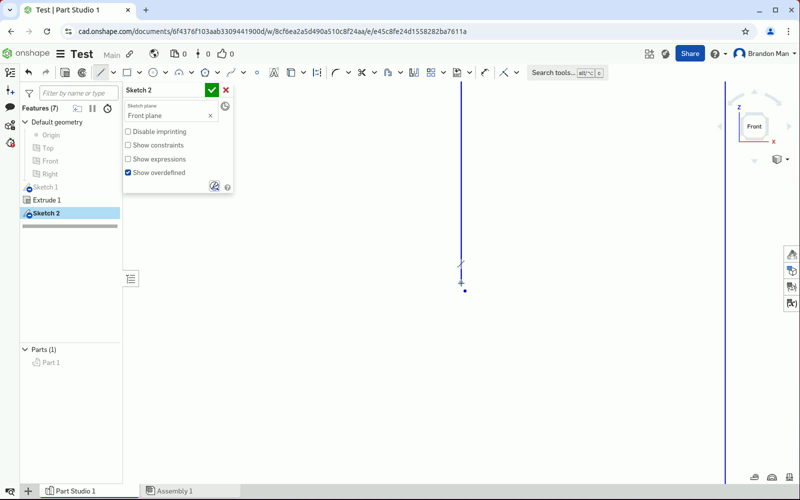
scroll(-6)
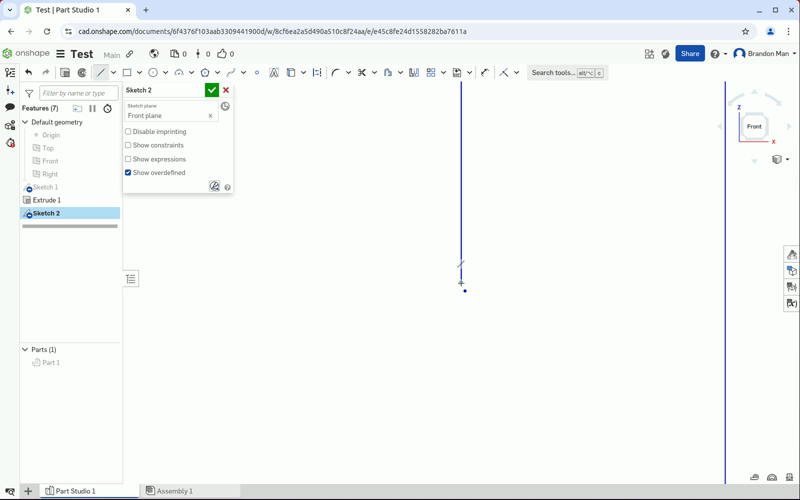
scroll(-6)
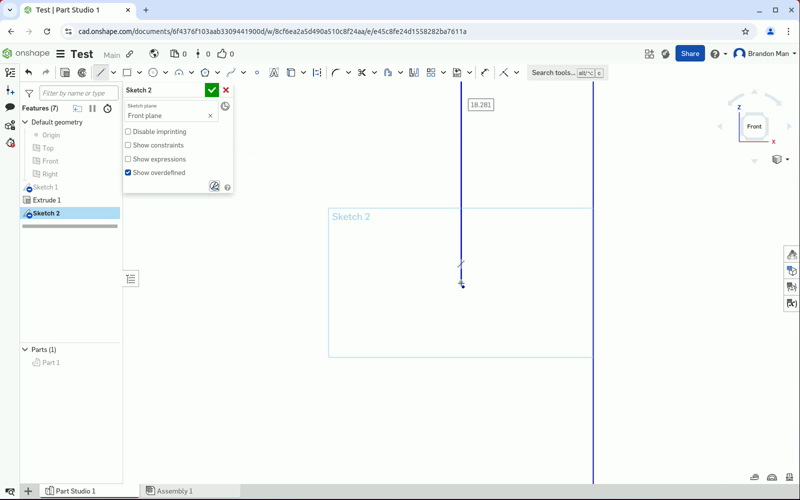
scroll(-6)
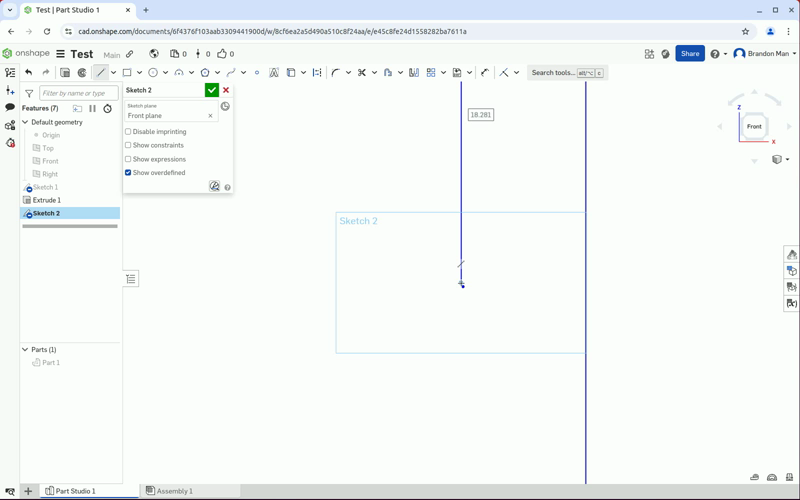
scroll(-6)
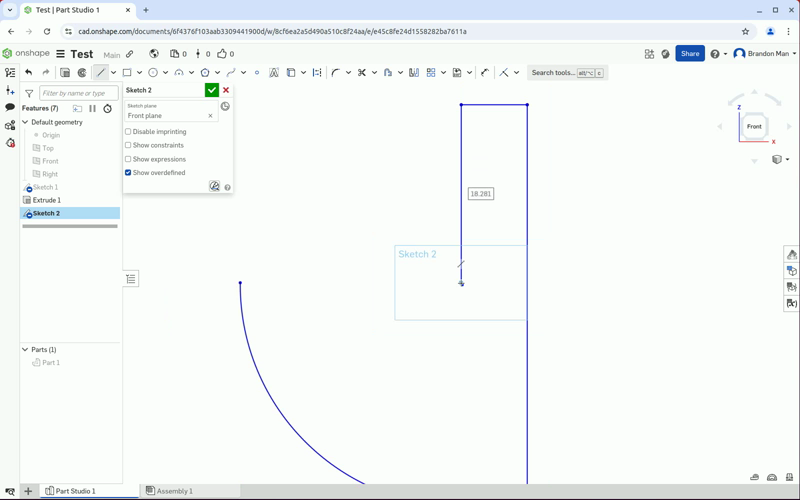
scroll(-6)
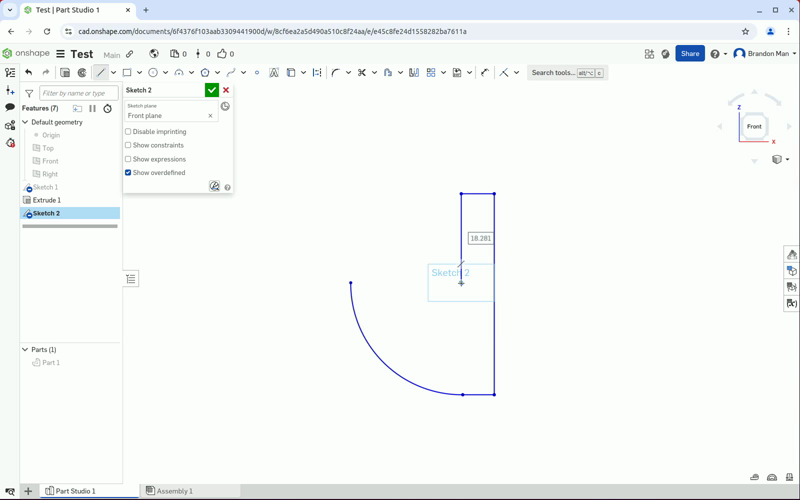
key_up(shift)
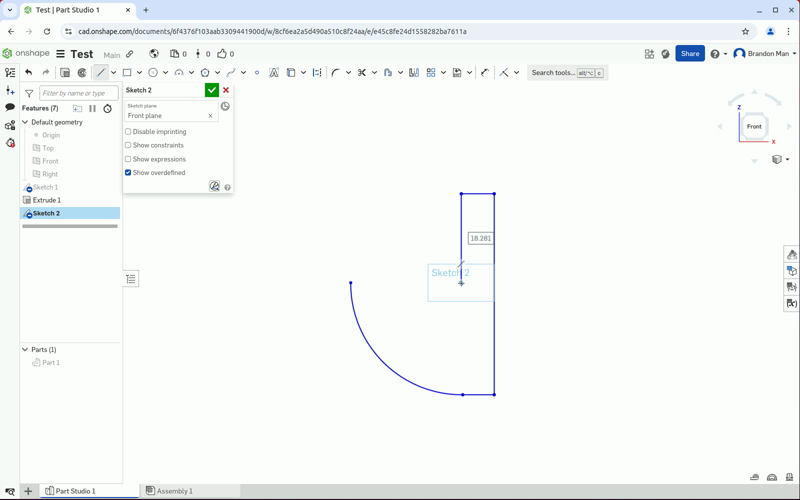
key_down(shift)
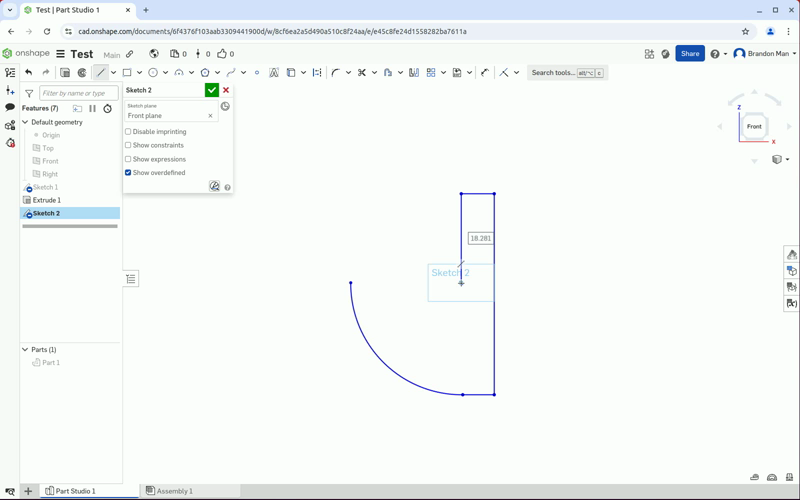
mouse_move(383, 282)
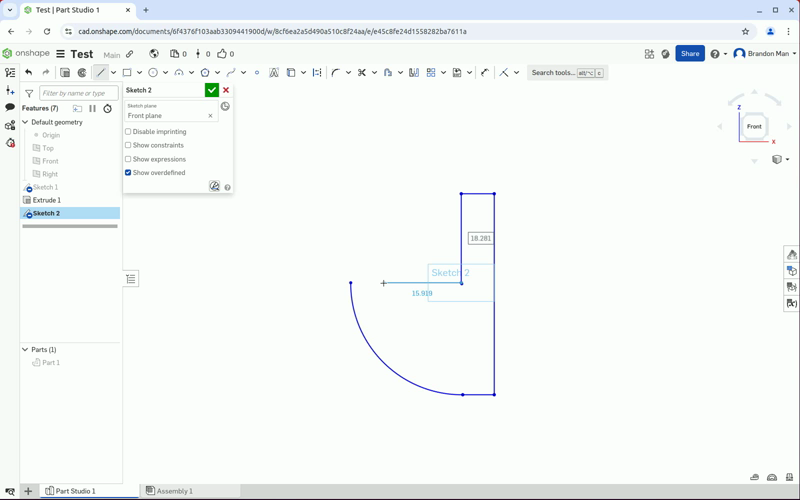
click(383, 282)
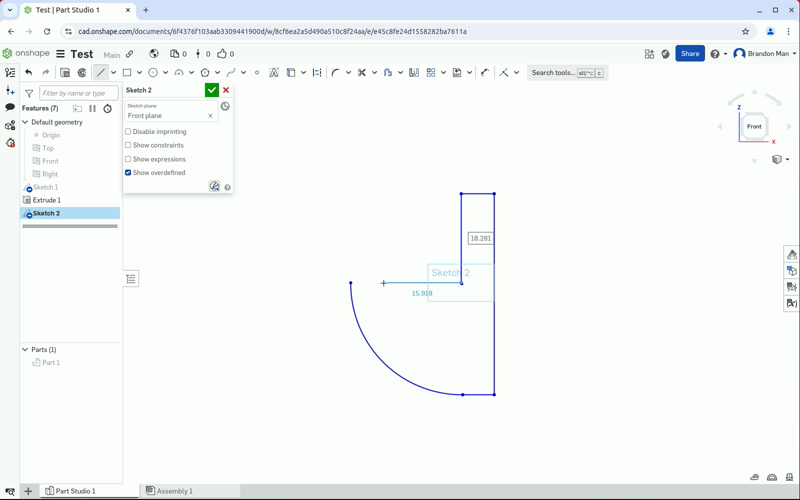
key_up(shift)
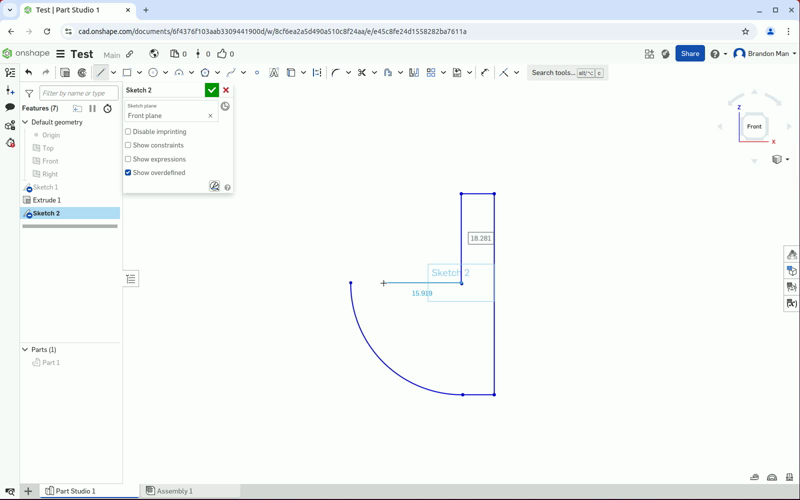
key_down(shift)
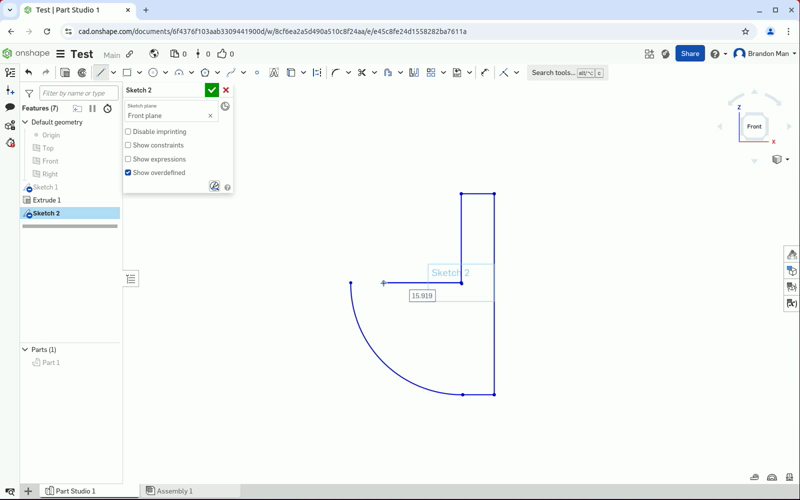
mouse_move(383, 193)
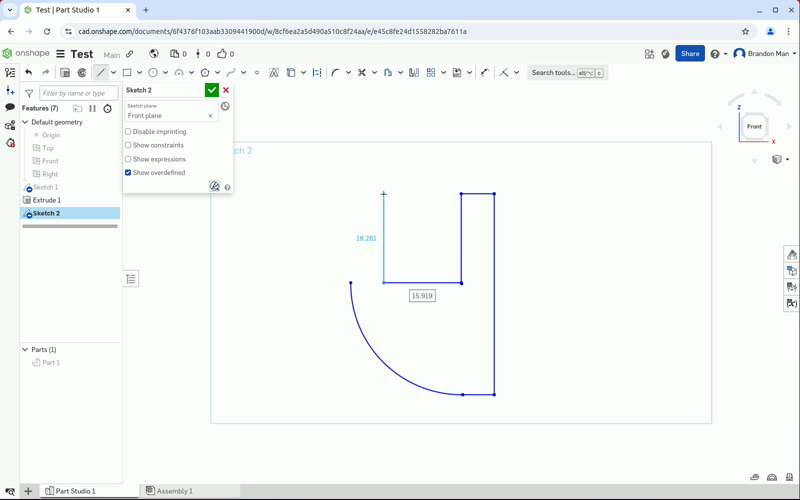
click(383, 193)
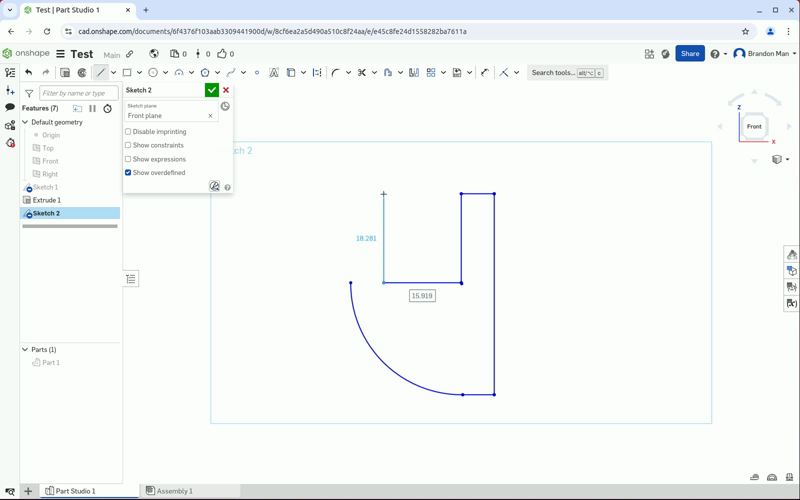
key_up(shift)
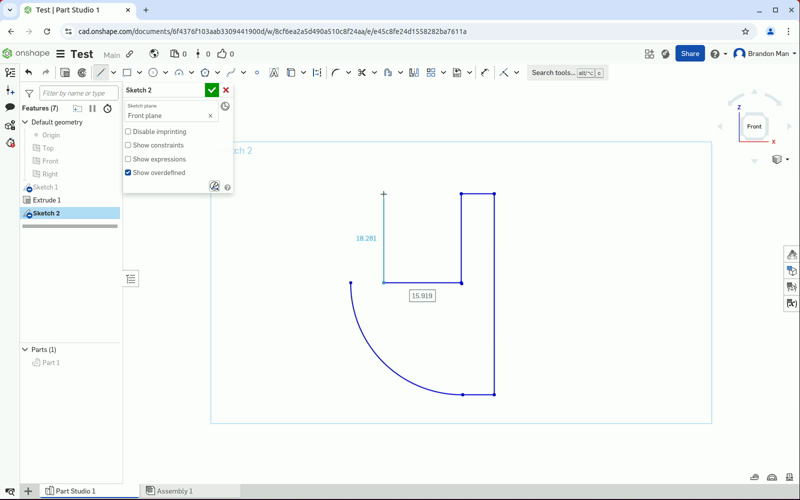
key_down(shift)
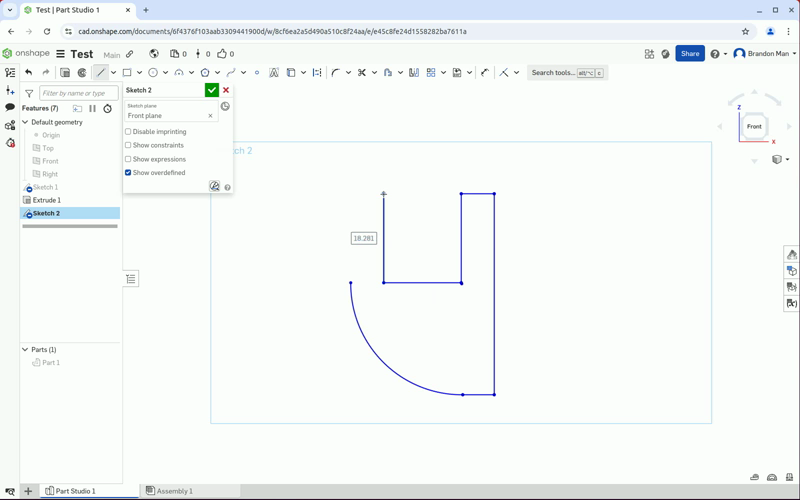
mouse_move(414, 193)
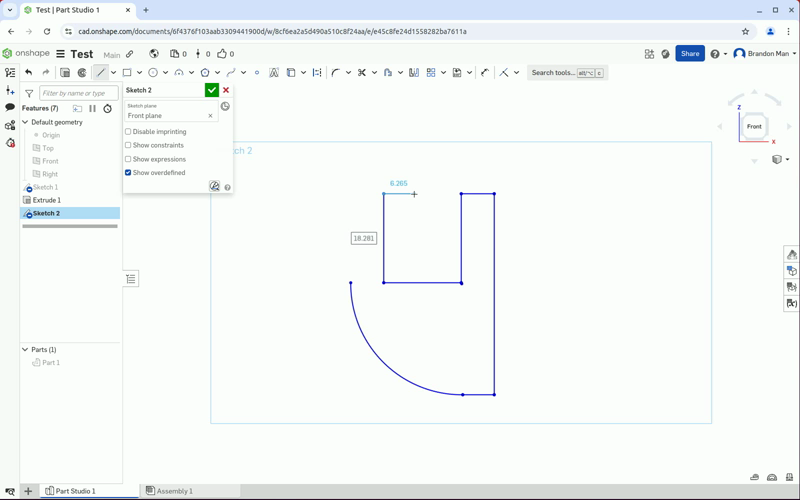
mouse_move(377, 193)
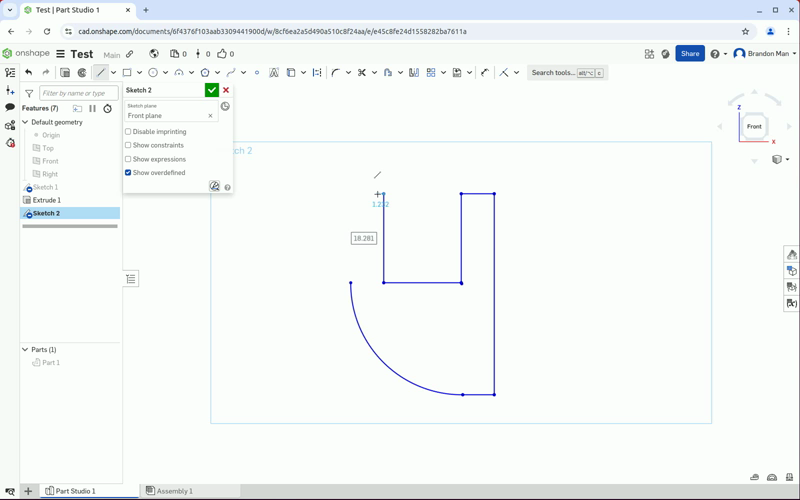
scroll(6)
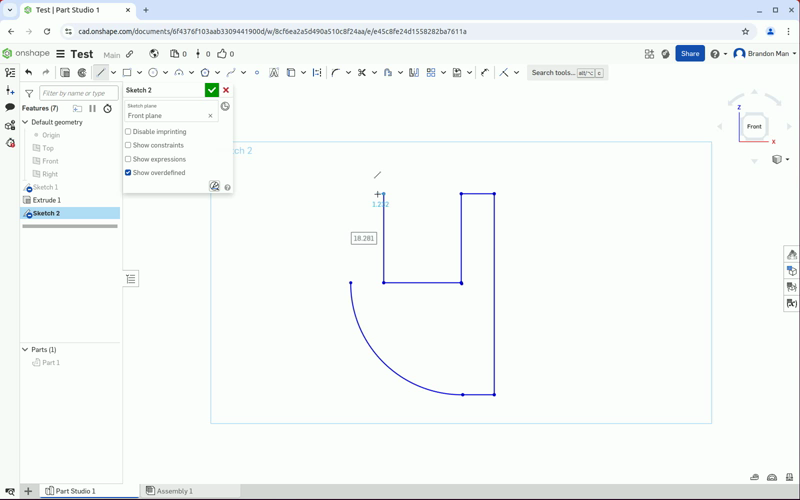
scroll(6)
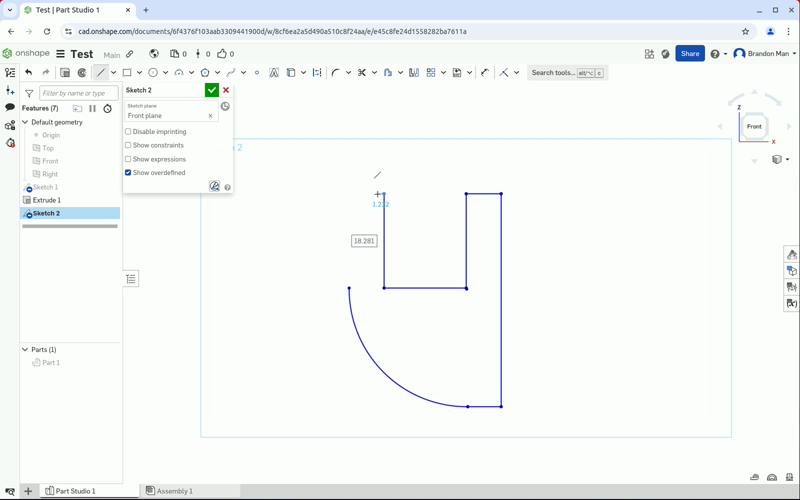
scroll(6)
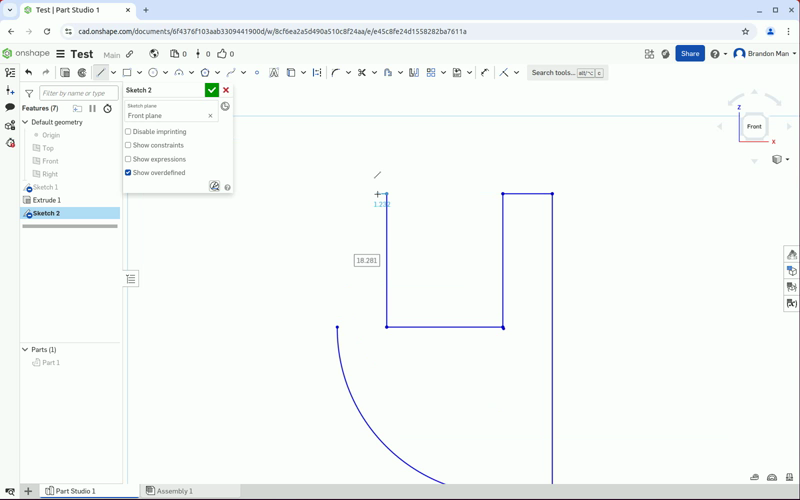
scroll(6)
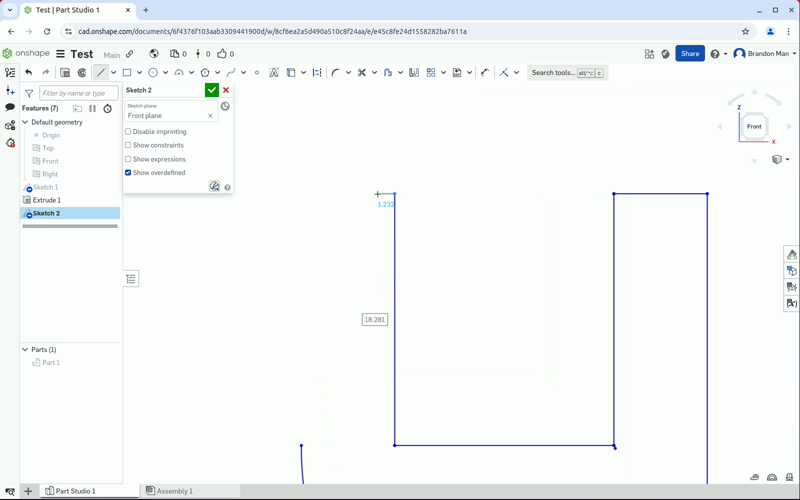
scroll(6)
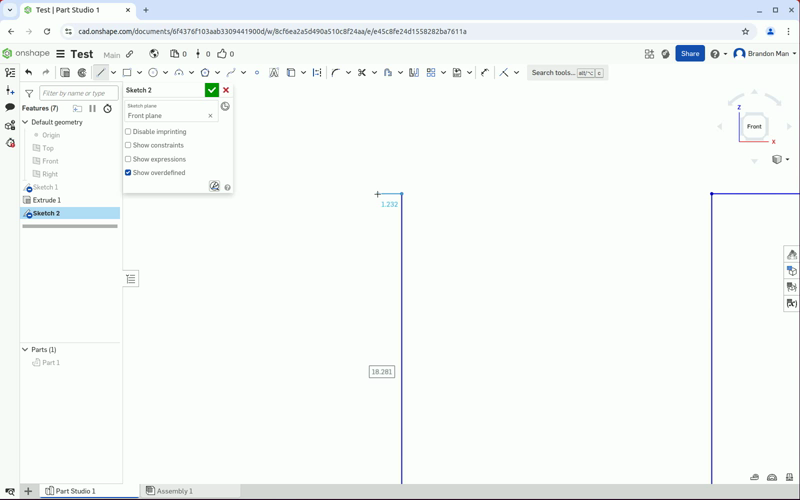
scroll(6)
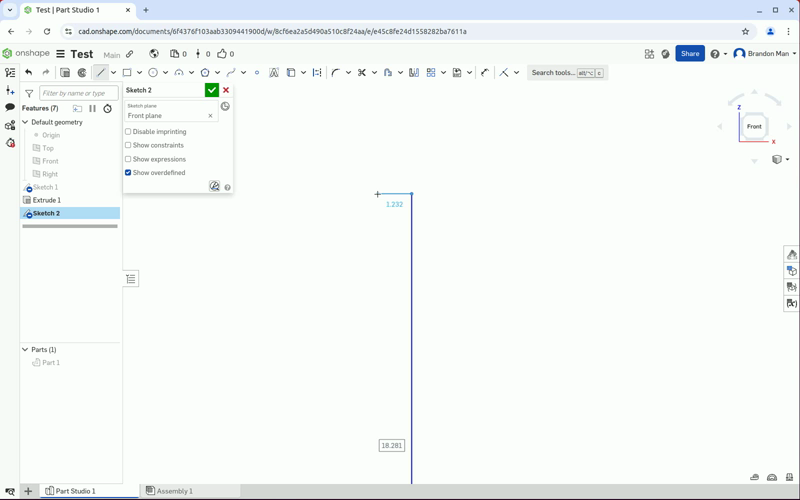
scroll(6)
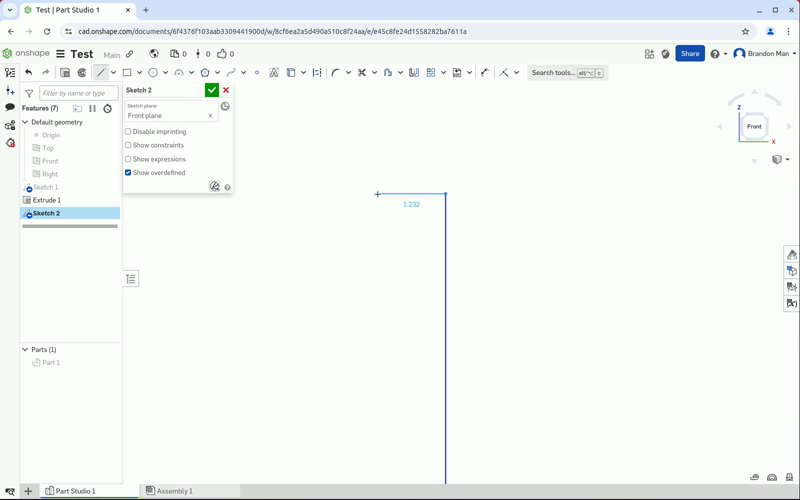
click(377, 193)
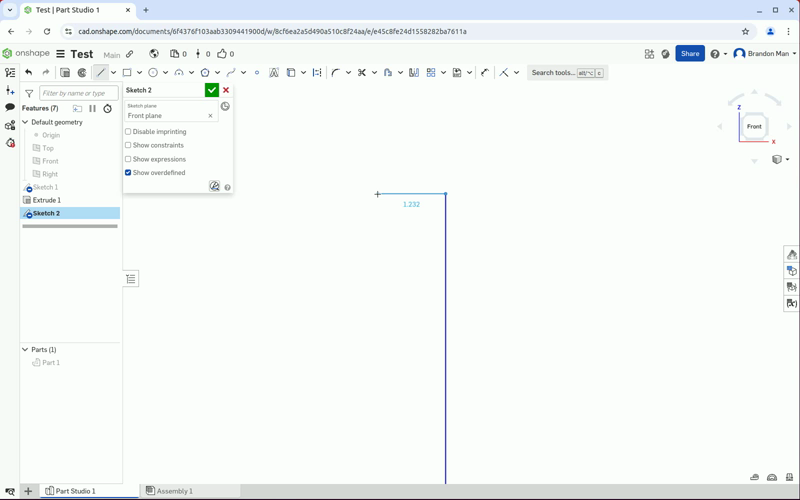
scroll(-6)
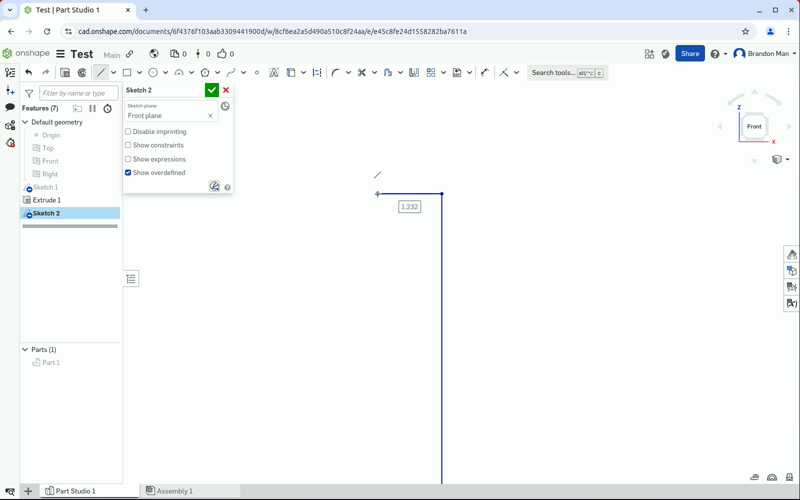
scroll(-6)
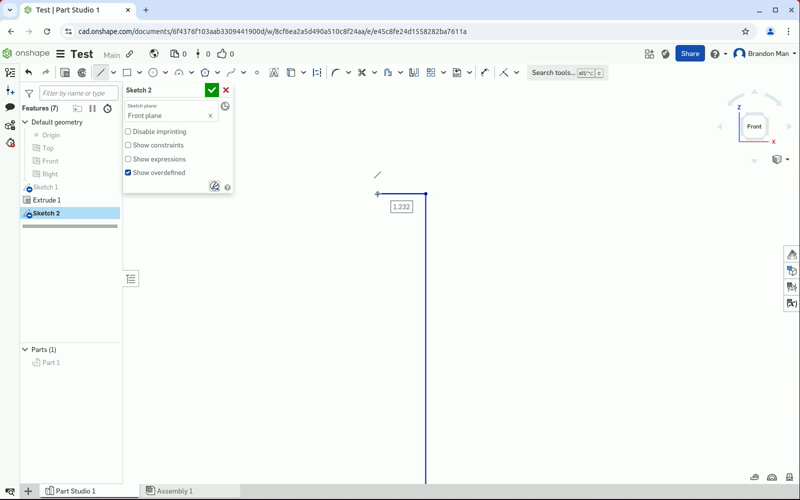
scroll(-6)
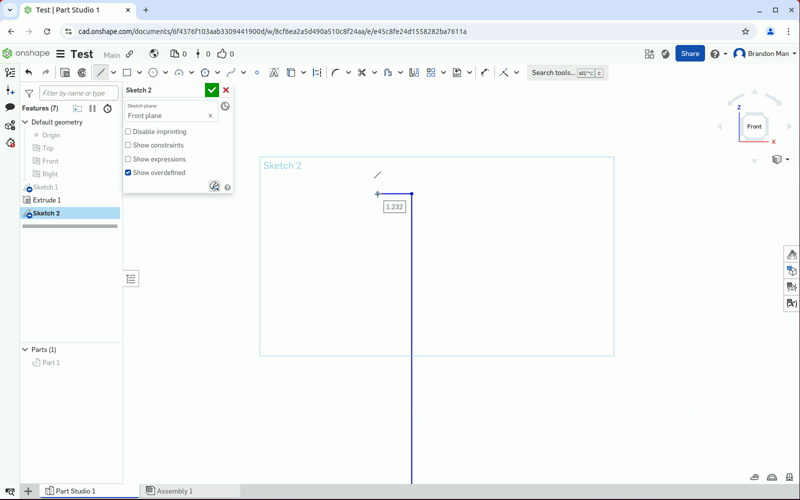
scroll(-6)
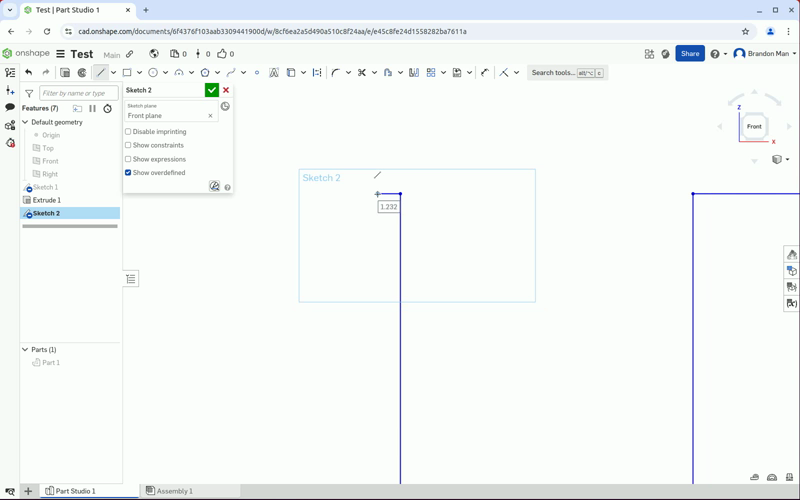
scroll(-6)
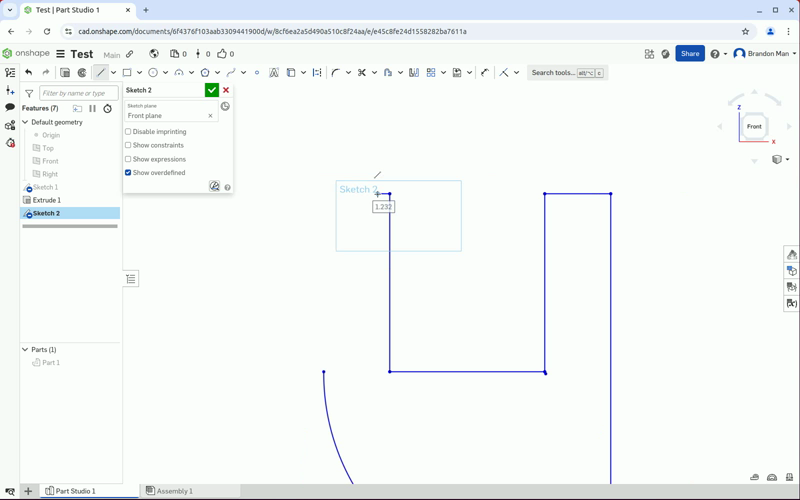
scroll(-6)
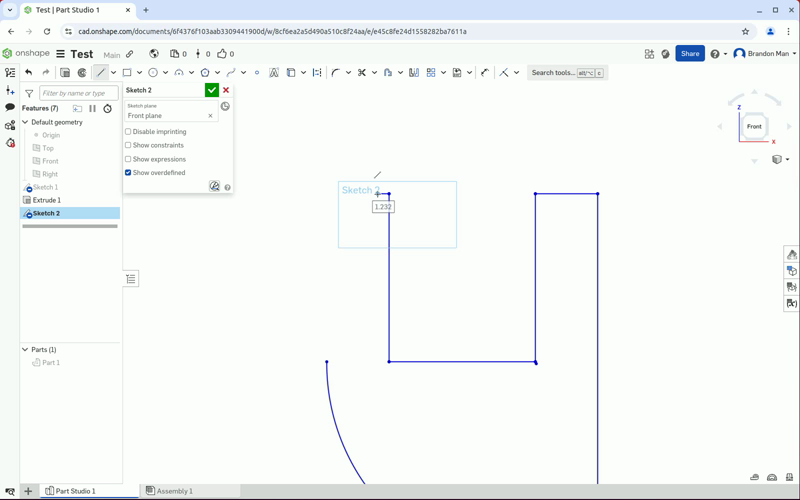
scroll(-6)
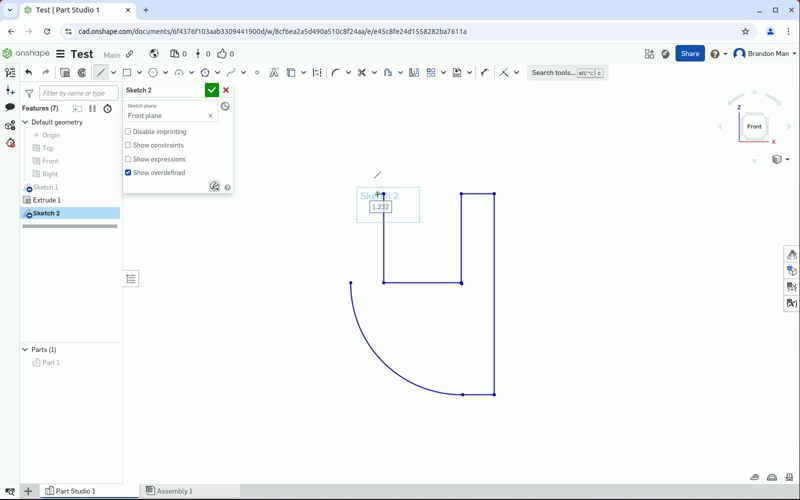
key_up(shift)
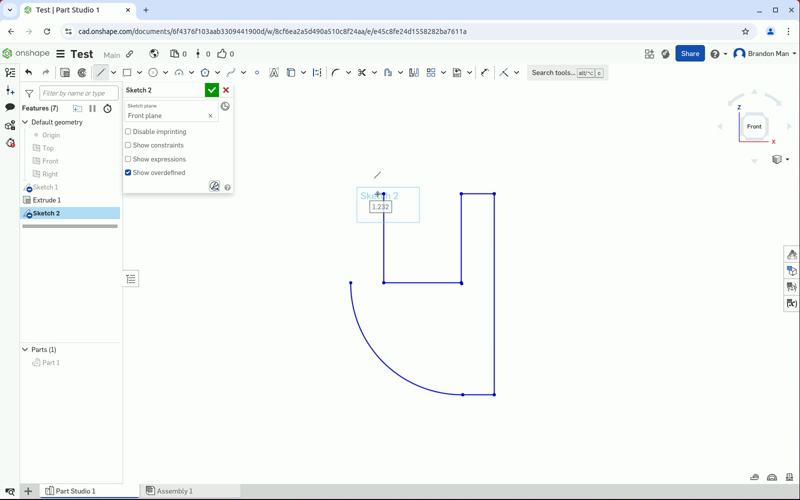
key(esc)
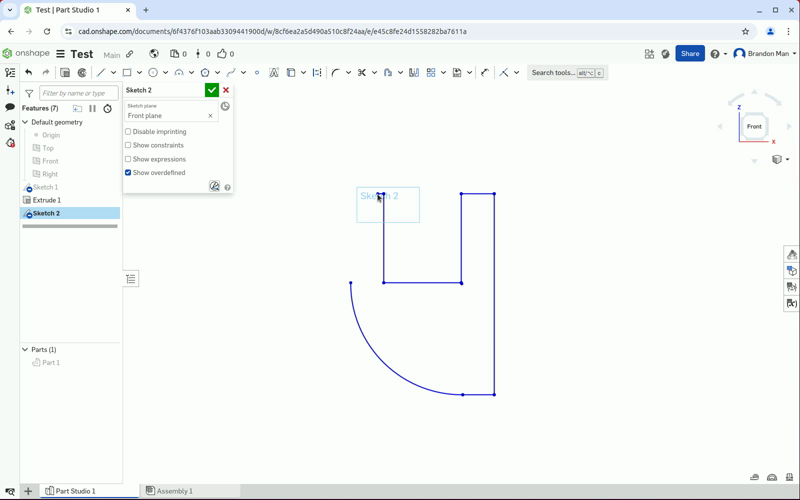
key(a)
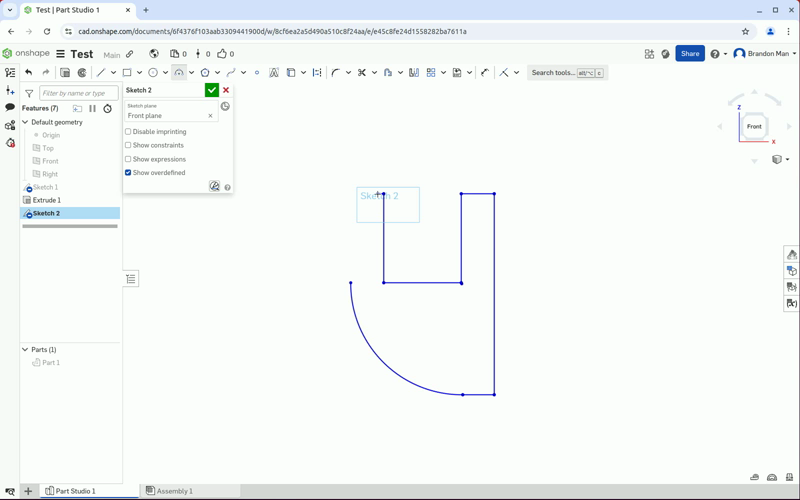
mouse_move(377, 193)
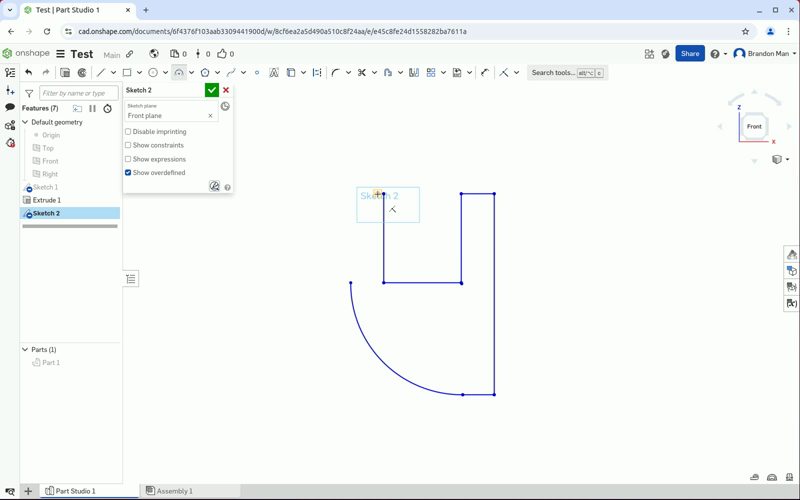
click(377, 193)
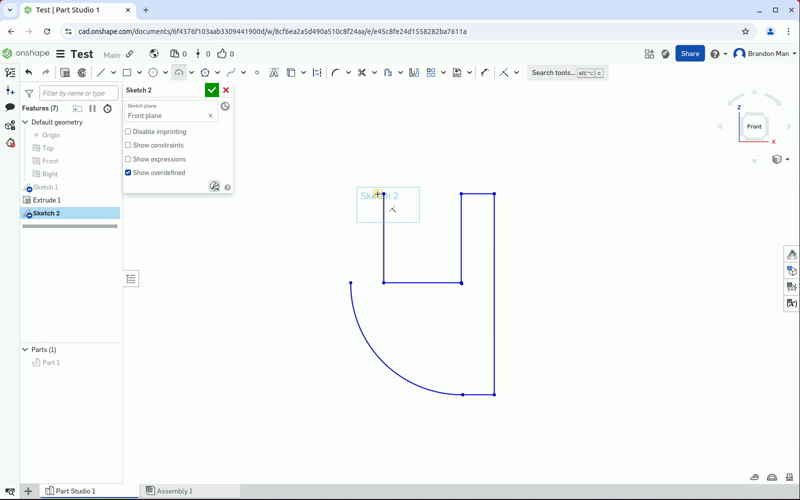
key_down(shift)
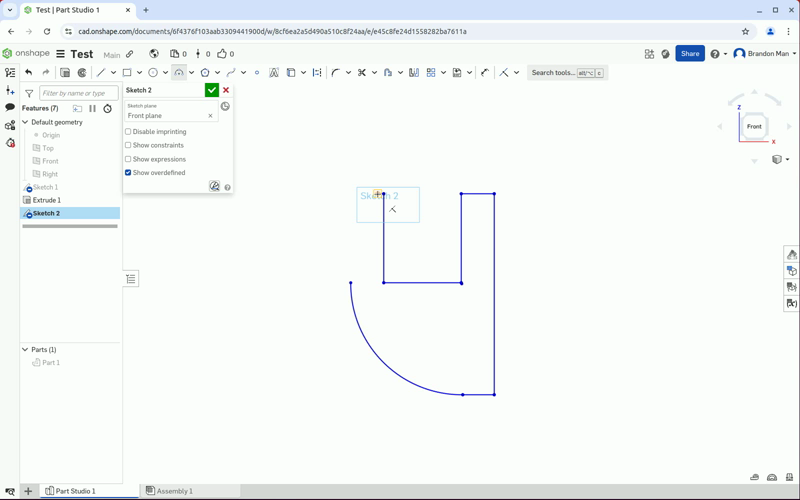
mouse_move(350, 219)
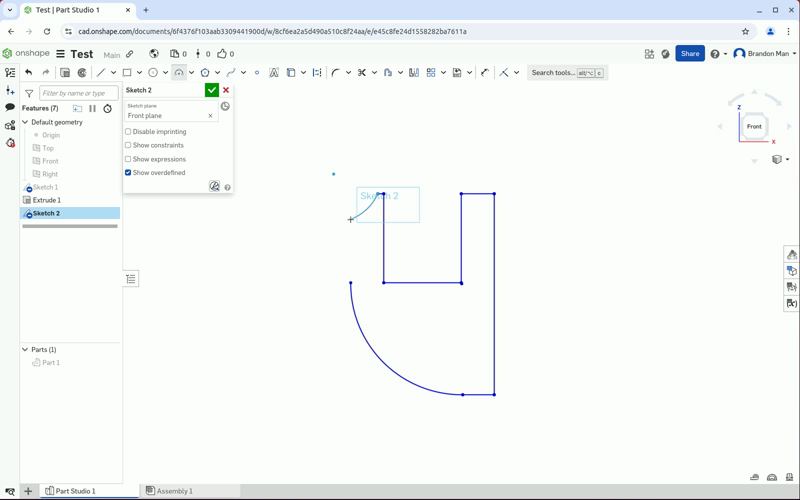
click(350, 219)
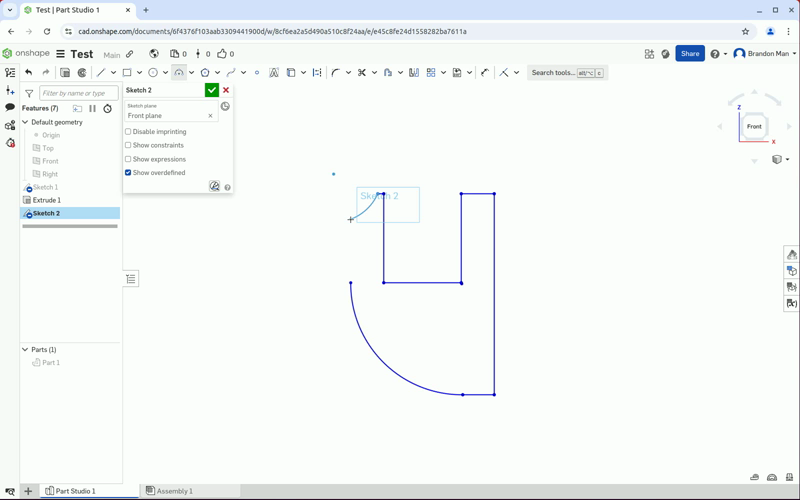
mouse_move(359, 200)
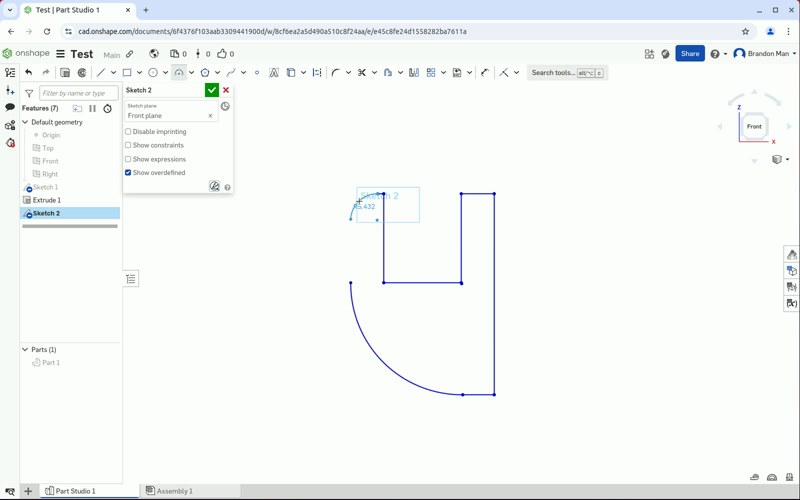
click(359, 200)
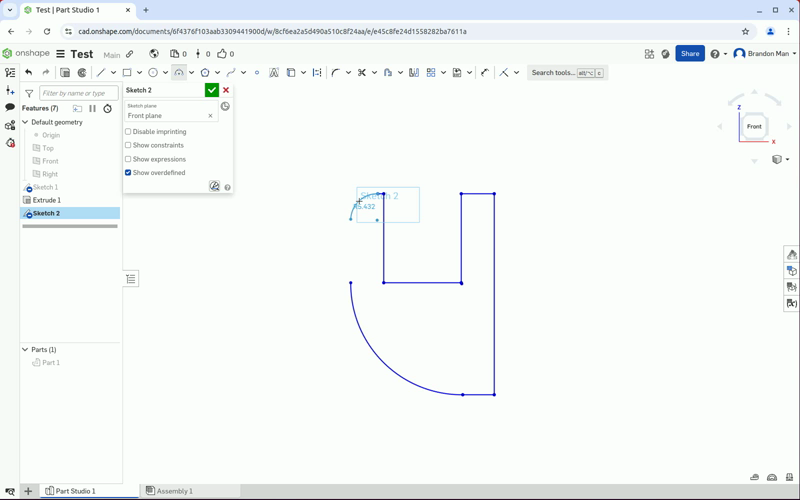
key_up(shift)
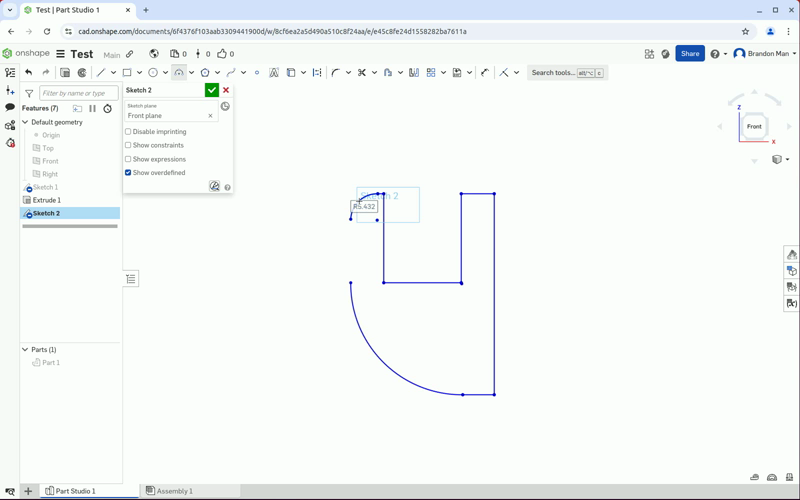
key(esc)
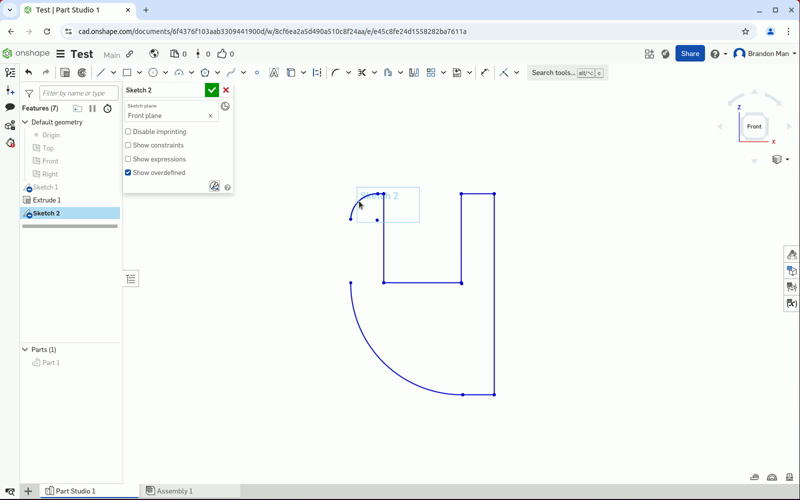
key(l)
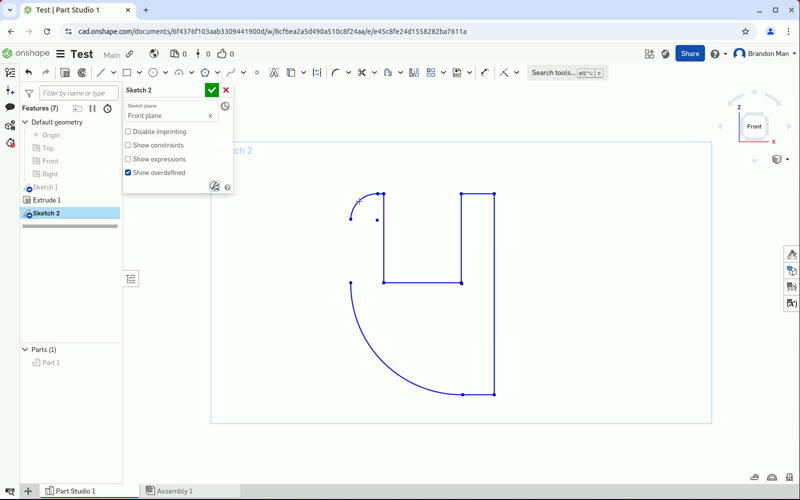
mouse_move(350, 219)
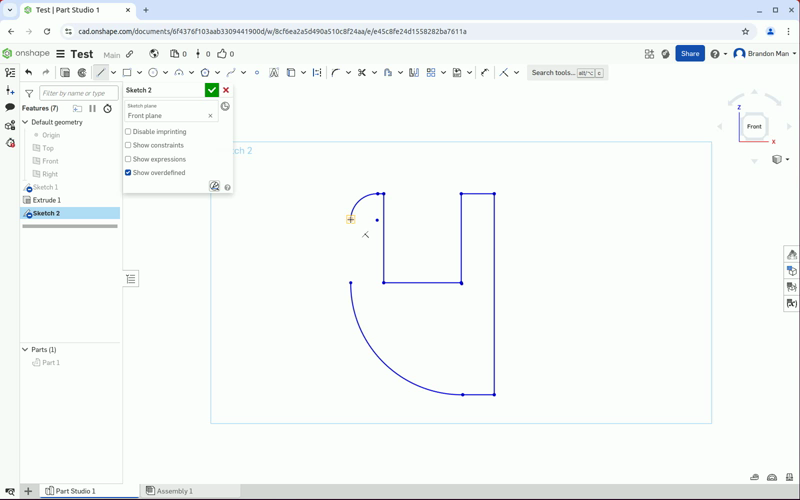
click(350, 219)
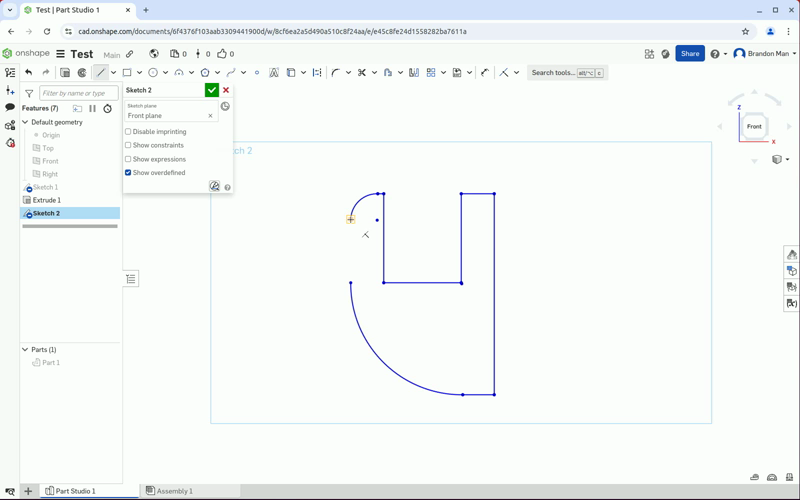
key_down(shift)
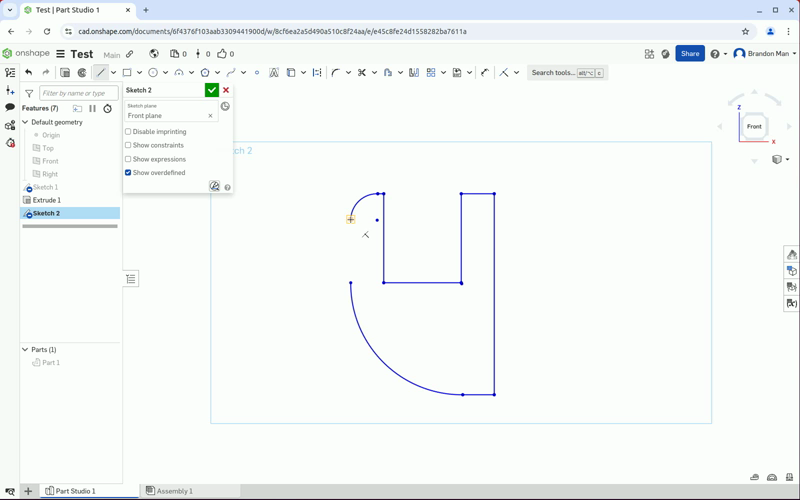
mouse_move(350, 282)
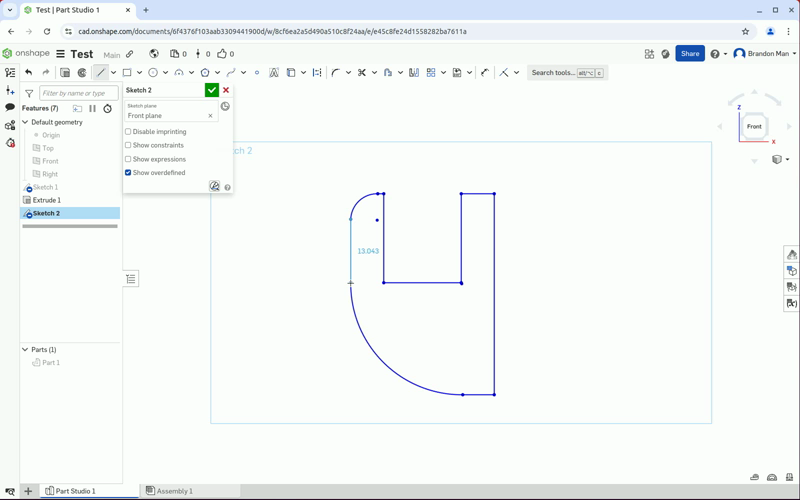
key_up(shift)
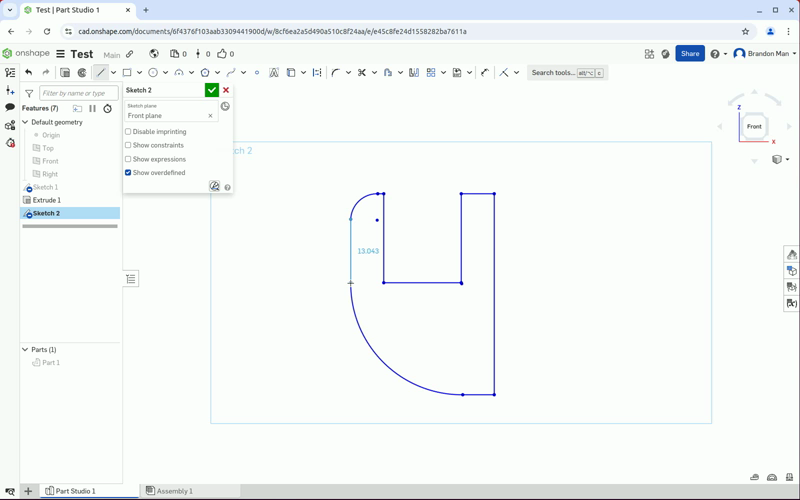
click(350, 282)
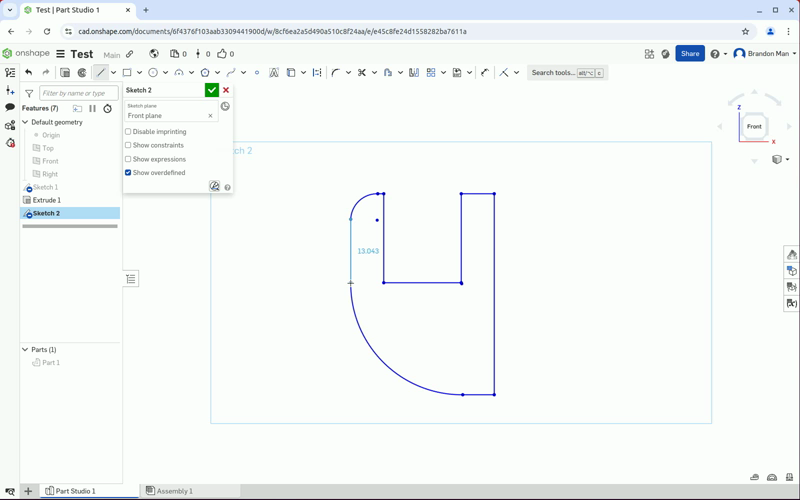
key(esc)
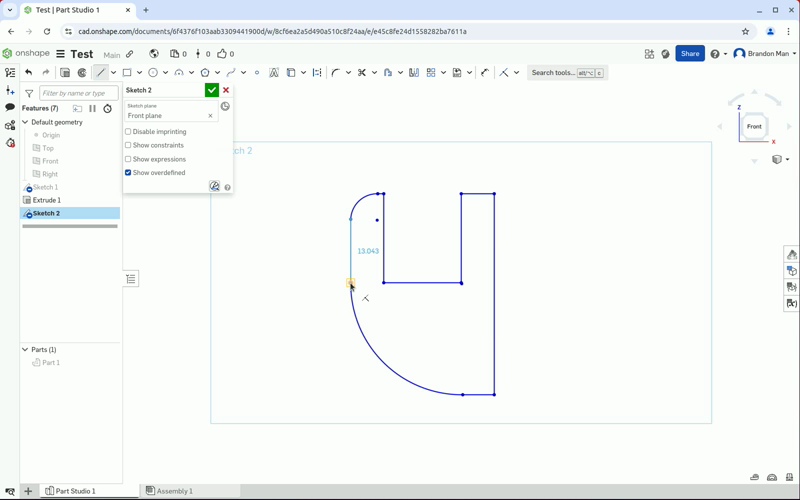
mouse_move(428, 339)
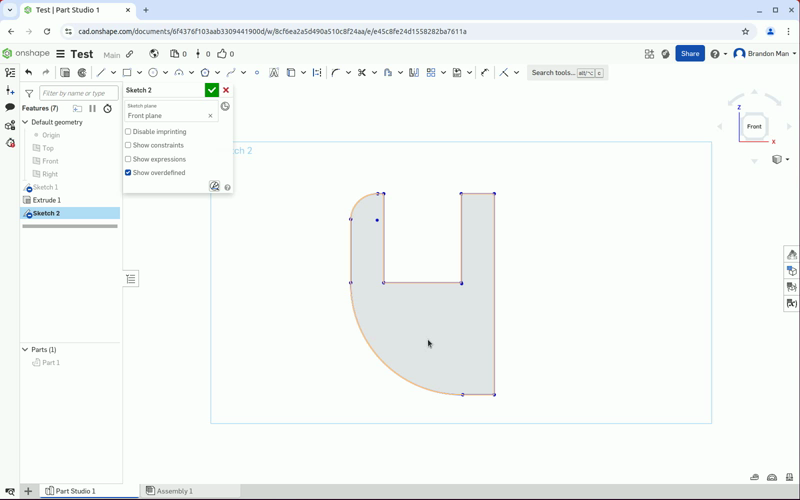
click(428, 339)
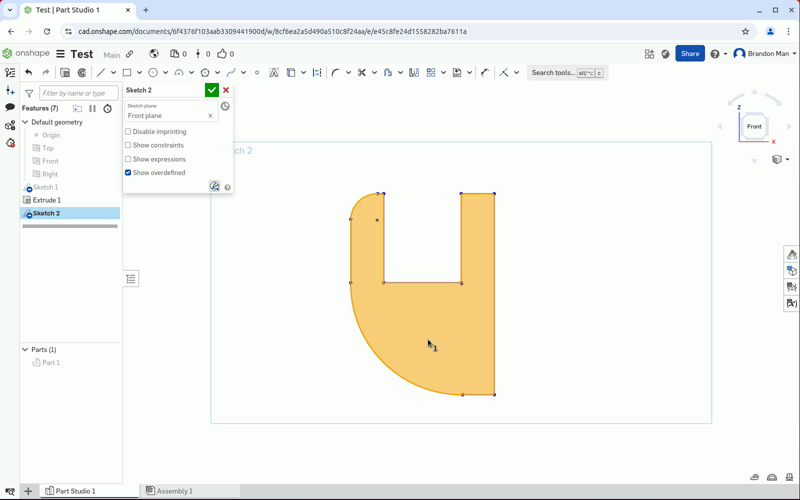
mouse_move(73, 352)
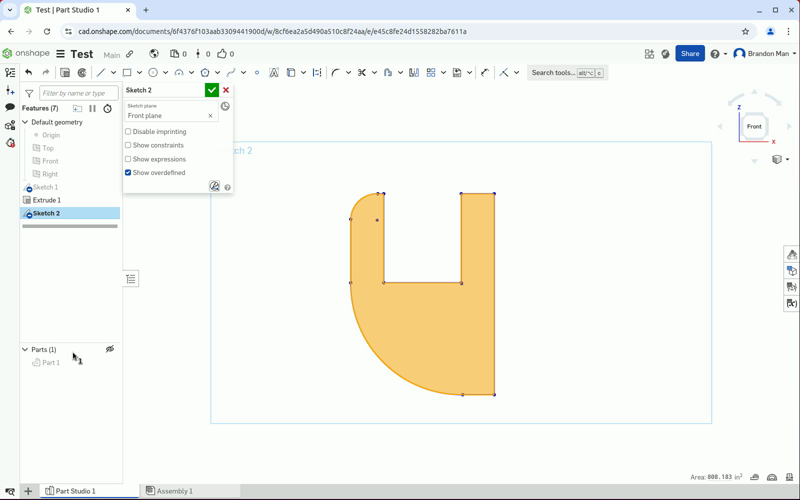
key(shift+y)
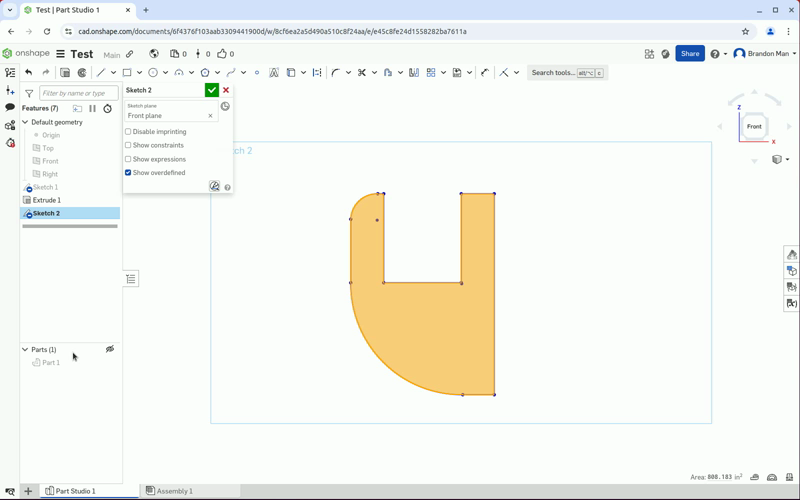
key(shift+e)
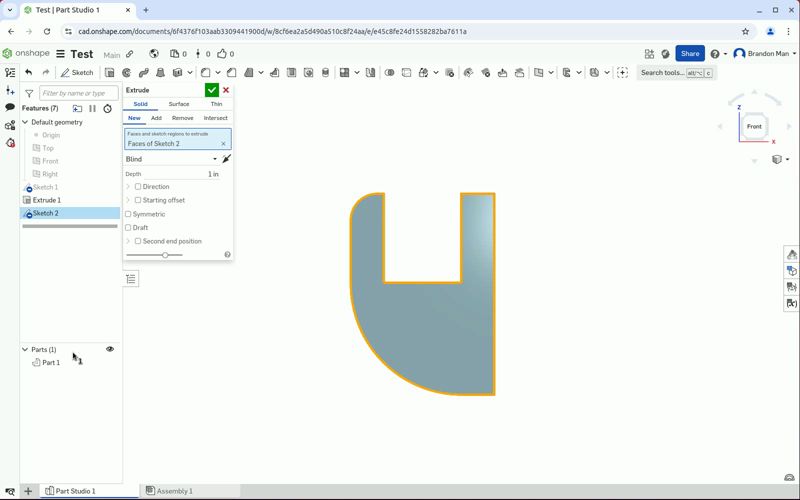
mouse_move(143, 106)
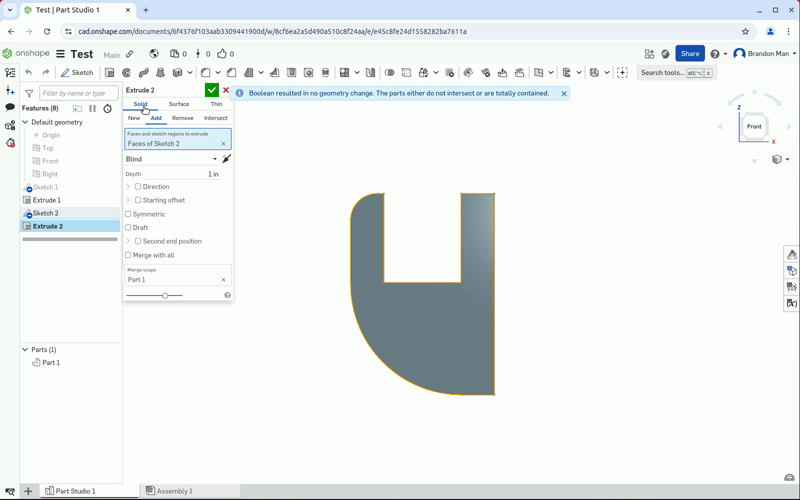
click(143, 106)
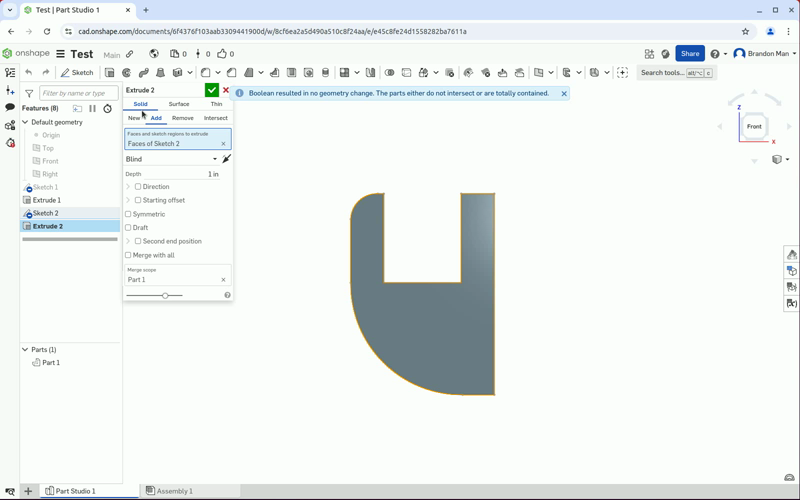
mouse_move(137, 120)
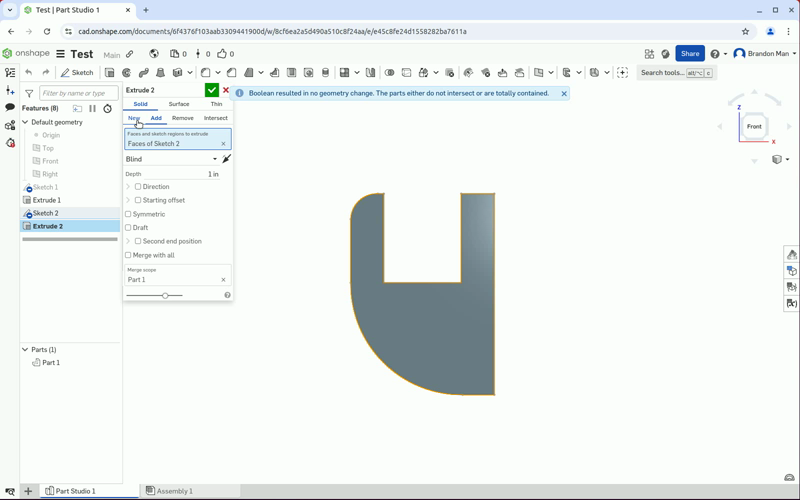
click(137, 120)
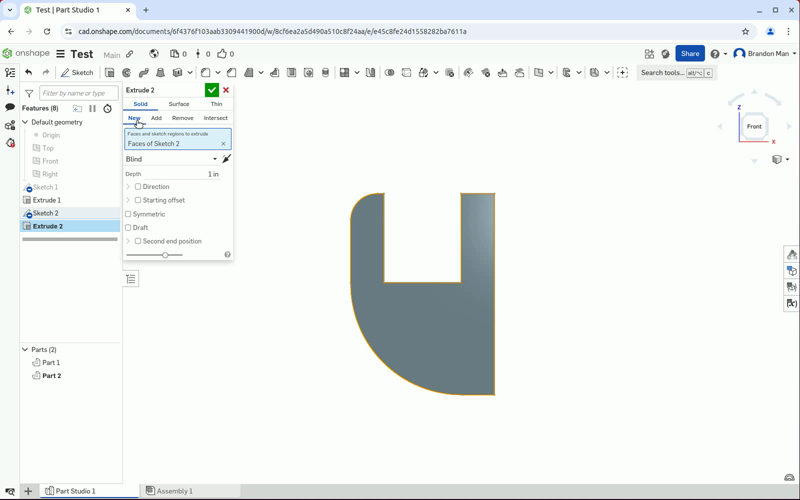
key(tab, 4)
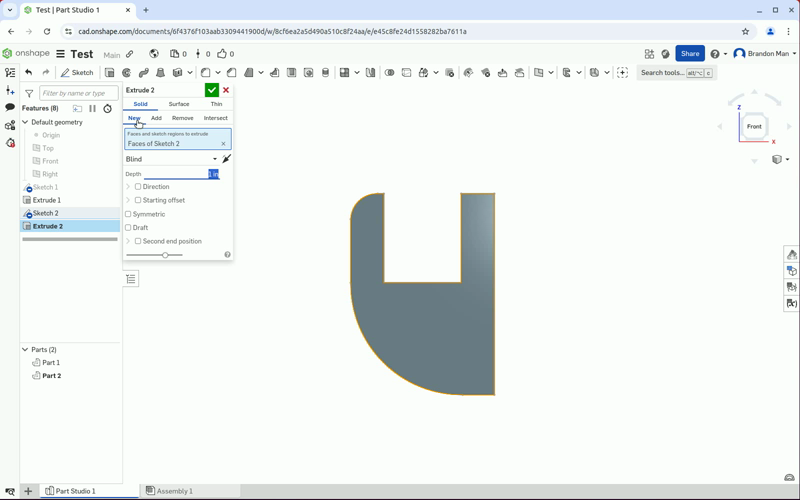
text(2.407)
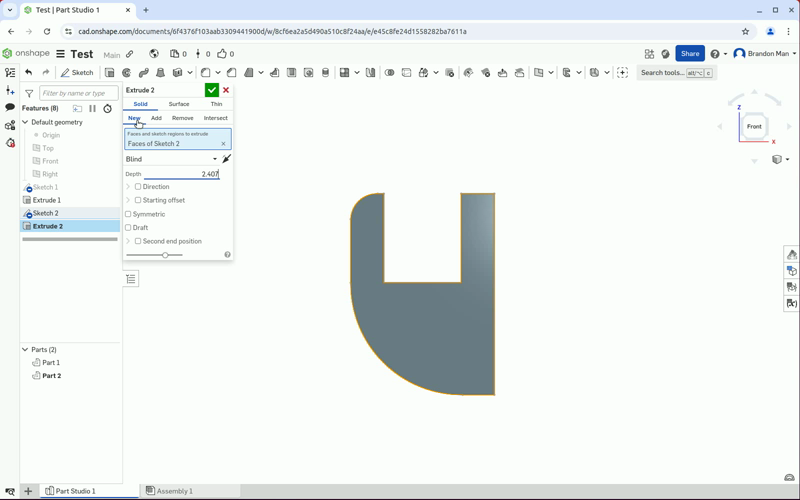
key(enter)
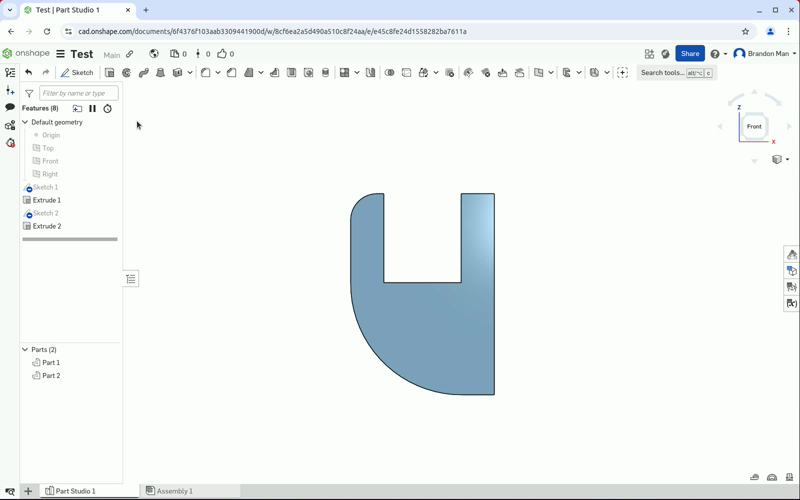
key(shift+h)
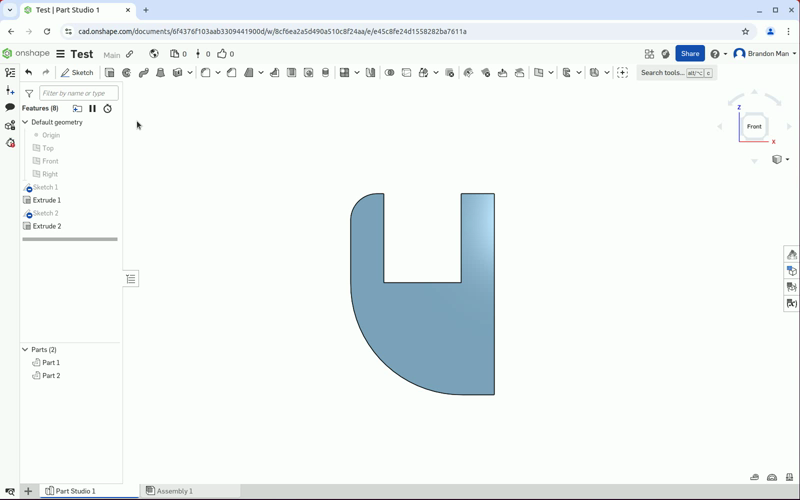
key(shift+h)
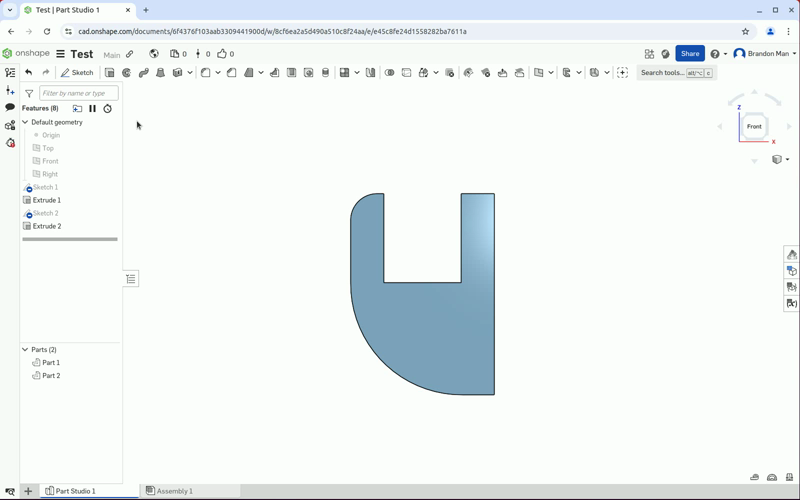
mouse_move(73, 189)
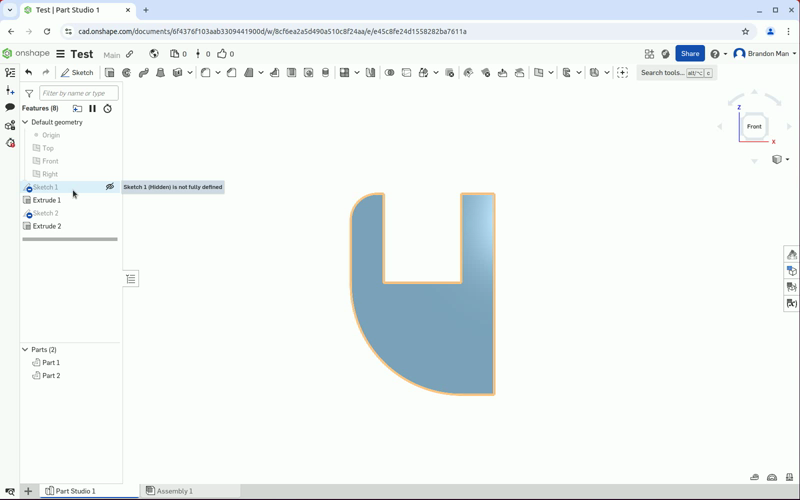
click(73, 189)
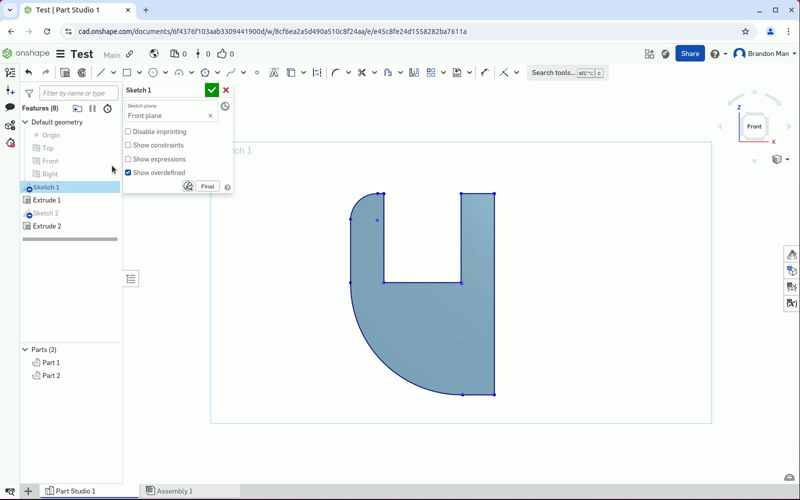
mouse_move(229, 92)
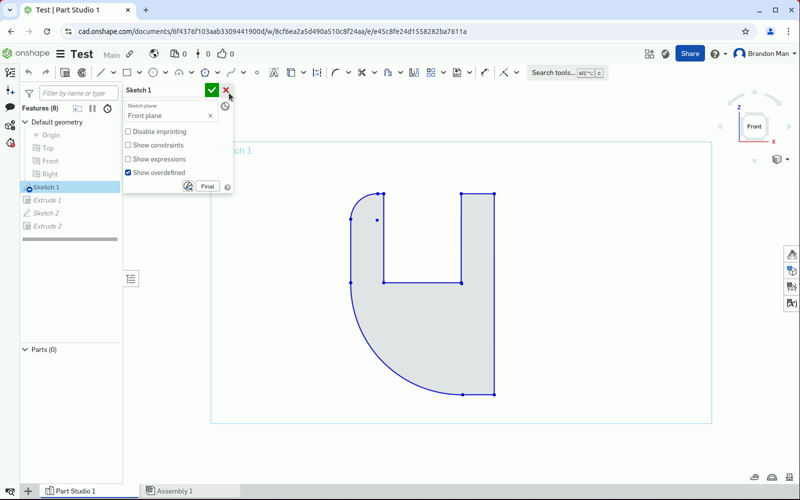
click(229, 92)
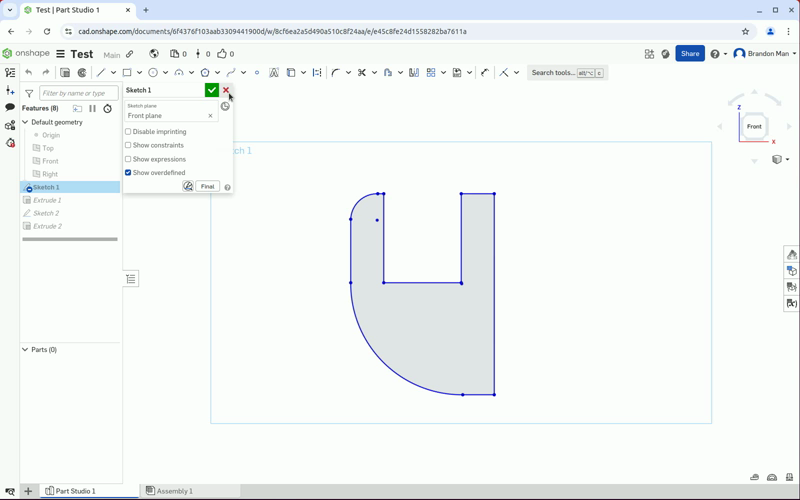
key(shift+s)
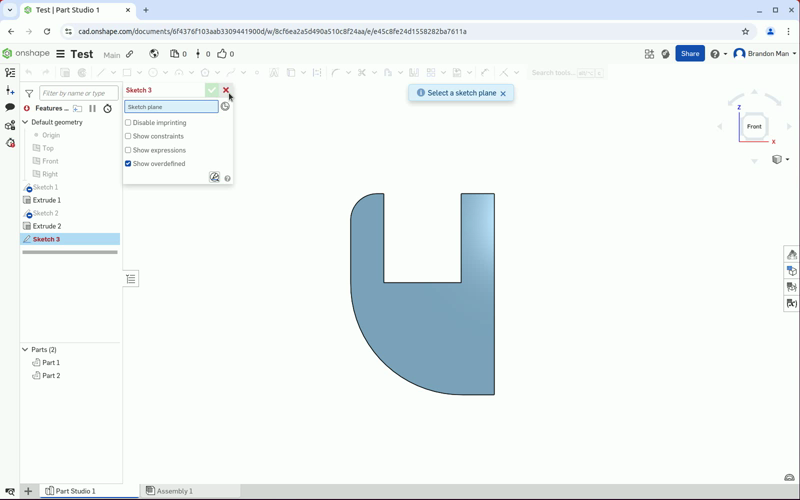
mouse_move(73, 163)
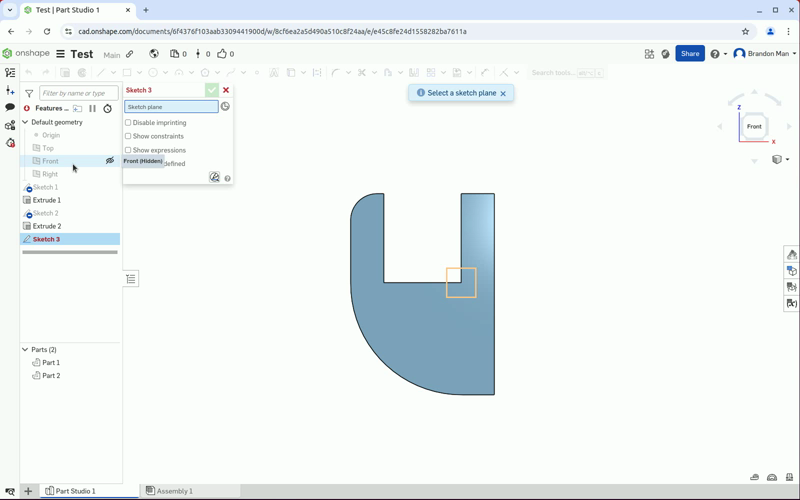
click(73, 163)
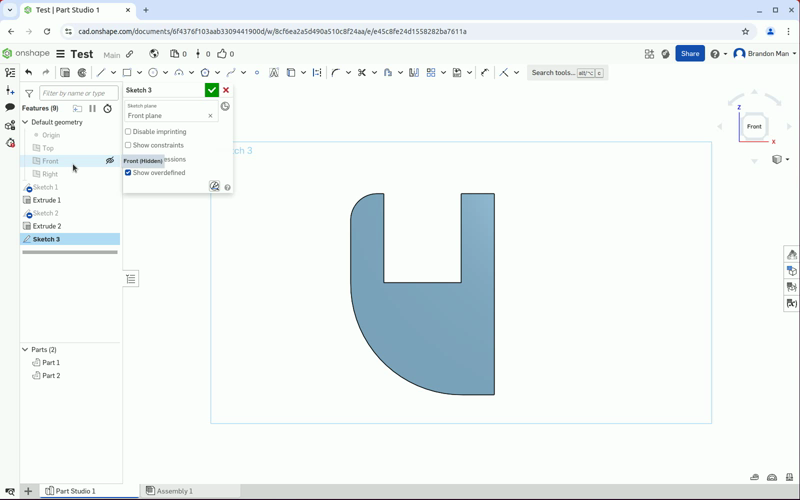
mouse_move(73, 352)
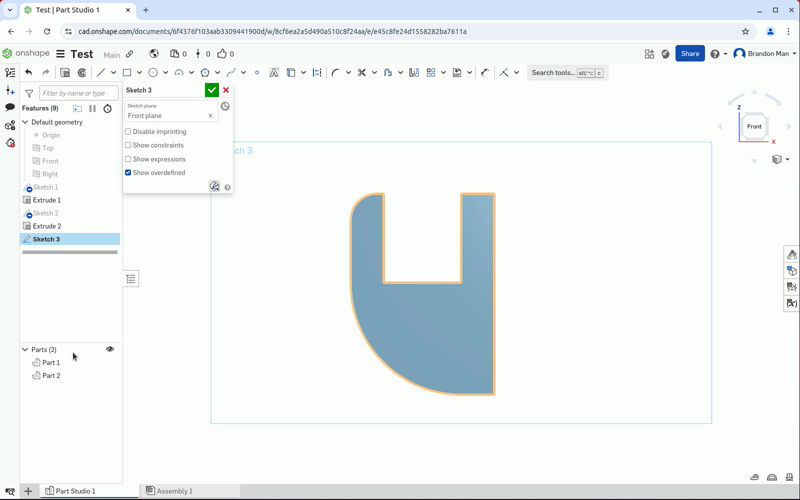
key(y)
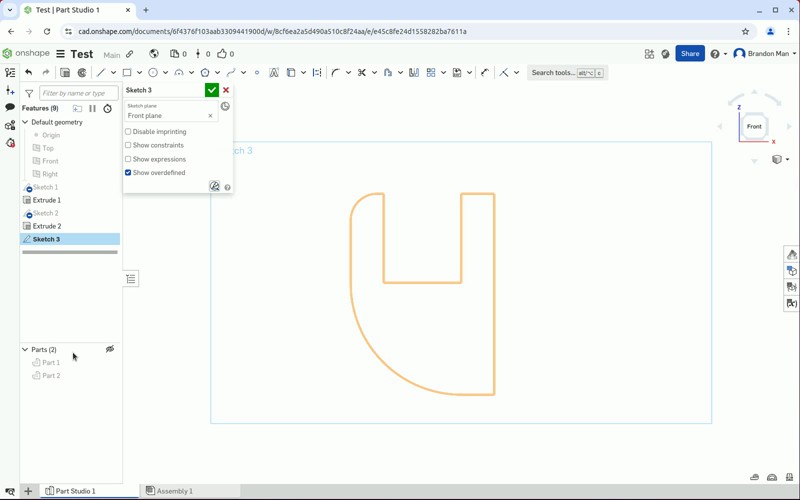
key(l)
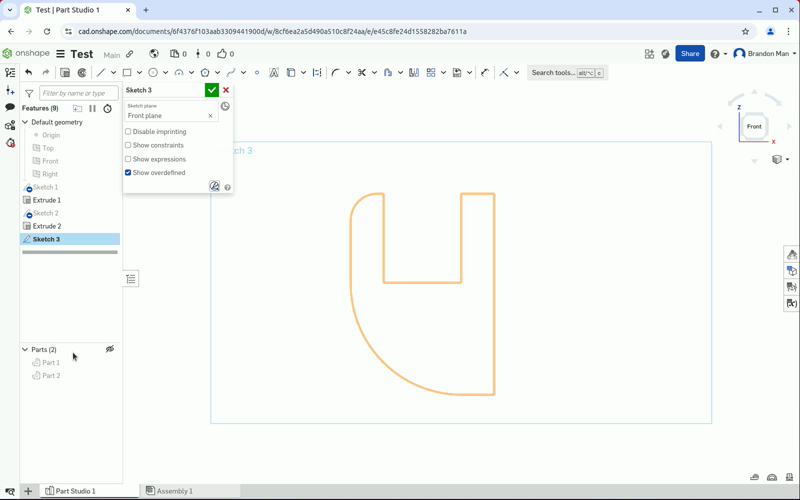
key_down(shift)
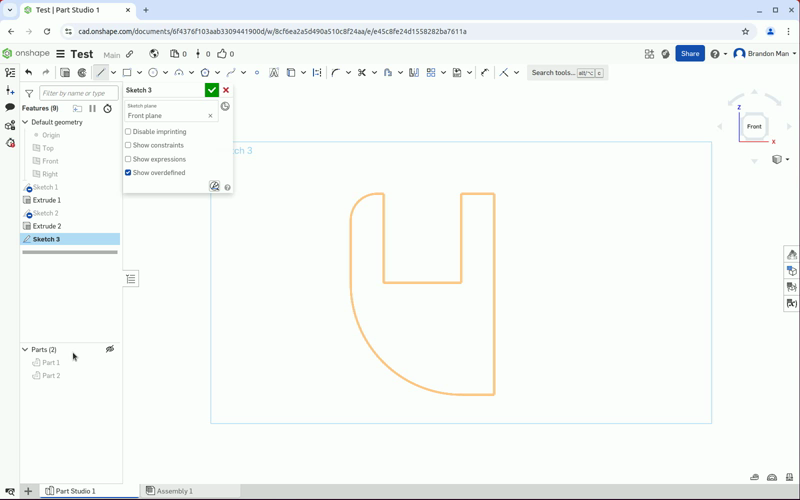
mouse_move(384, 282)
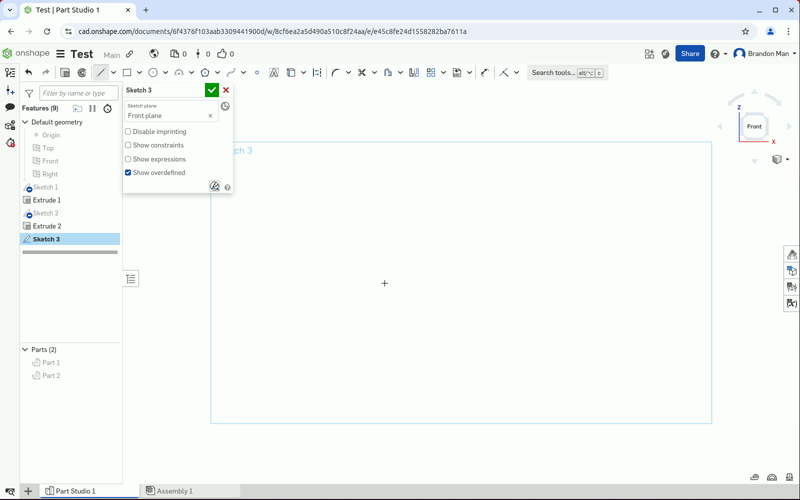
click(384, 282)
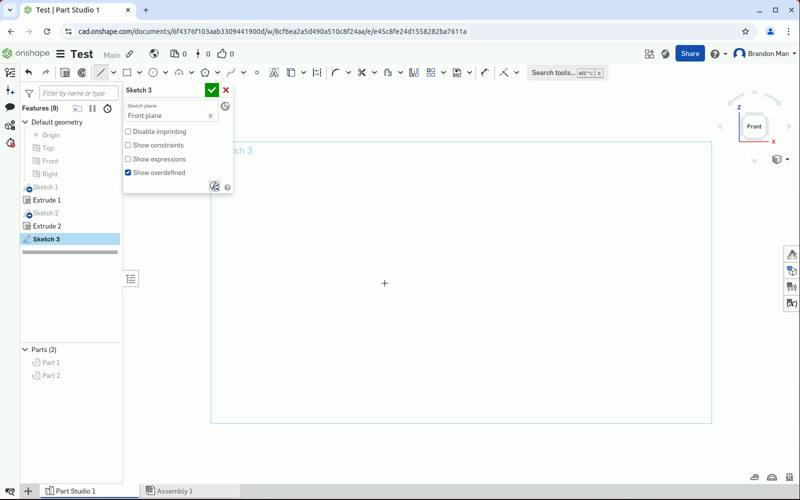
key_up(shift)
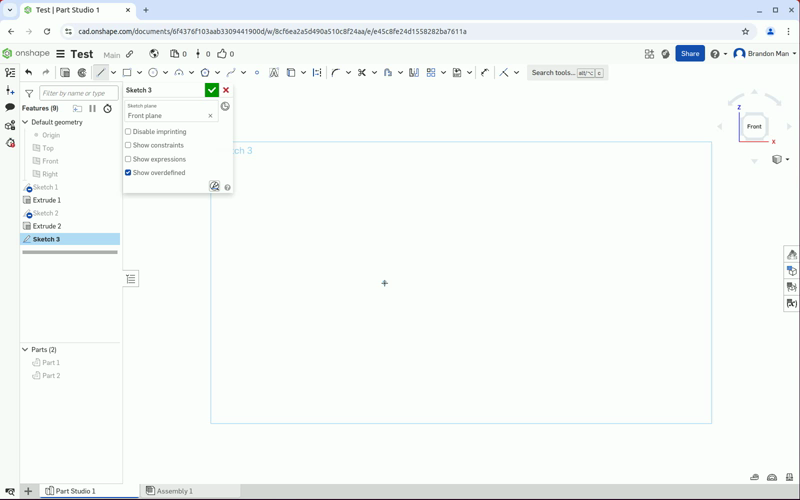
key_down(shift)
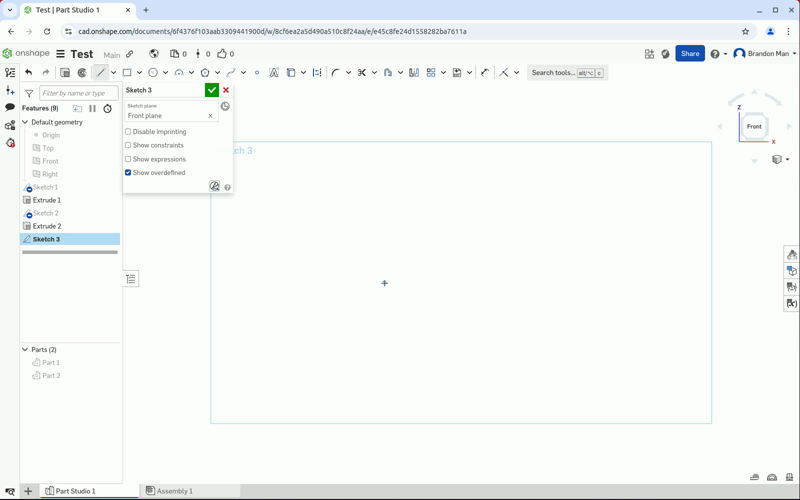
mouse_move(461, 282)
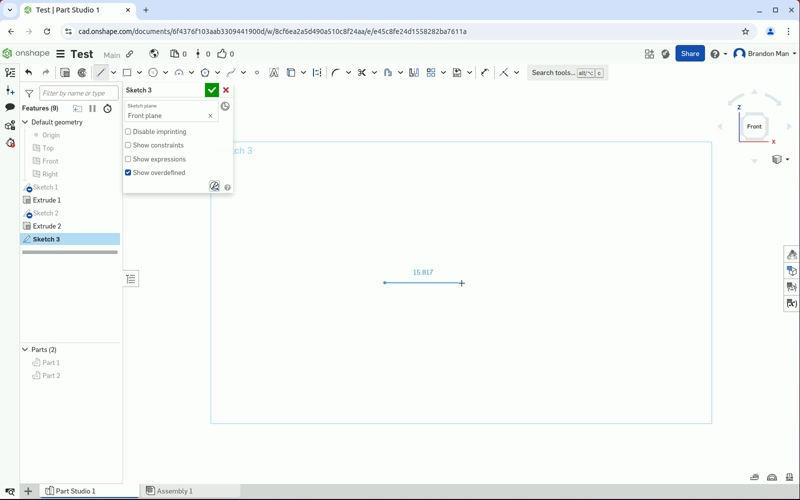
click(461, 282)
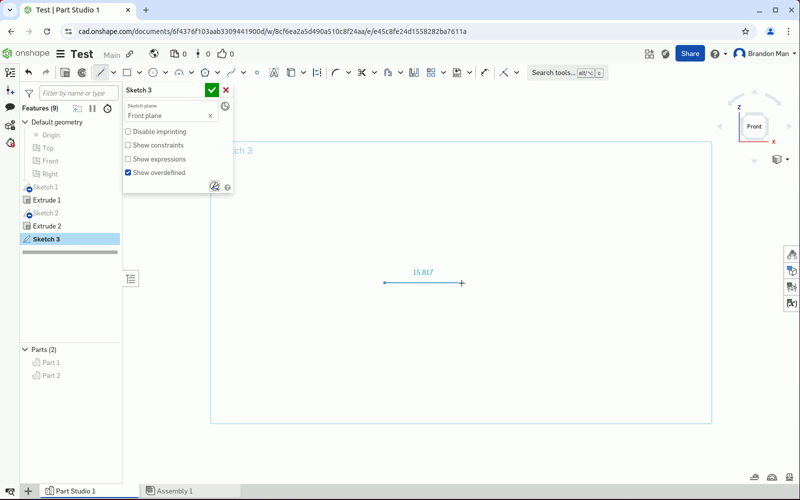
key_up(shift)
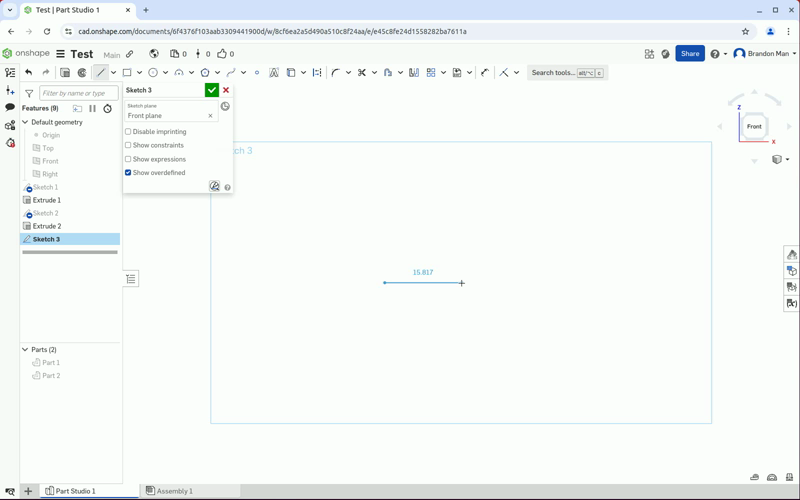
key_down(shift)
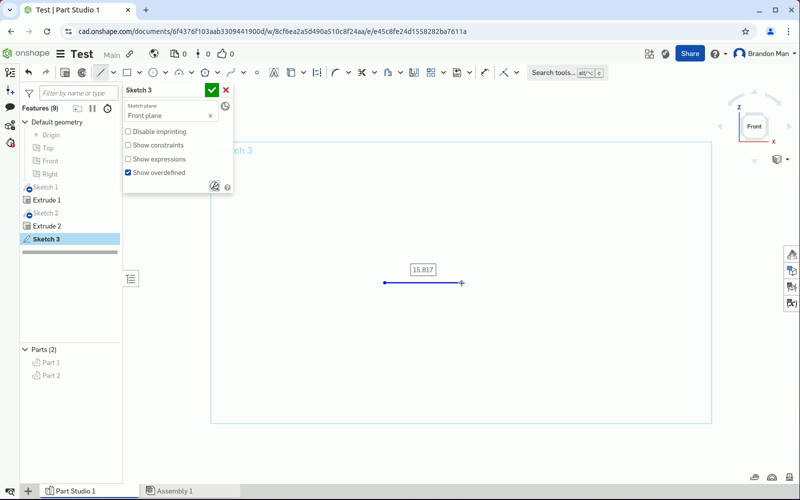
mouse_move(461, 192)
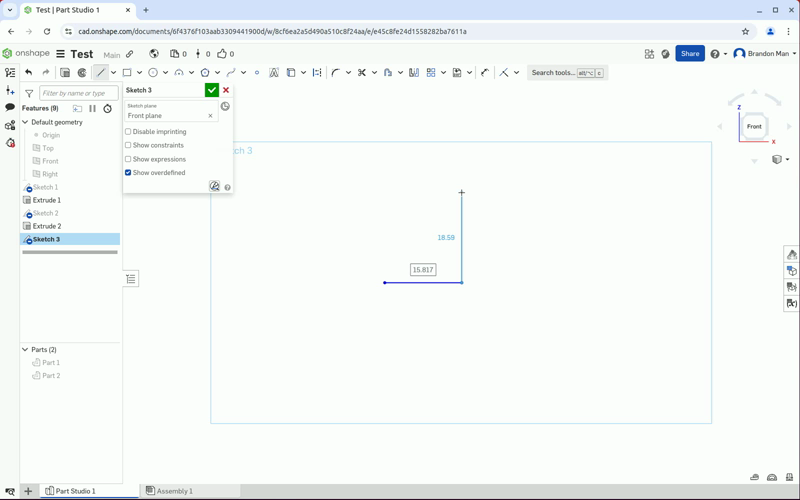
click(461, 192)
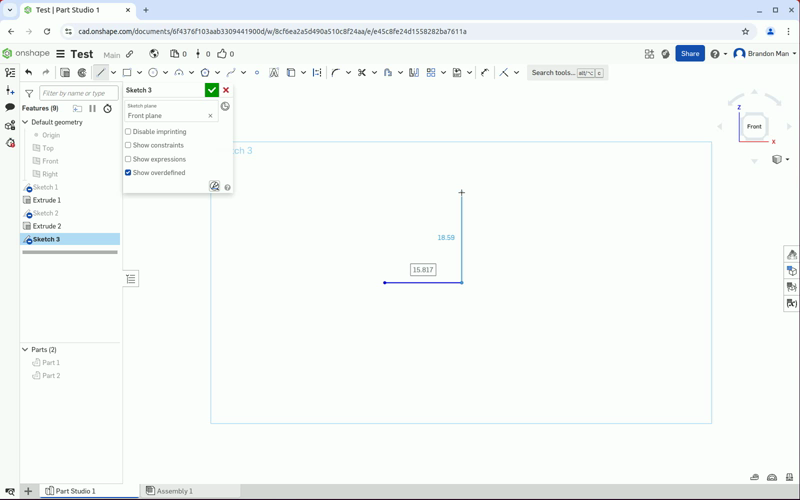
key_up(shift)
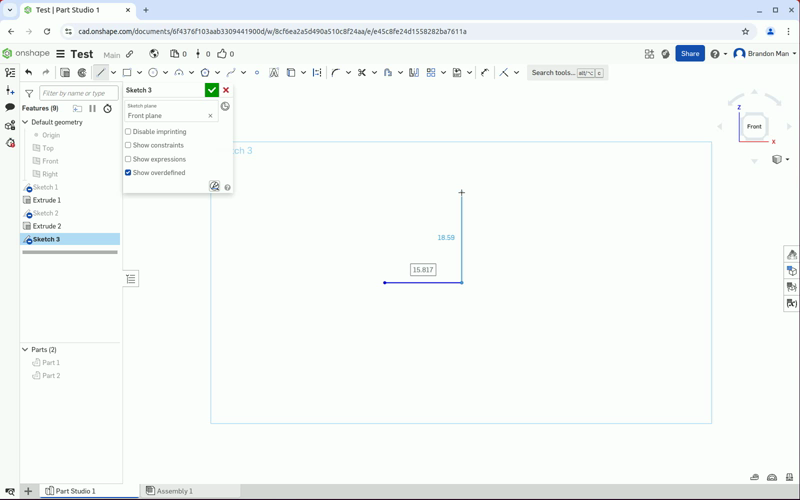
key_down(shift)
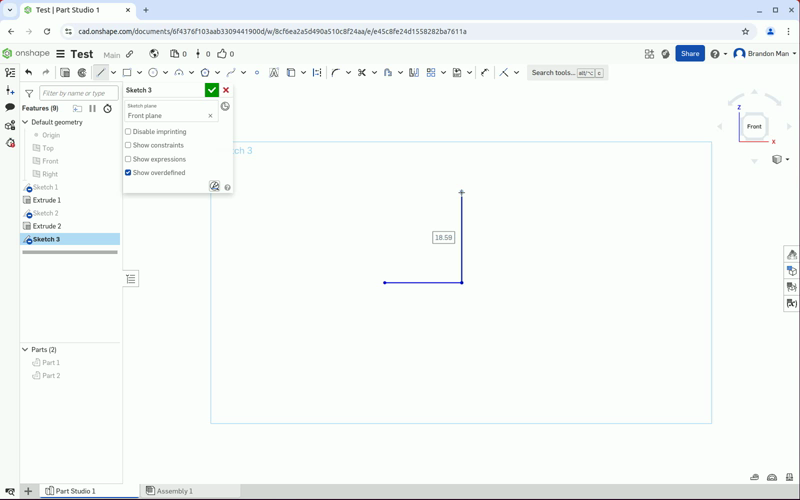
mouse_move(491, 192)
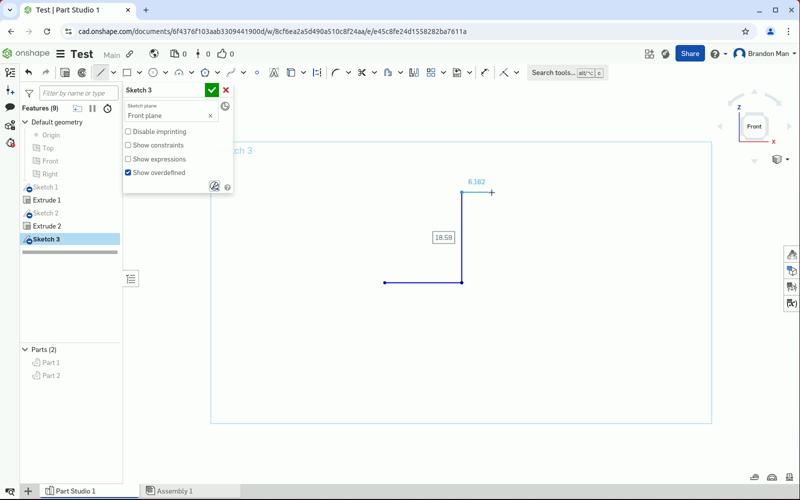
mouse_move(438, 192)
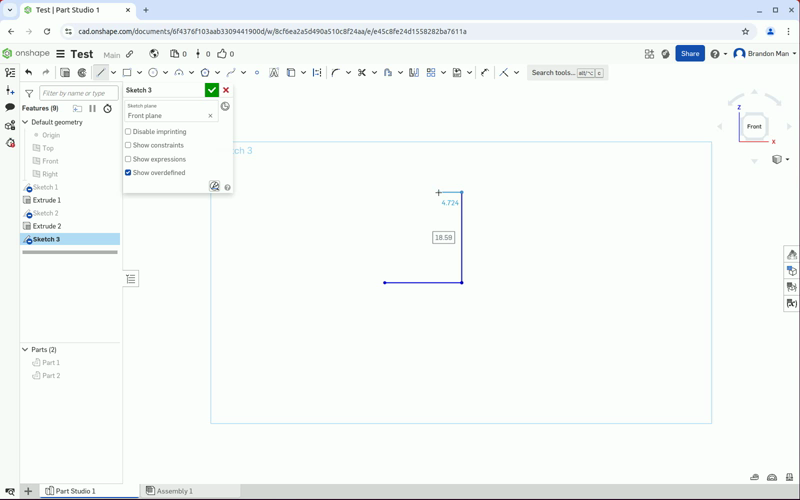
click(438, 192)
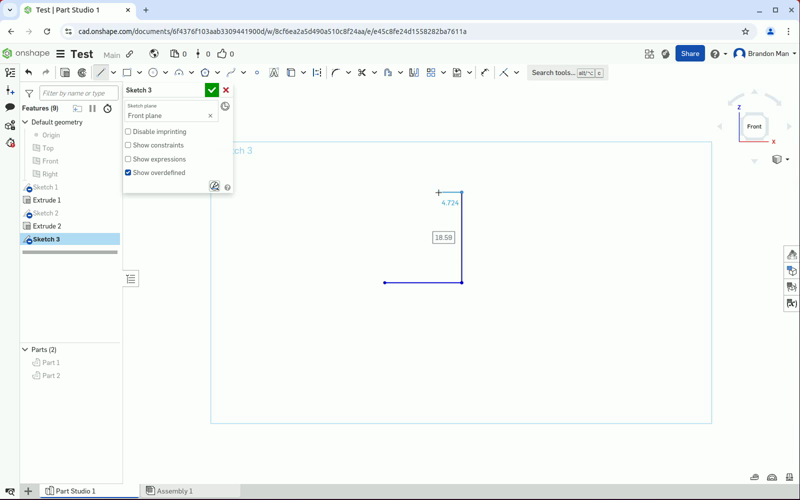
key_up(shift)
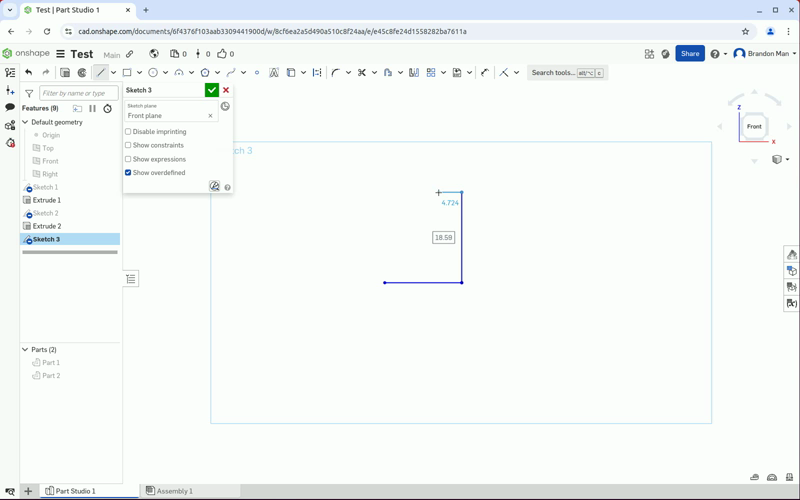
key_down(shift)
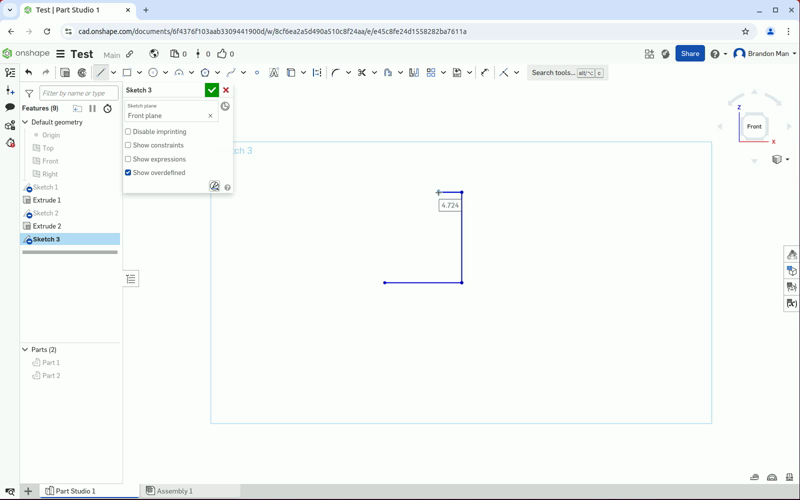
mouse_move(438, 260)
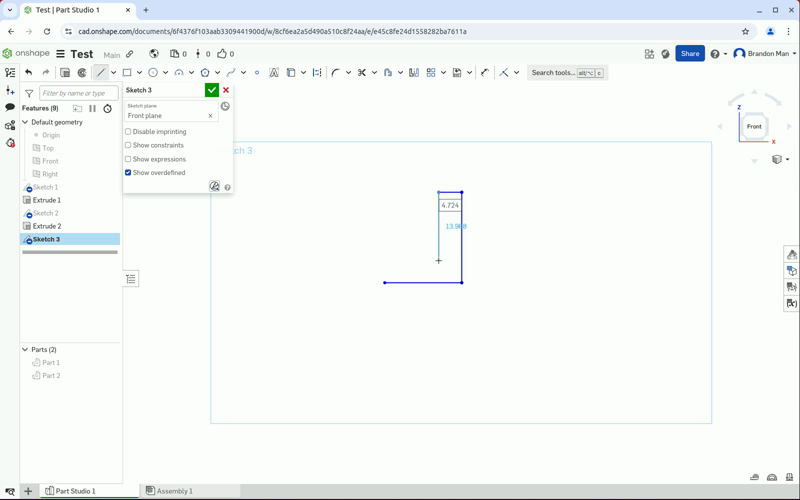
click(438, 260)
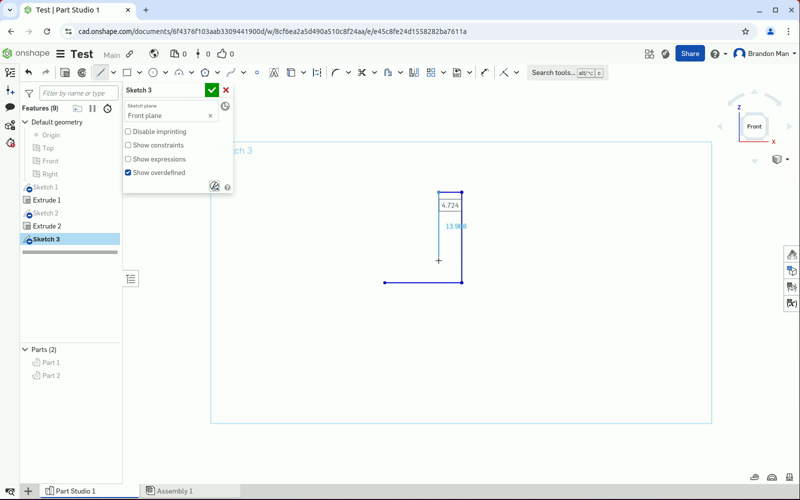
key_up(shift)
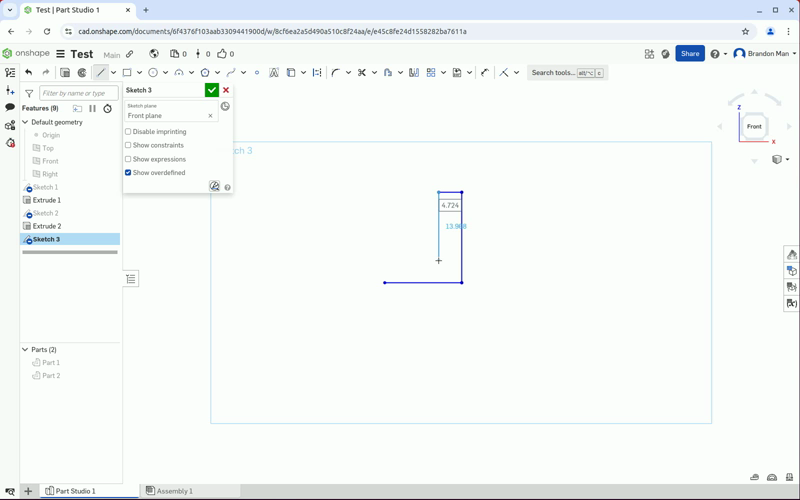
key_down(shift)
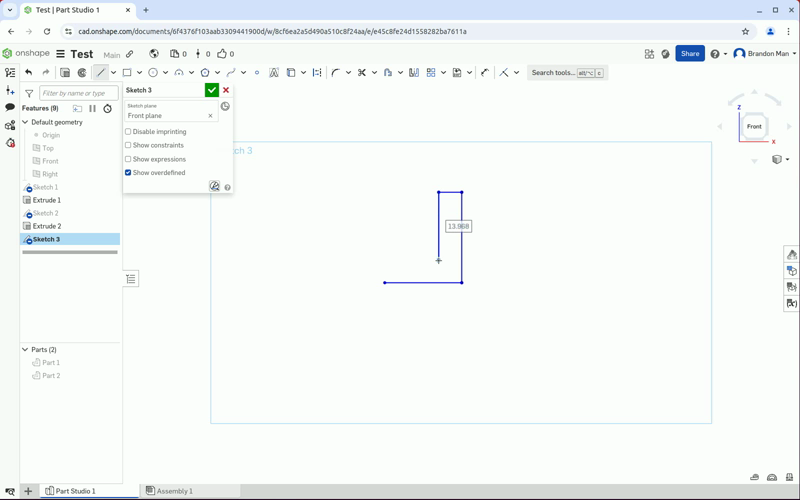
mouse_move(468, 260)
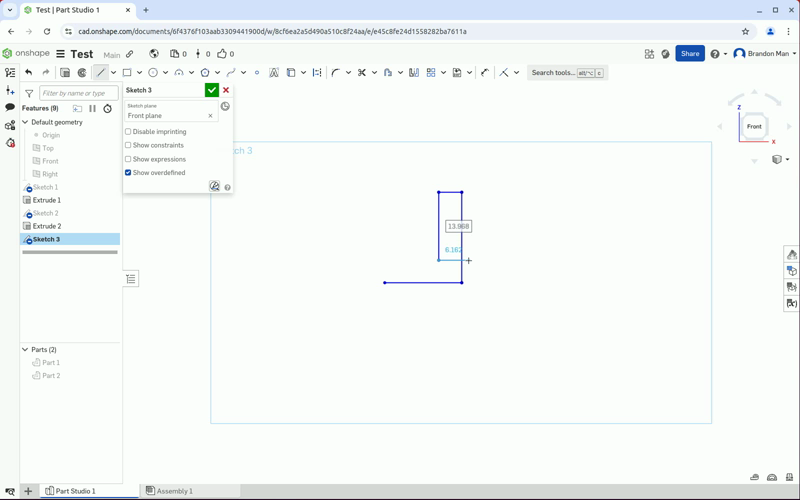
mouse_move(407, 260)
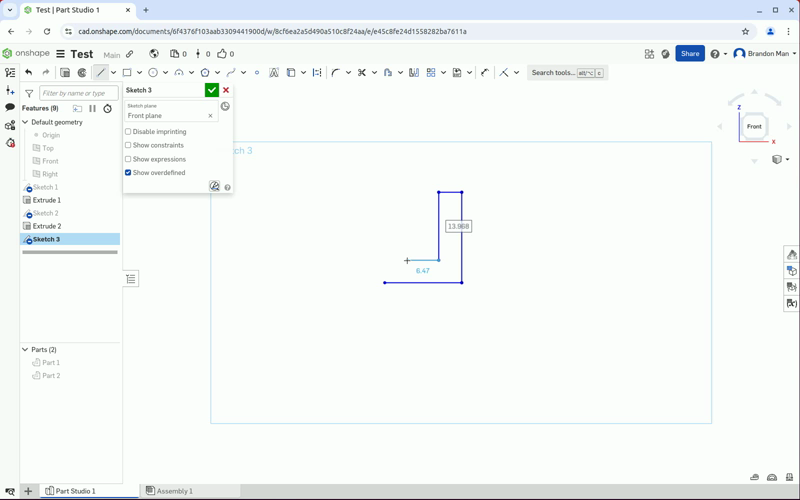
click(407, 260)
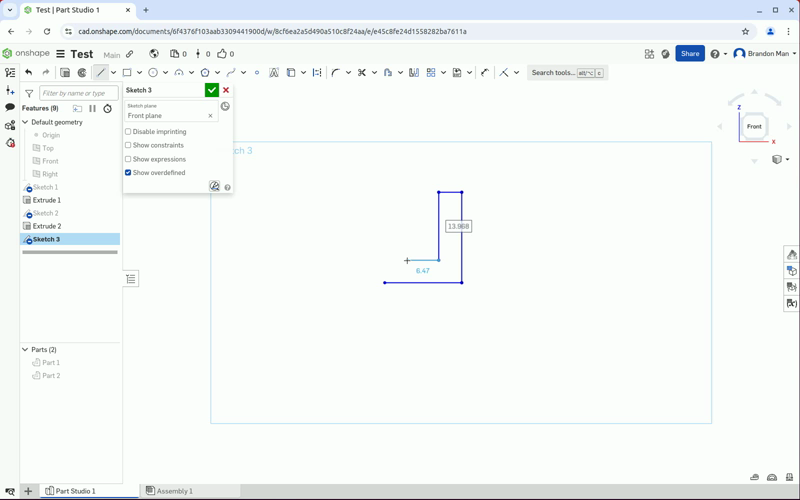
key_up(shift)
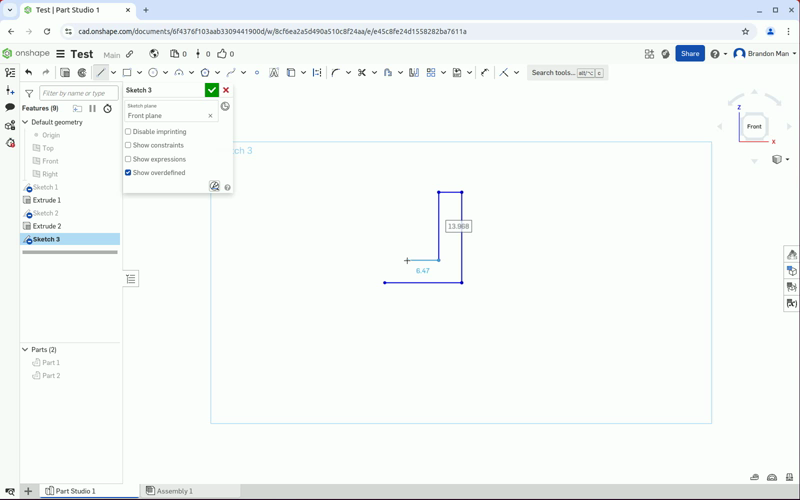
key_down(shift)
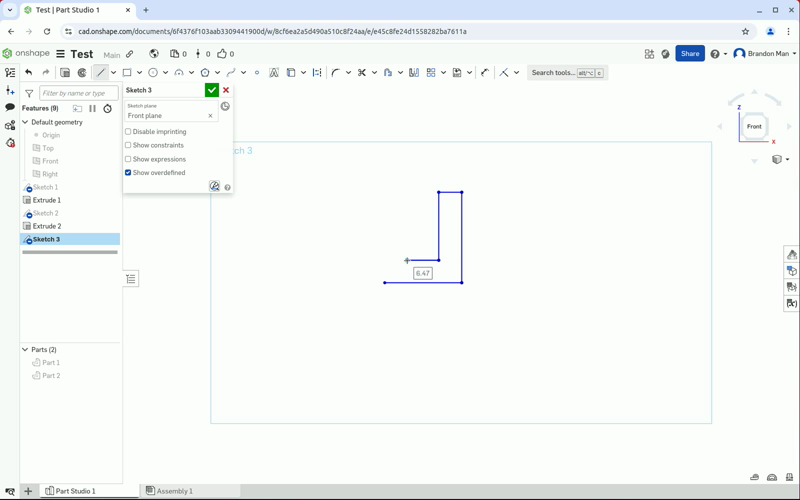
mouse_move(407, 192)
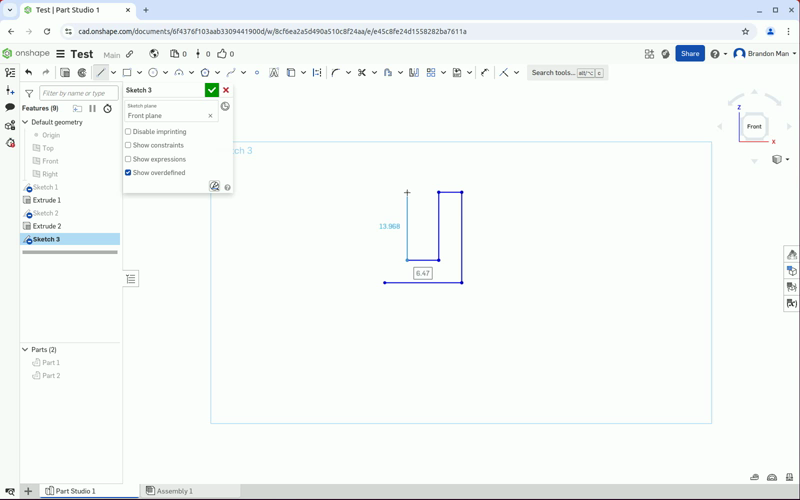
click(407, 192)
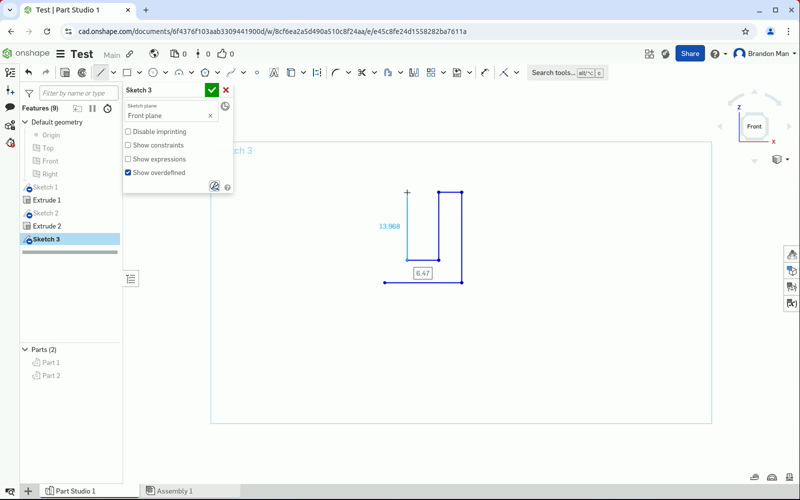
key_up(shift)
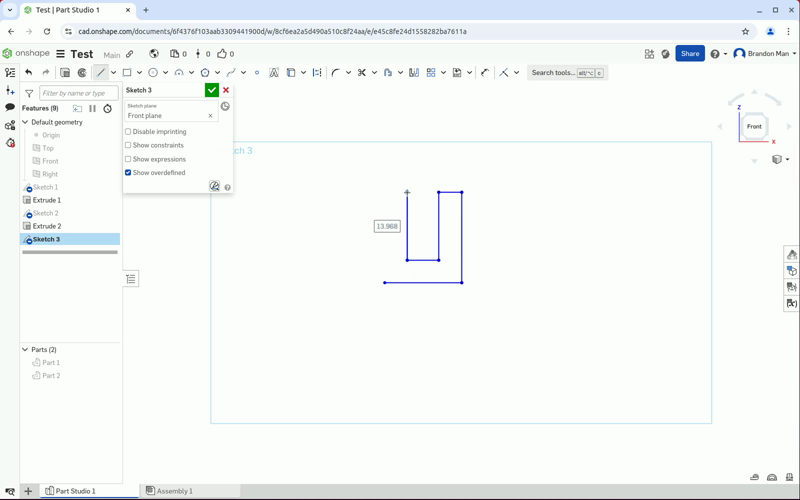
key_down(shift)
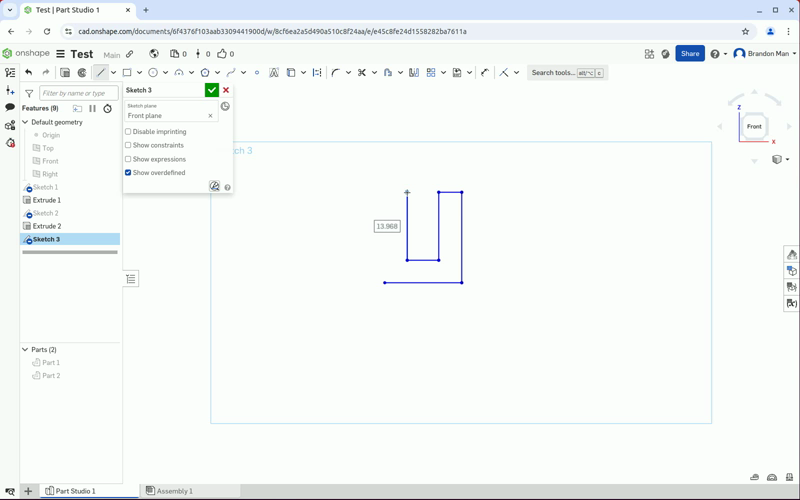
mouse_move(437, 192)
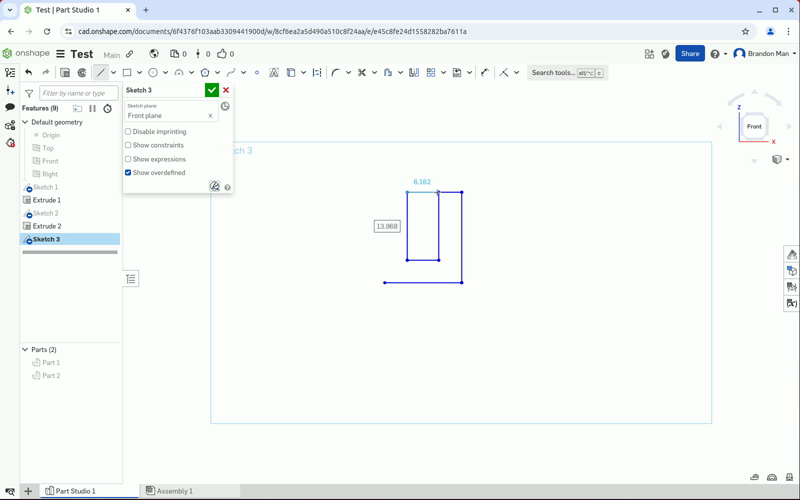
mouse_move(384, 192)
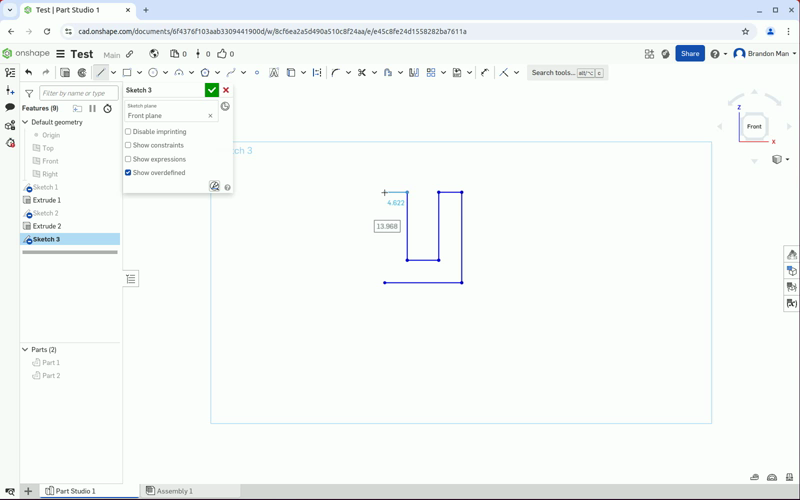
click(384, 192)
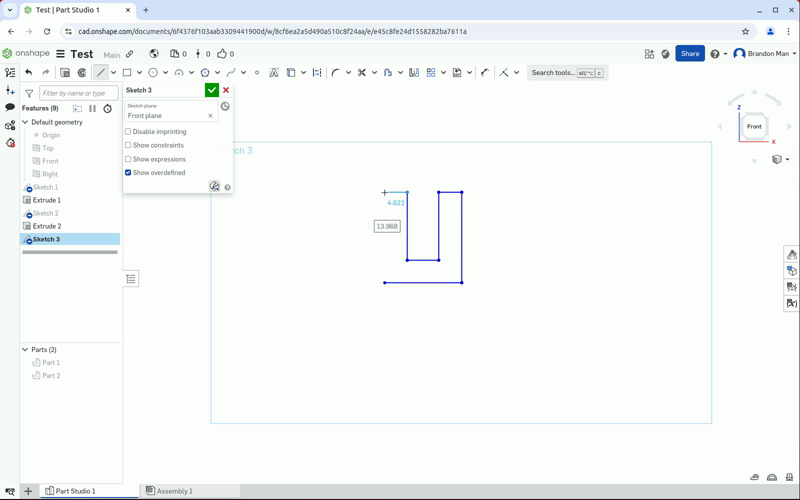
key_up(shift)
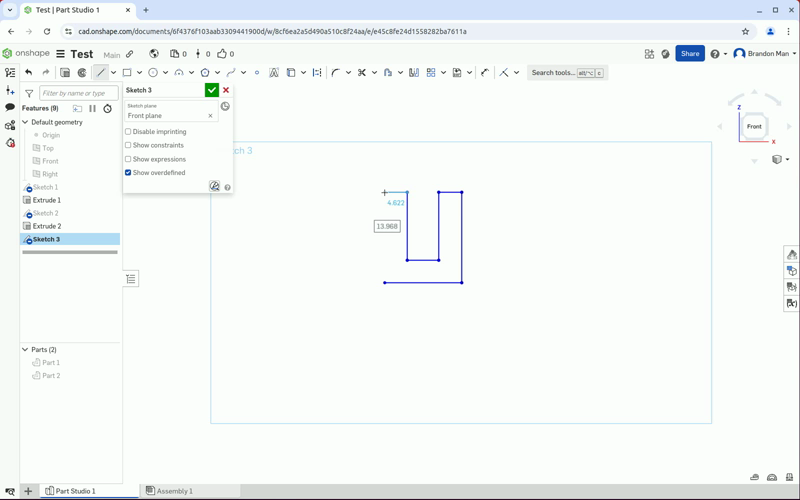
key_down(shift)
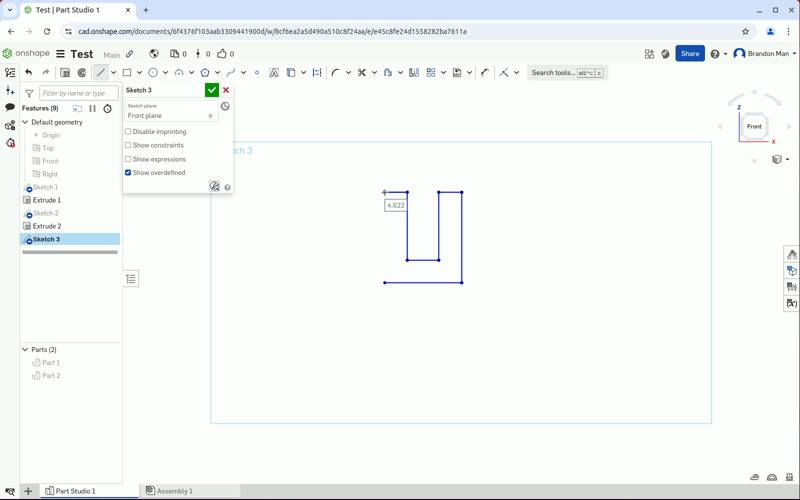
mouse_move(384, 282)
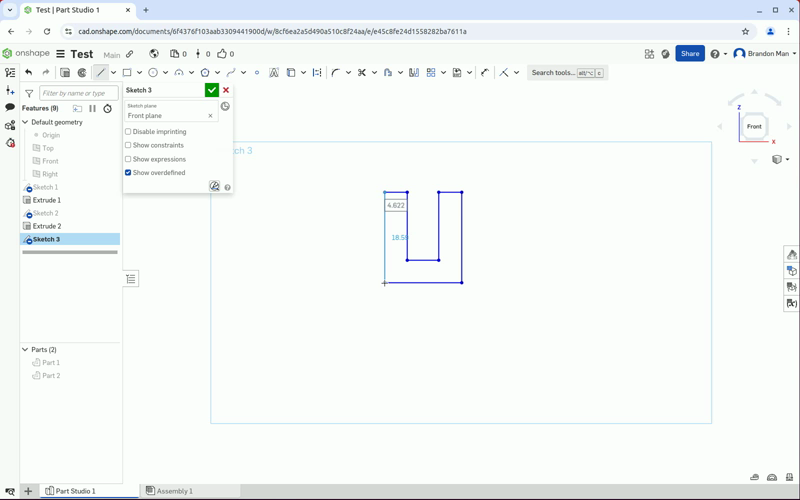
key_up(shift)
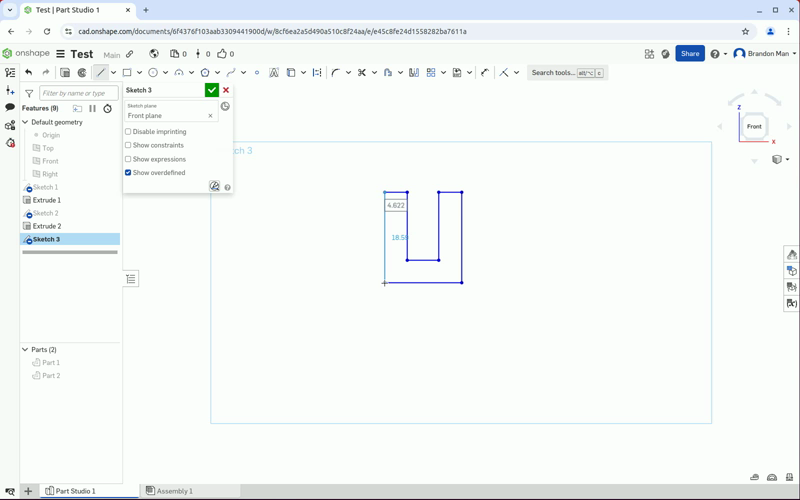
click(384, 282)
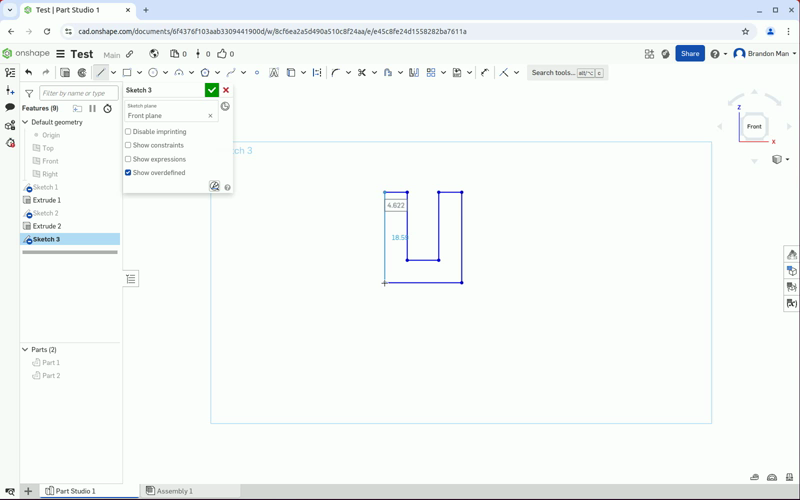
key(esc)
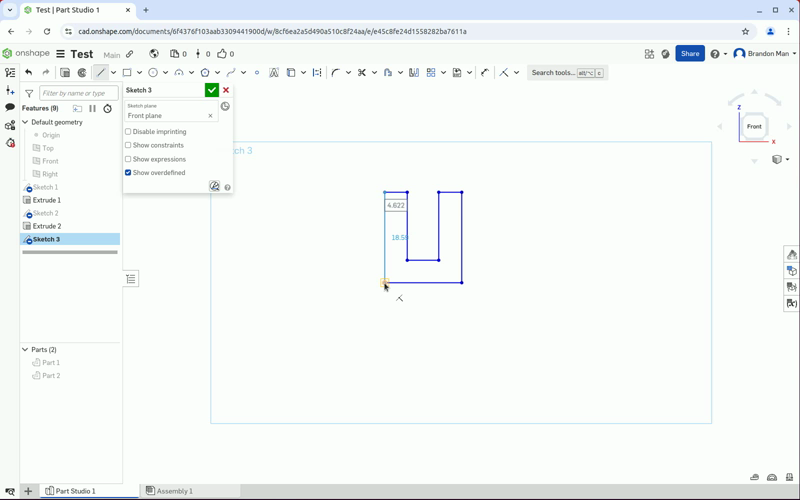
mouse_move(395, 247)
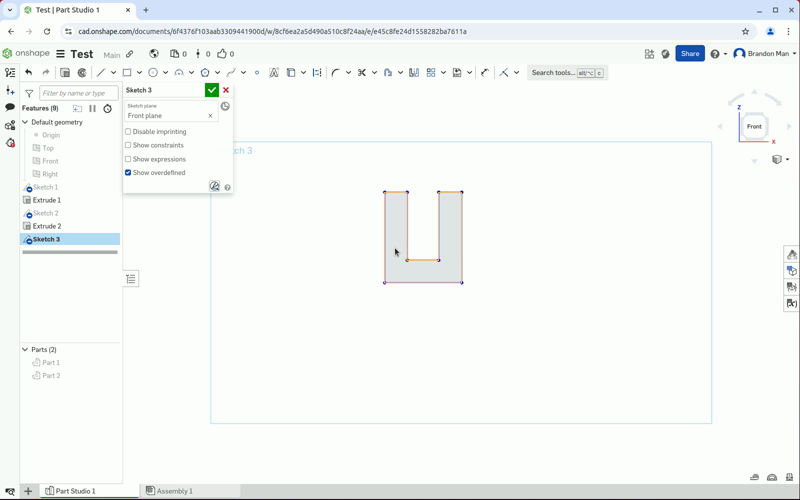
click(395, 247)
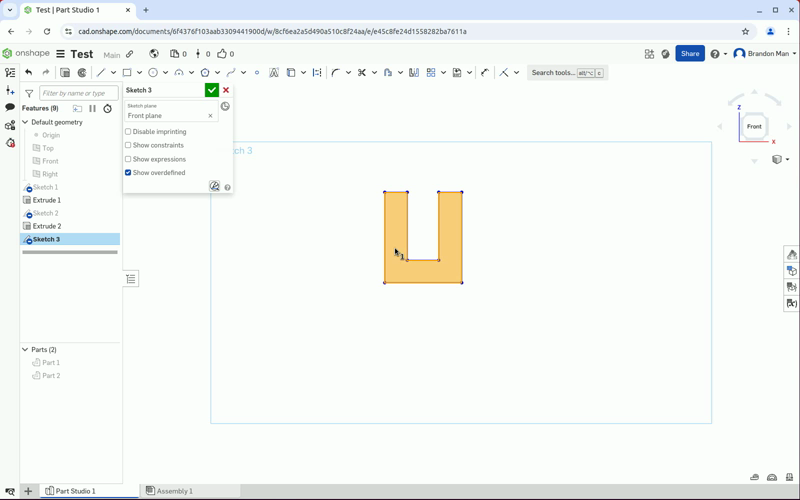
mouse_move(73, 352)
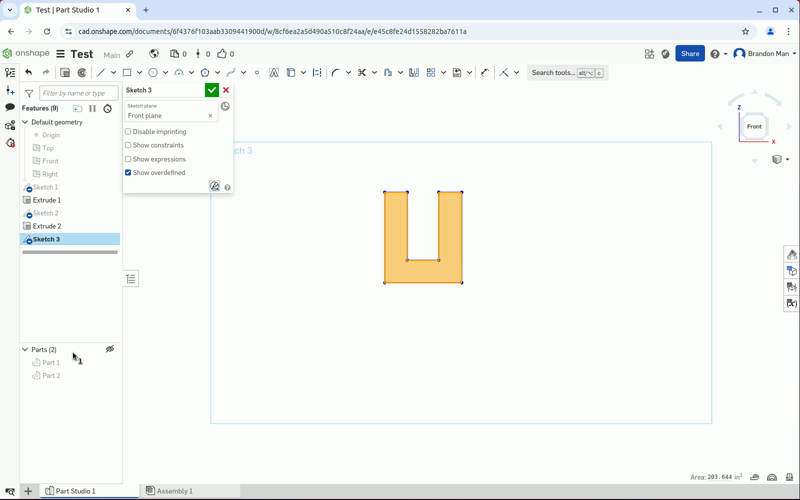
key(shift+y)
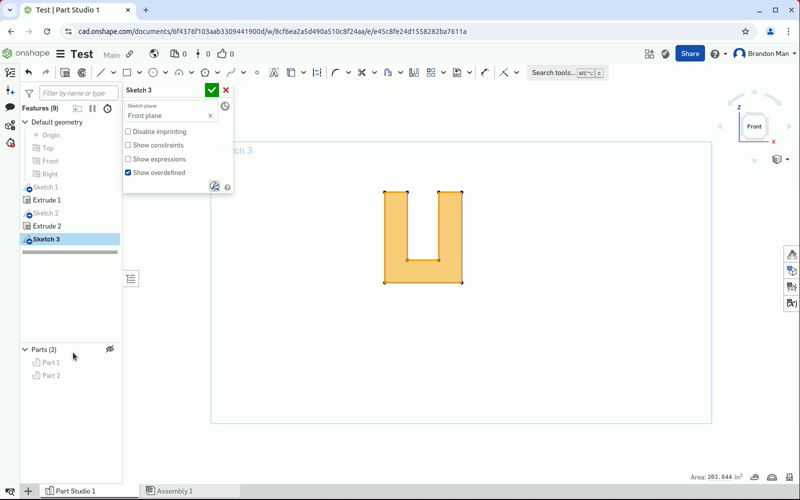
key(shift+e)
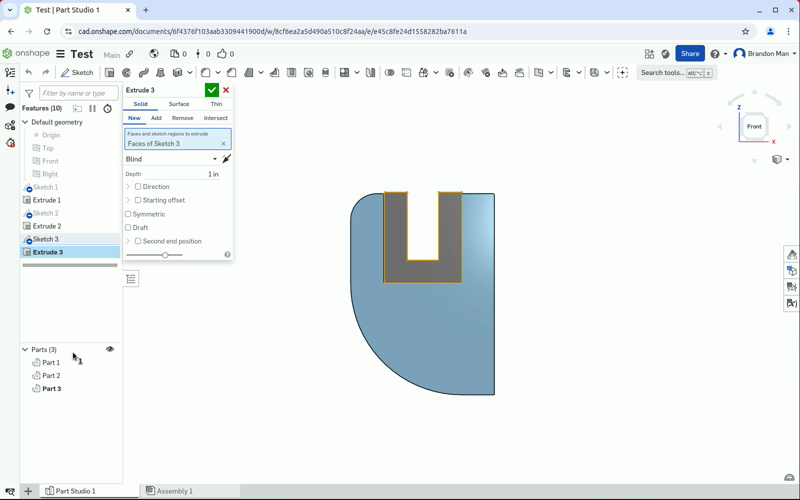
mouse_move(143, 106)
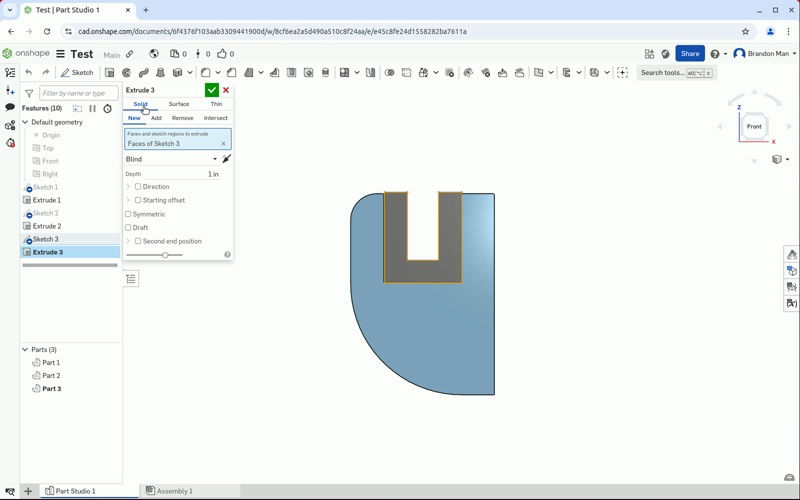
click(143, 106)
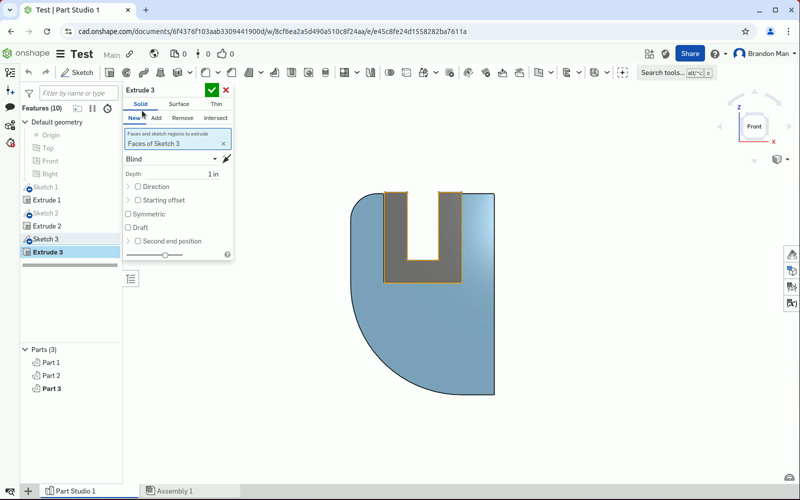
mouse_move(137, 120)
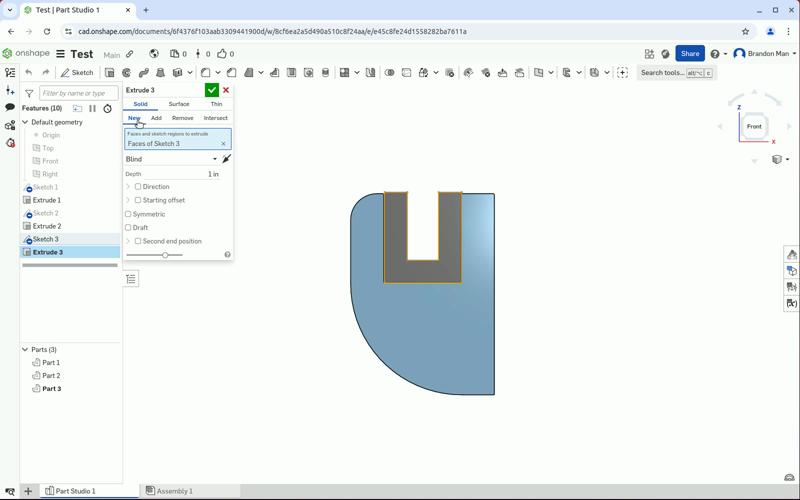
click(137, 120)
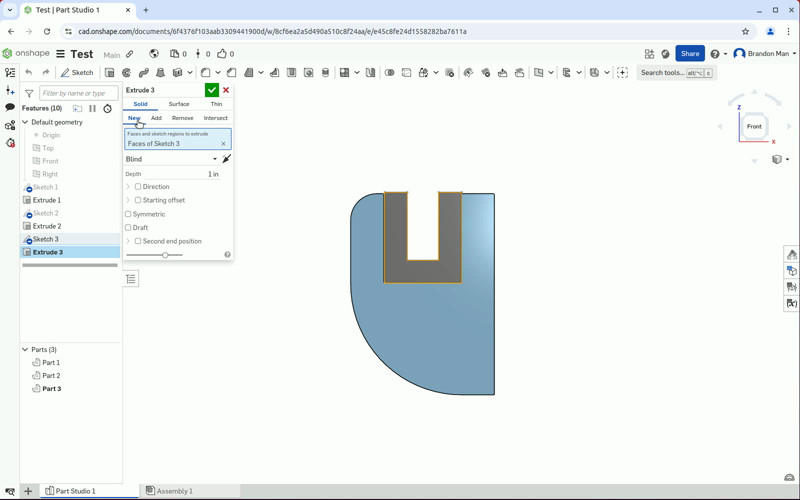
key(tab, 4)
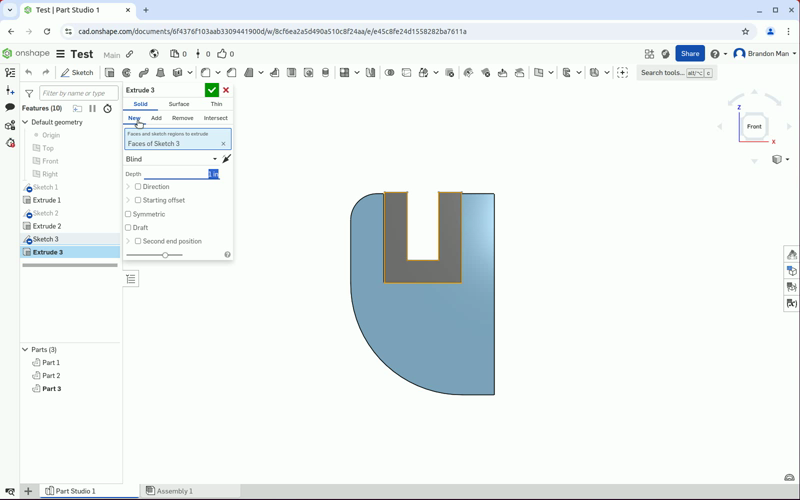
text(2.407)
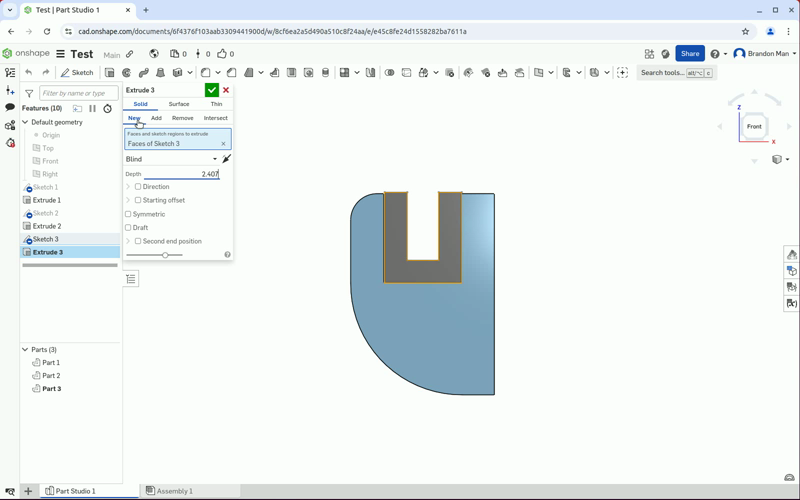
key(enter)
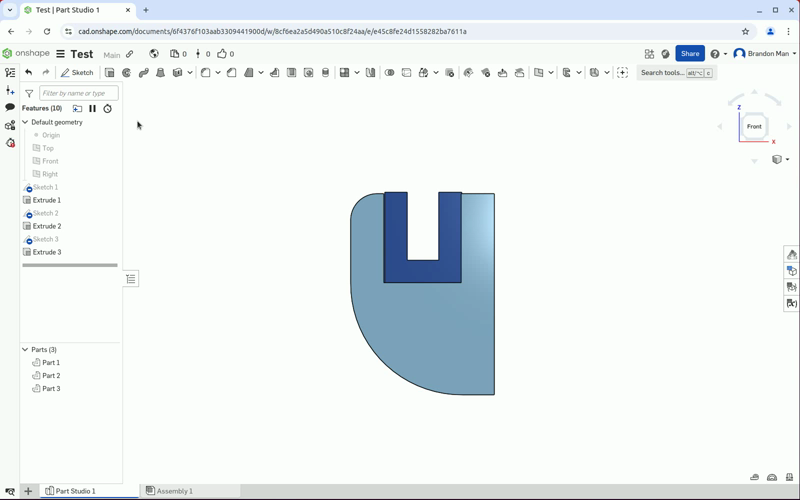
key(shift+h)
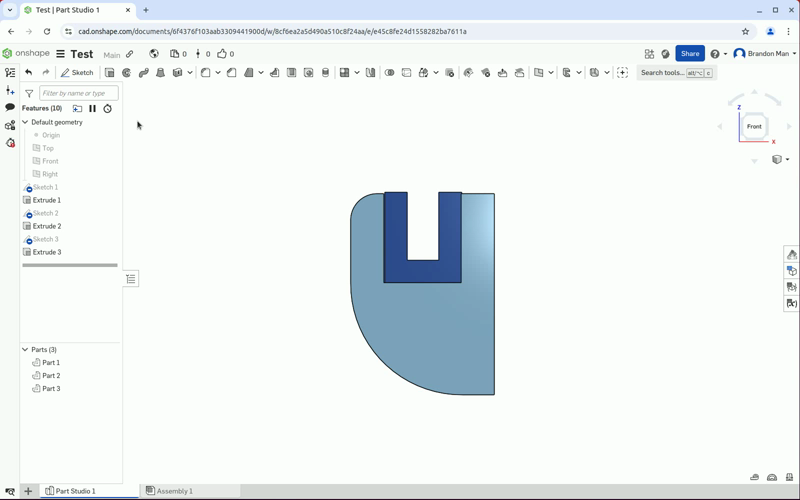
key(shift+h)
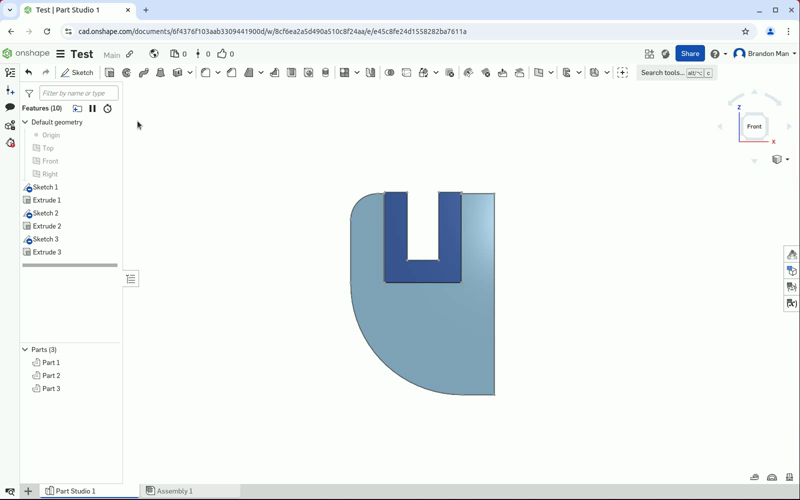
key(shift+7)
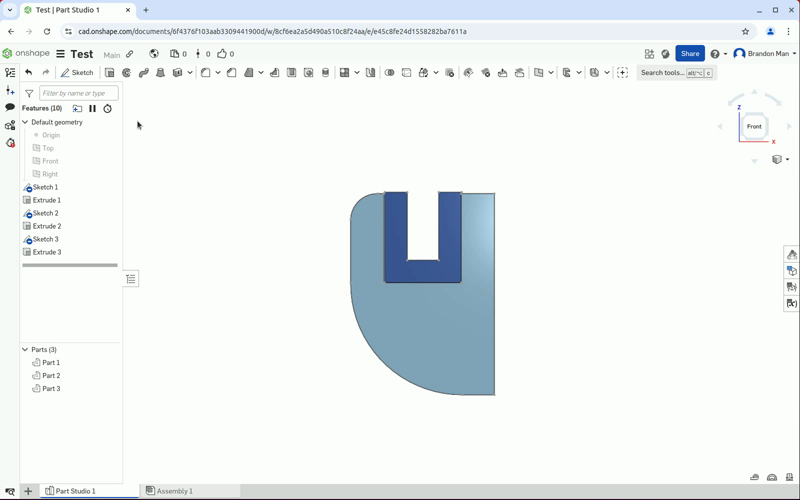
key(left, 2)
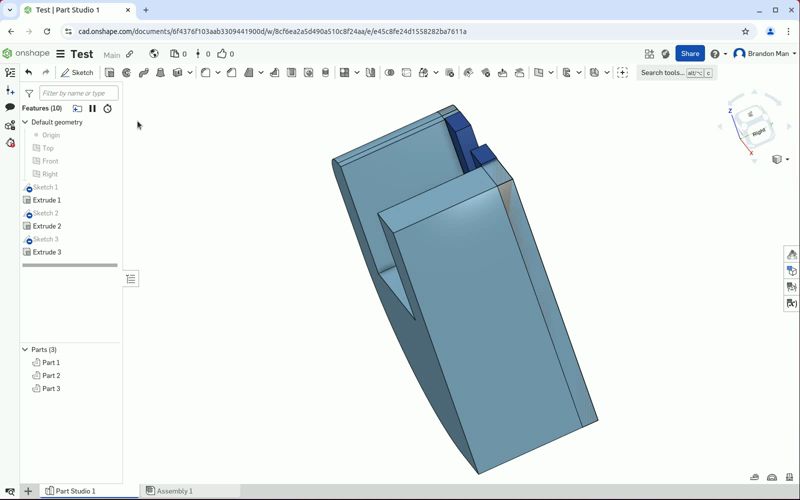
key(down, 2)
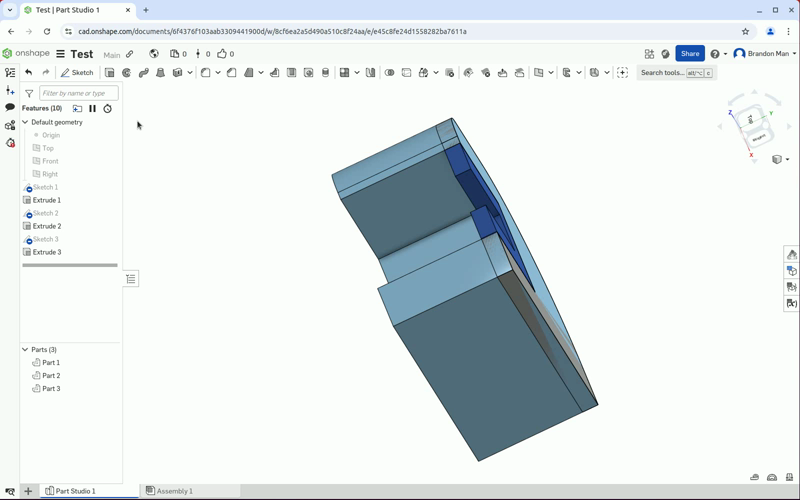
key(up, 2)
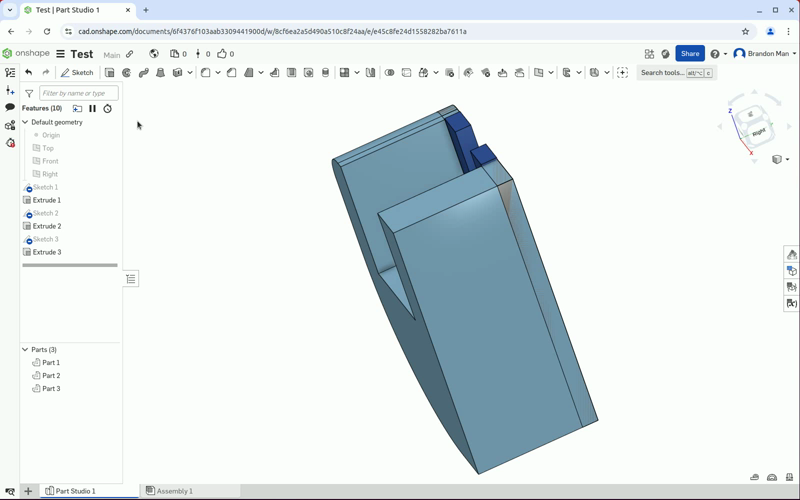
key(right, 2)
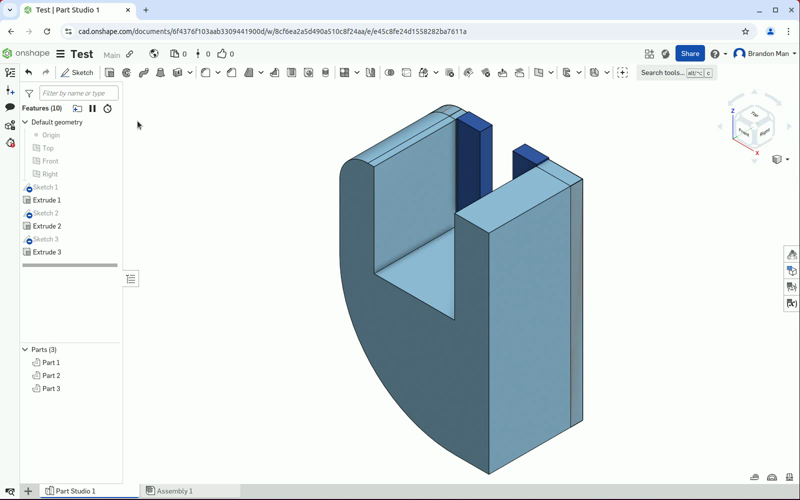
mouse_move(73, 189)
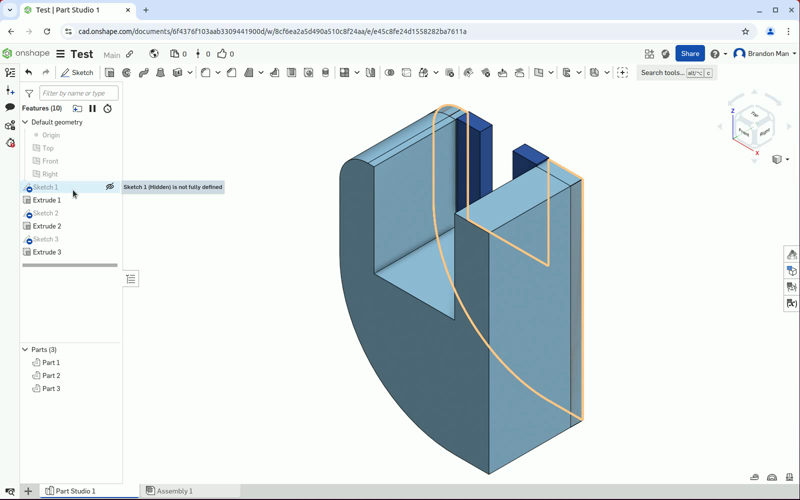
click(73, 189)